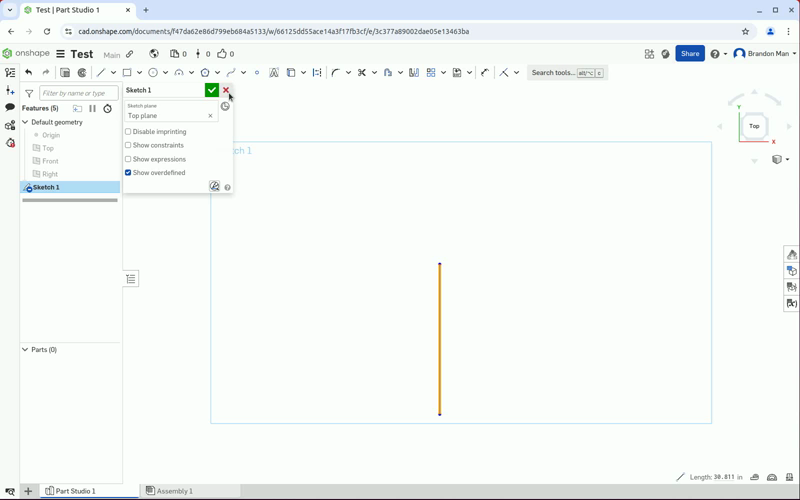
key(shift+h)
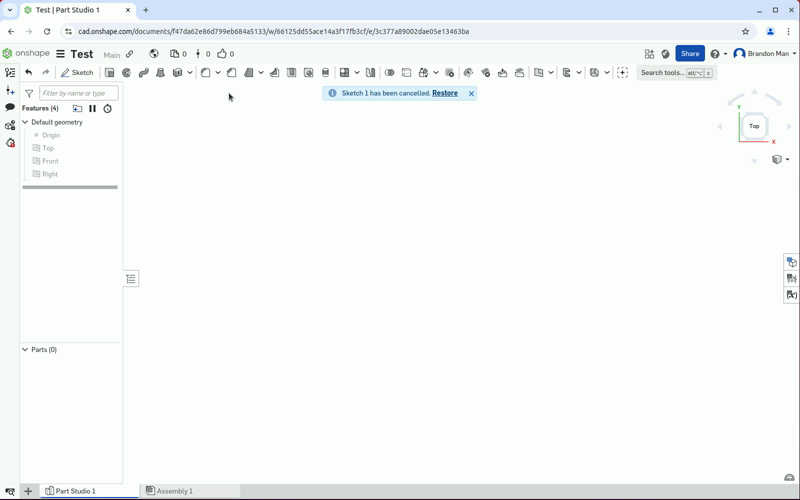
mouse_move(73, 352)
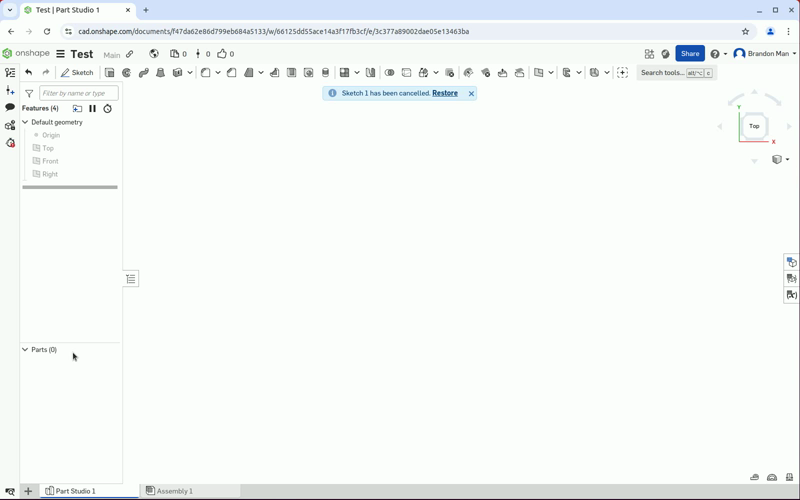
key(y)
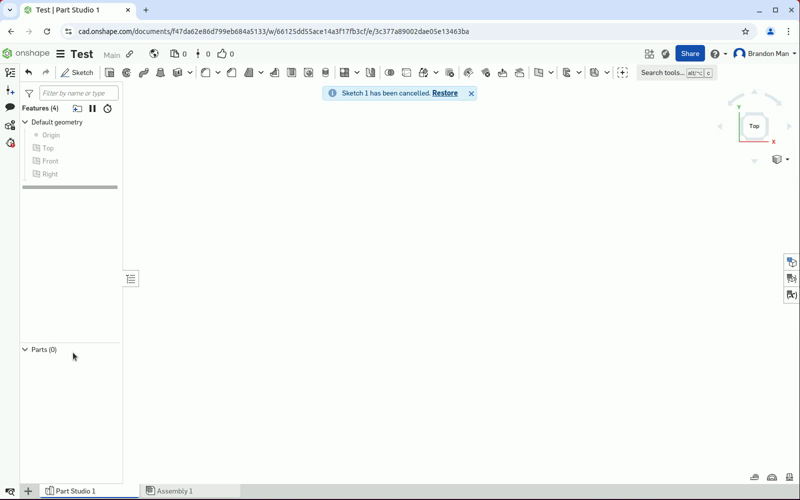
key(shift+p)
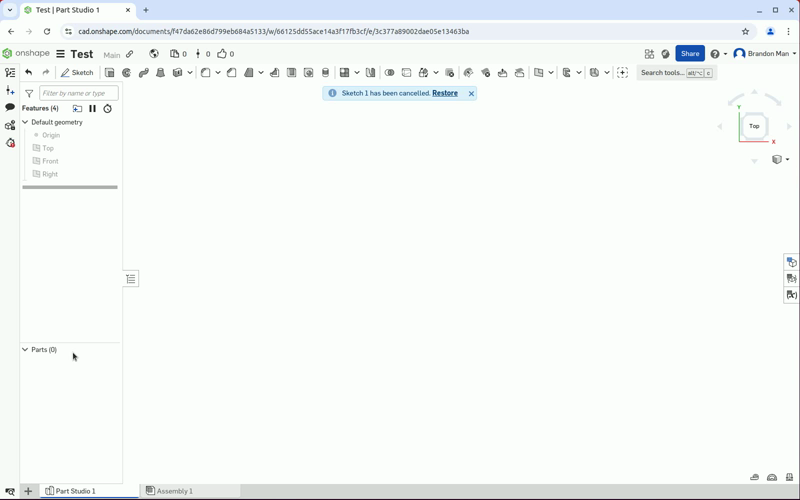
key(space)
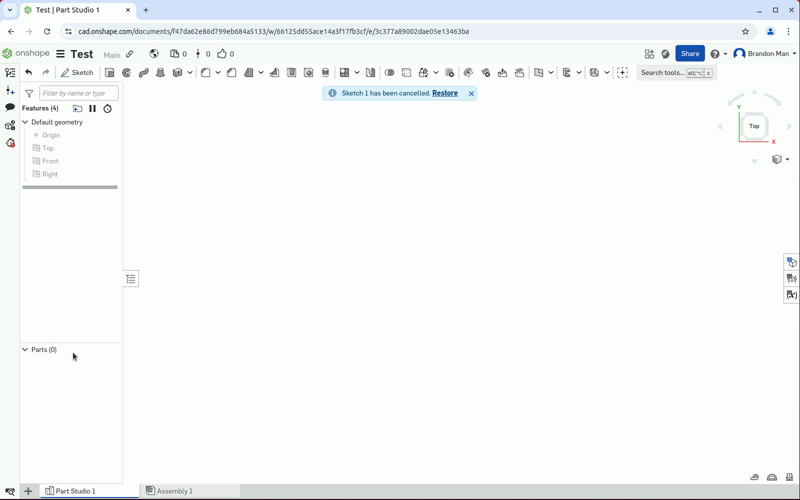
key_down(shift)
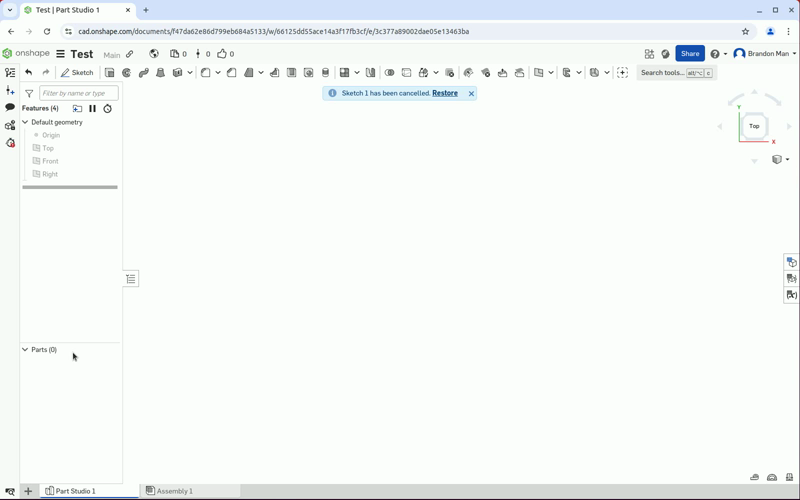
key(up)
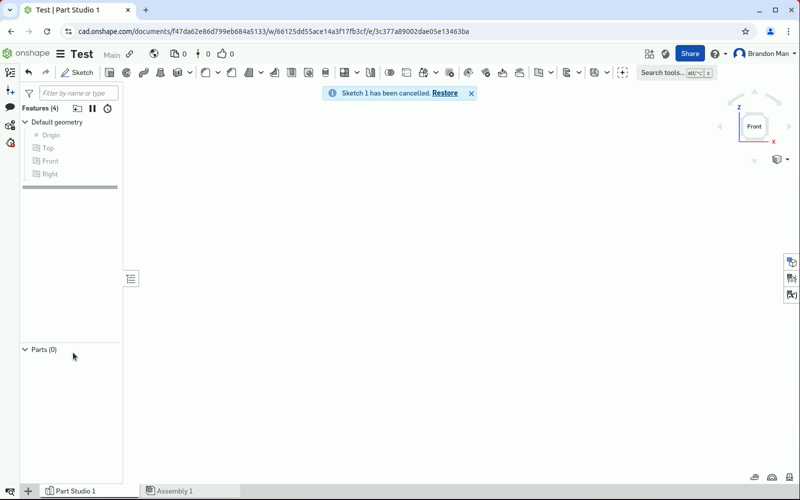
key_up(shift)
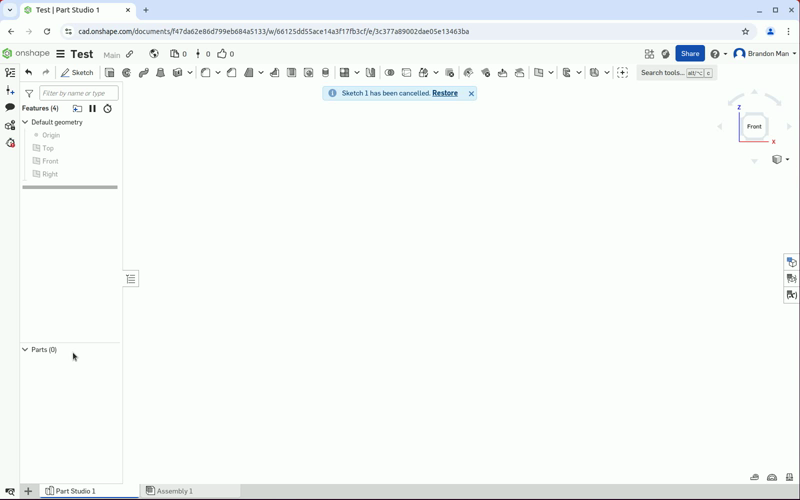
mouse_move(73, 352)
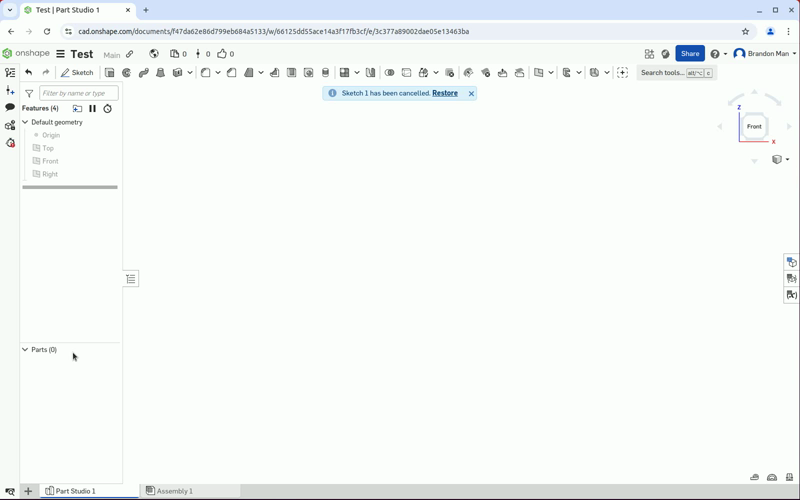
key(shift+y)
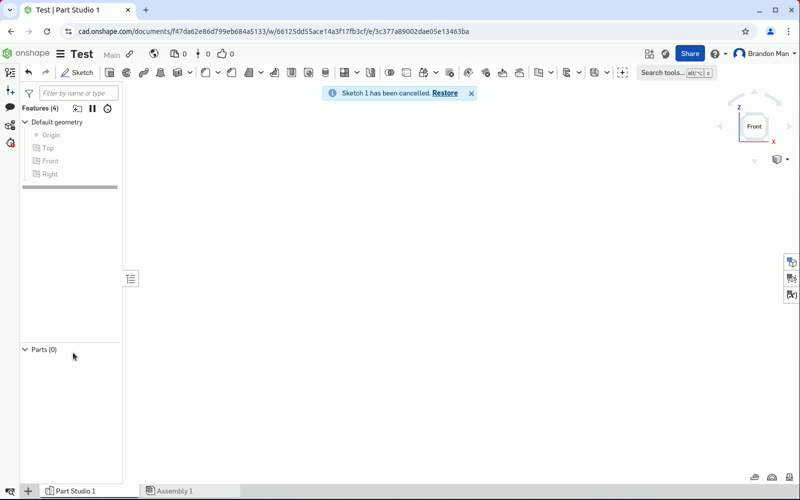
key(shift+s)
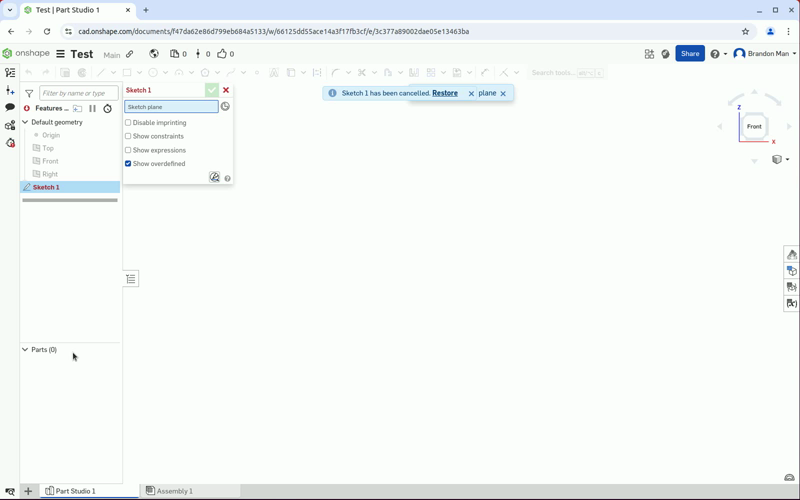
mouse_move(73, 163)
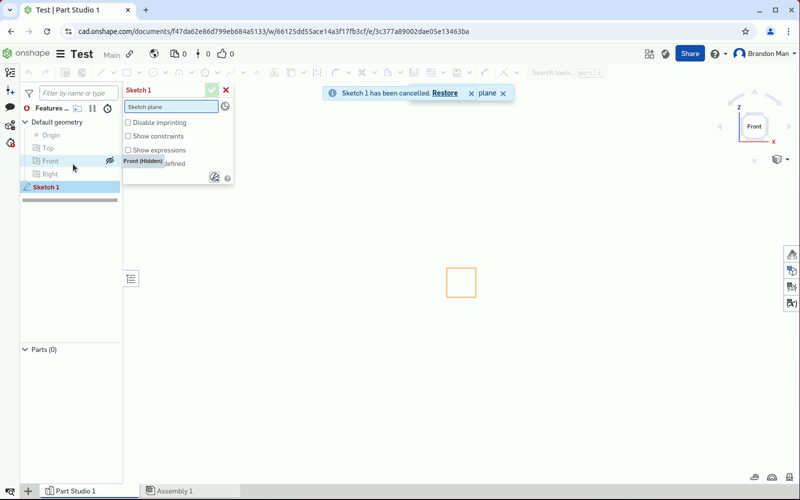
click(73, 163)
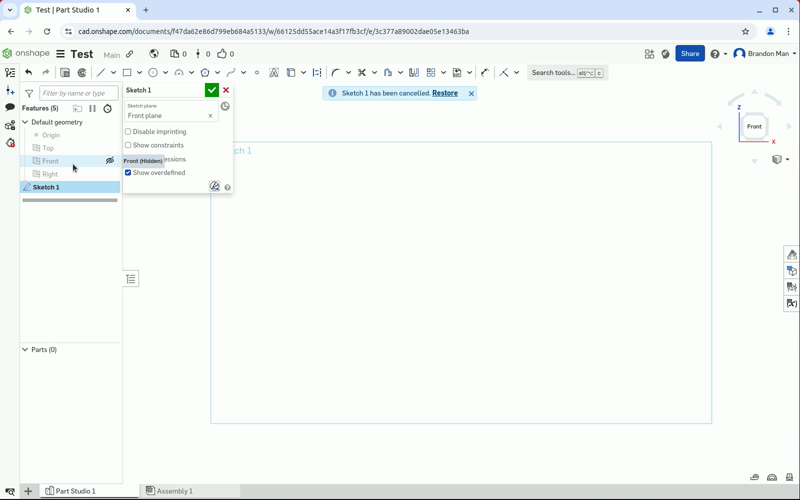
mouse_move(73, 352)
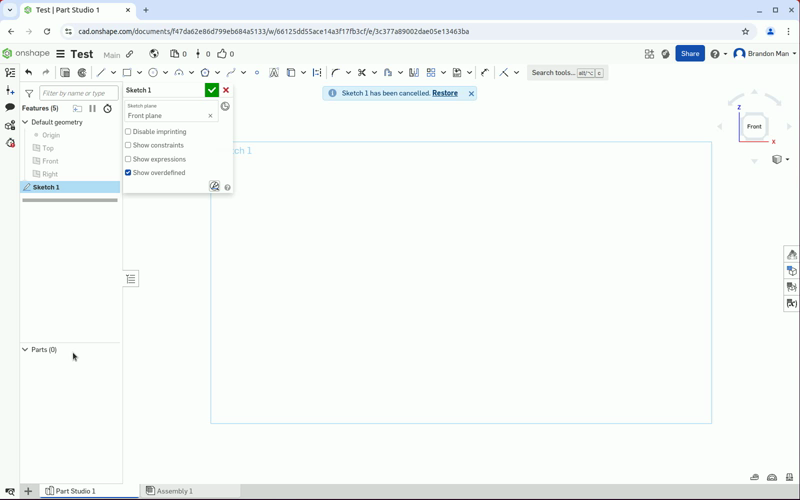
key(y)
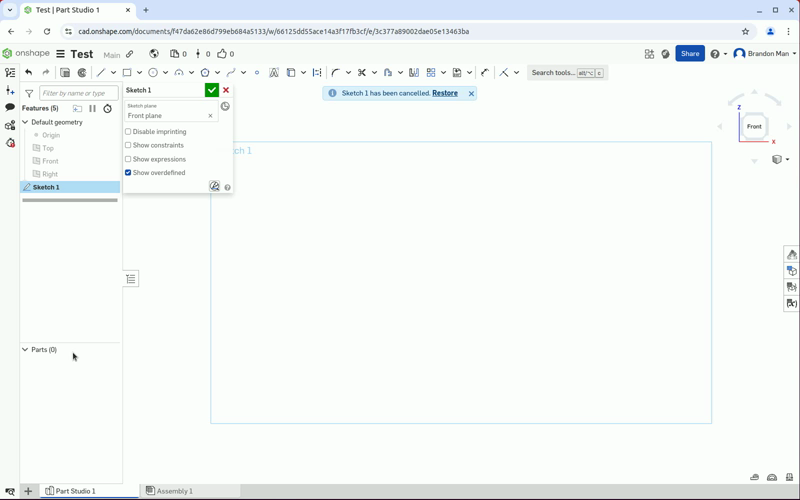
key(l)
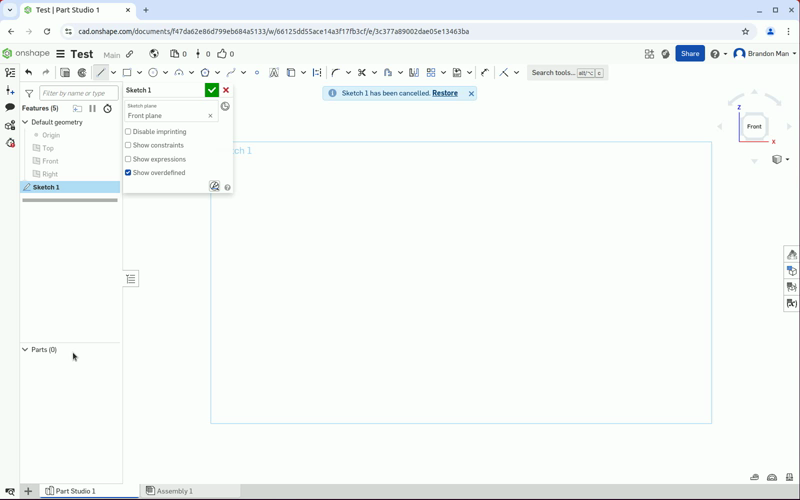
key_down(shift)
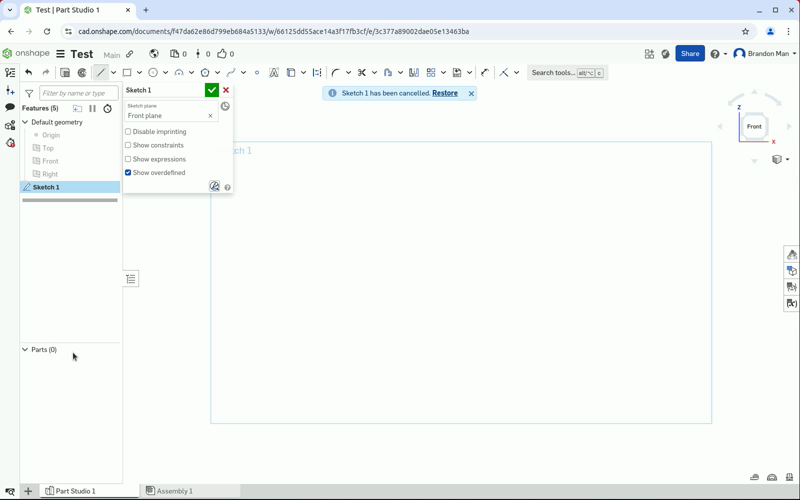
mouse_move(348, 367)
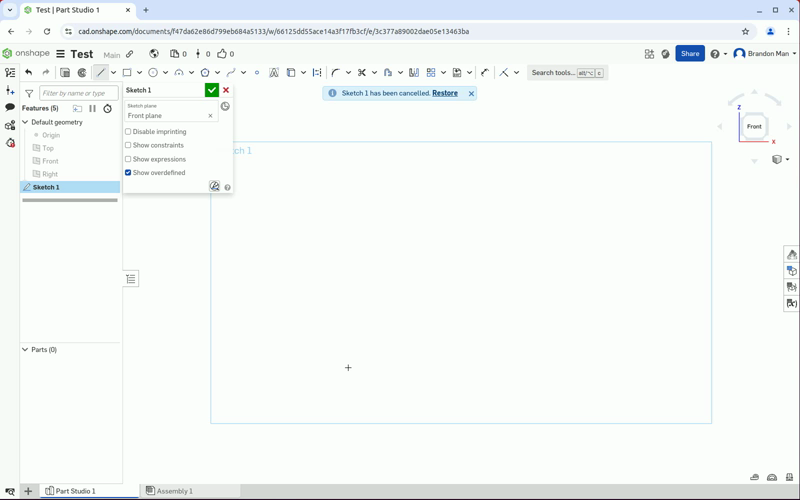
click(348, 367)
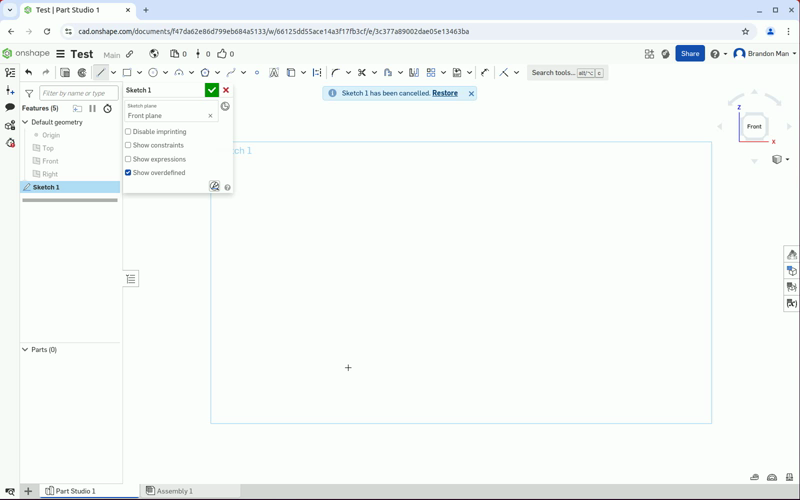
key_up(shift)
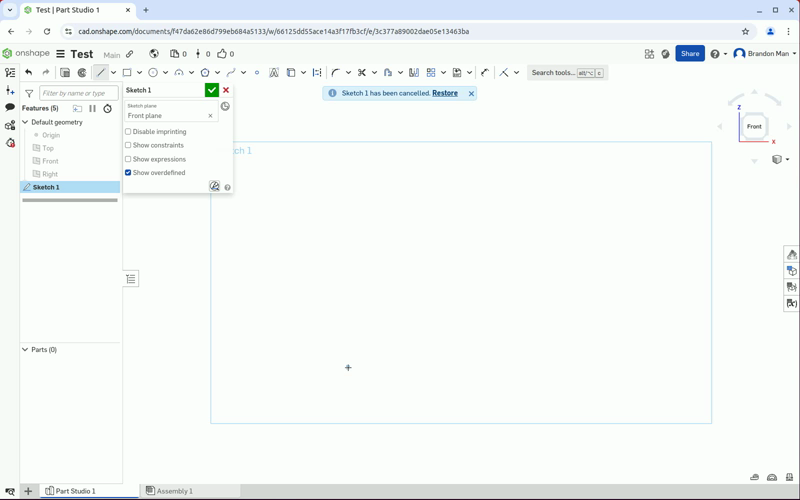
key_down(shift)
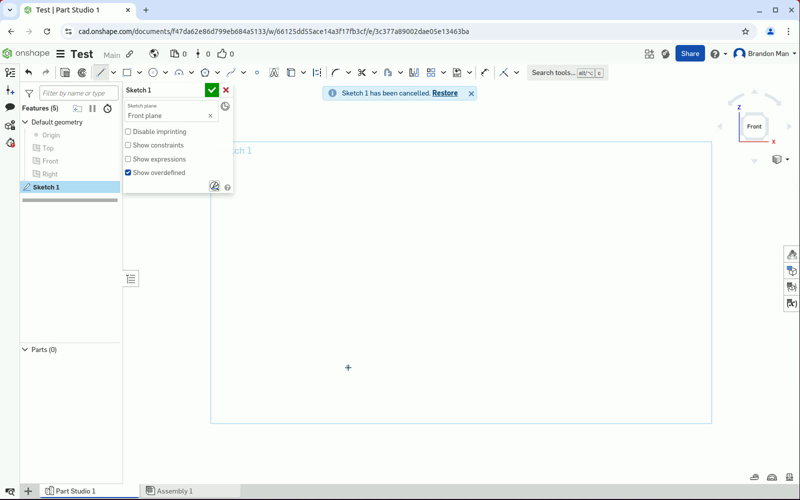
mouse_move(572, 367)
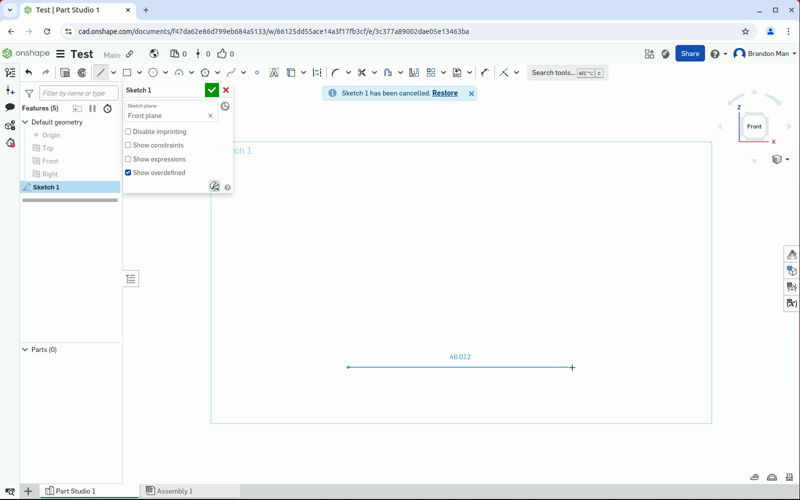
click(572, 367)
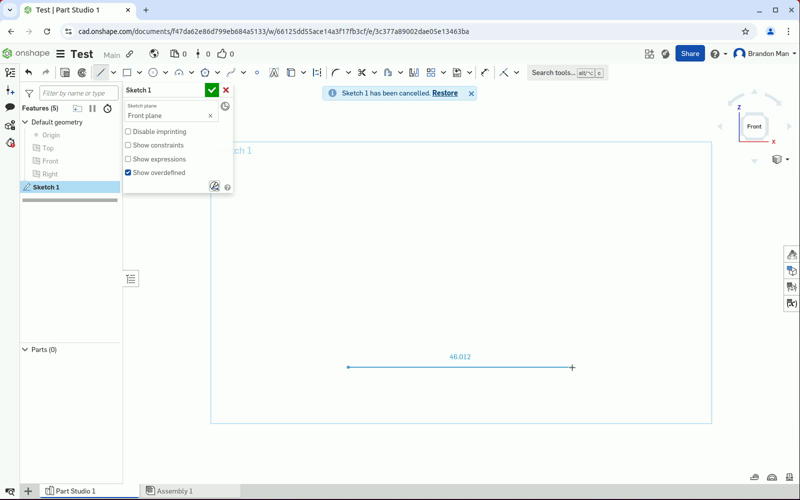
key_up(shift)
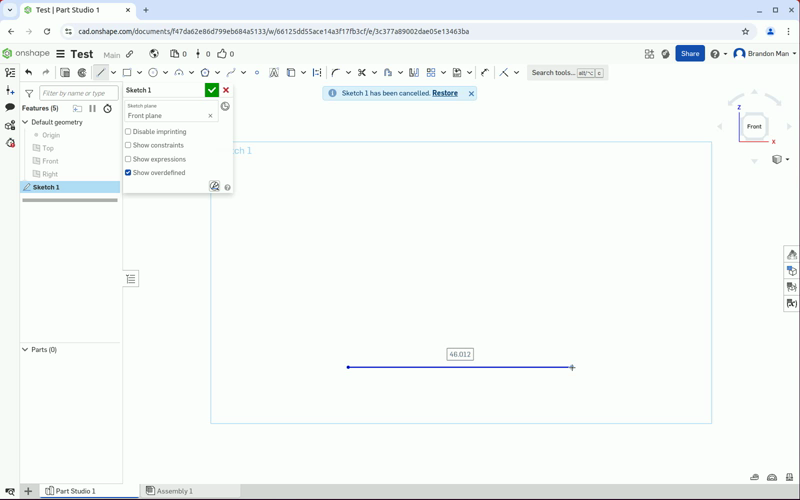
key_down(shift)
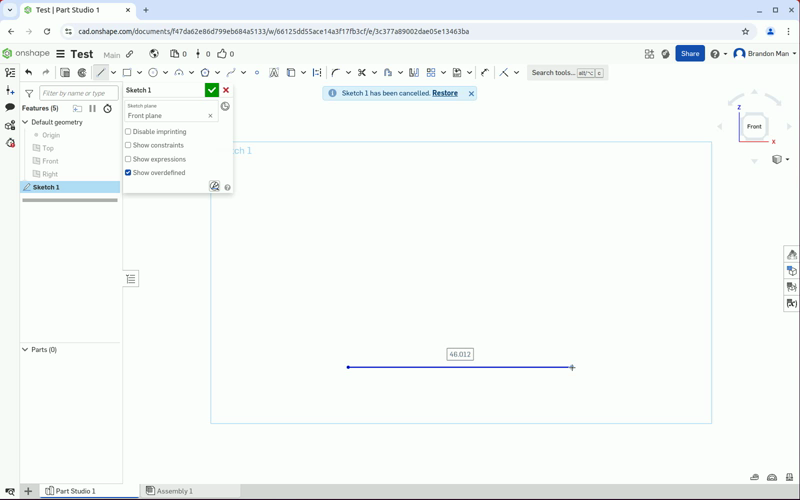
mouse_move(572, 199)
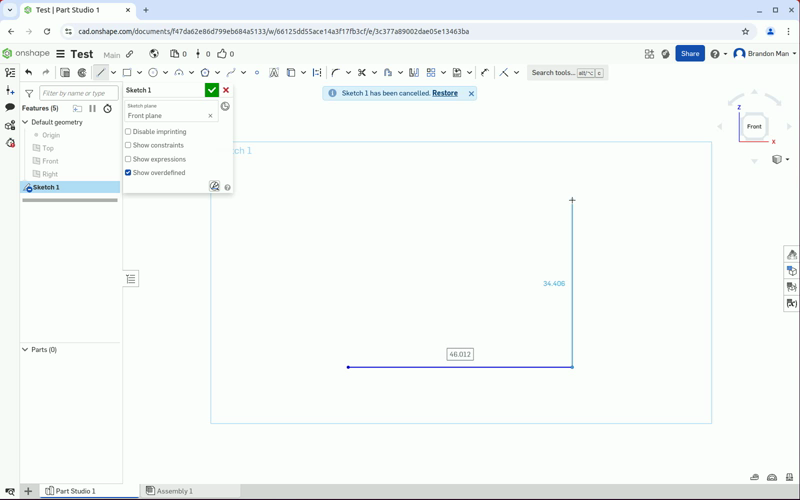
click(572, 199)
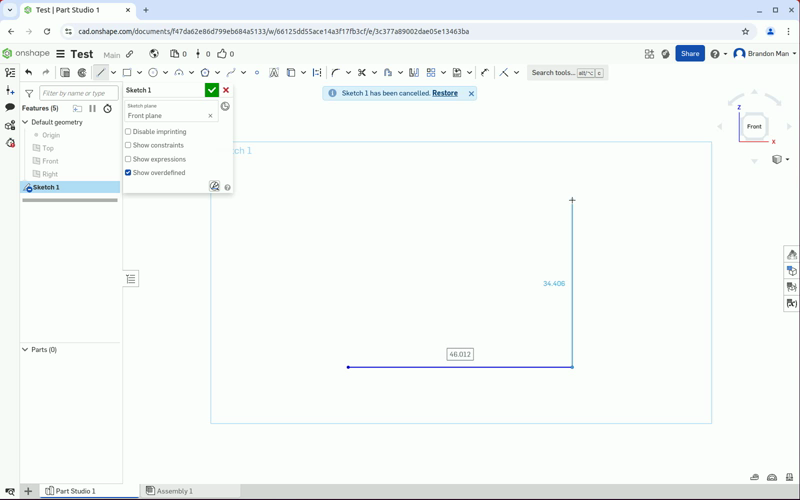
key_up(shift)
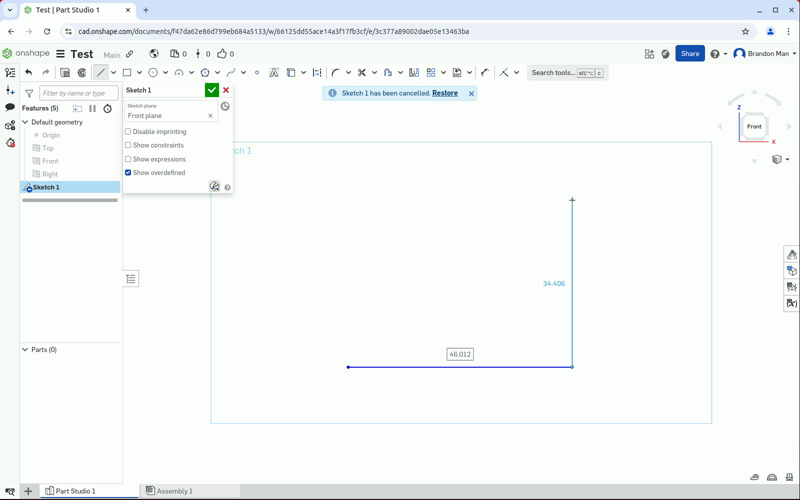
key_down(shift)
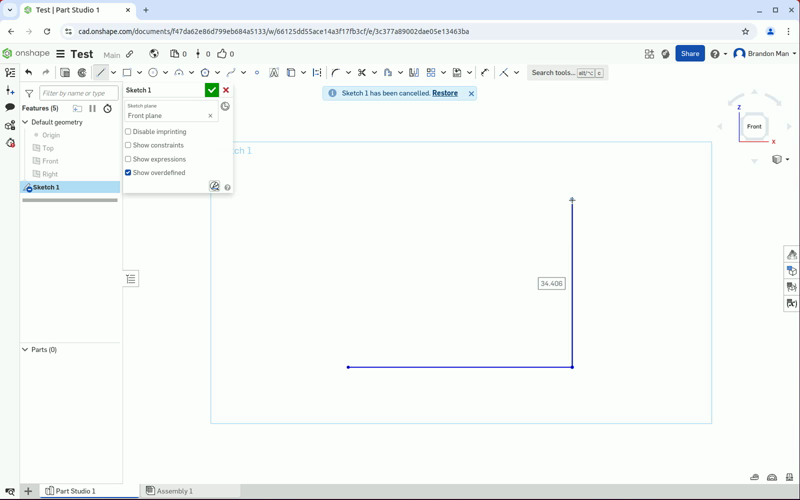
mouse_move(348, 199)
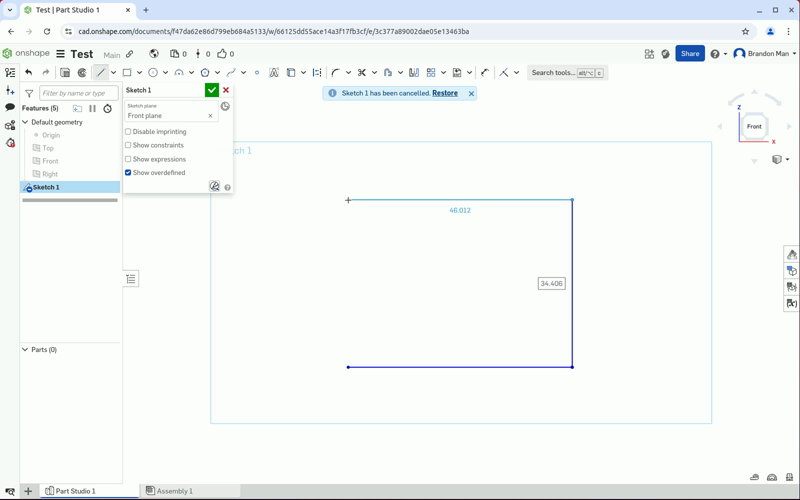
click(348, 199)
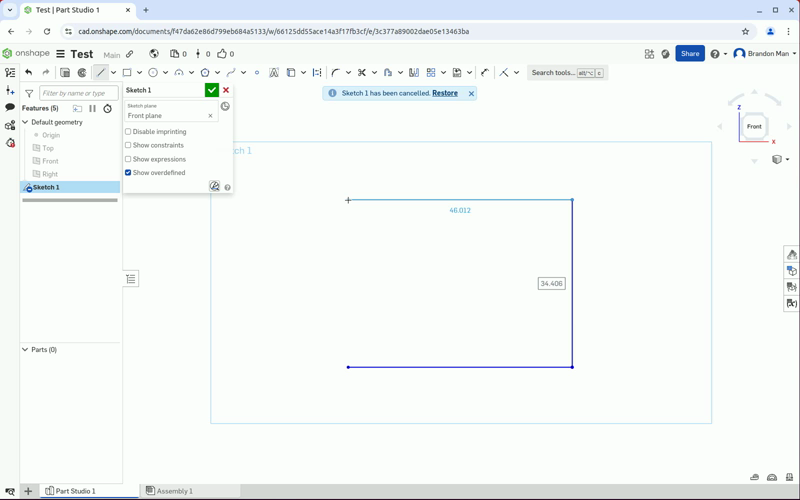
key_up(shift)
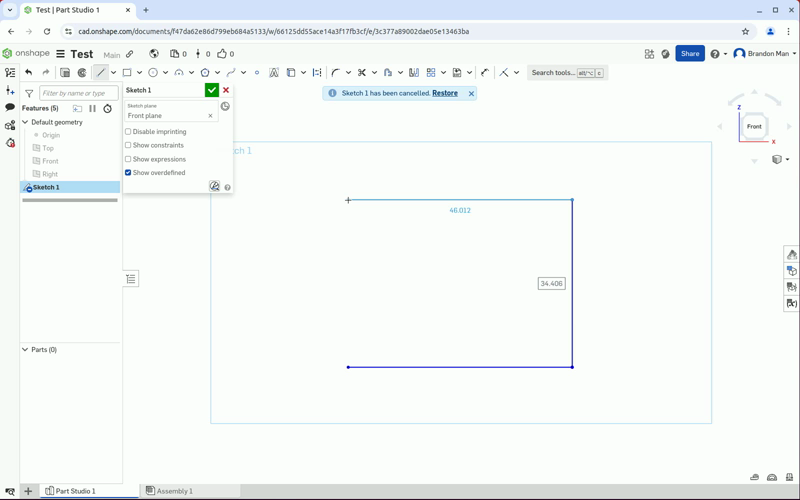
key_down(shift)
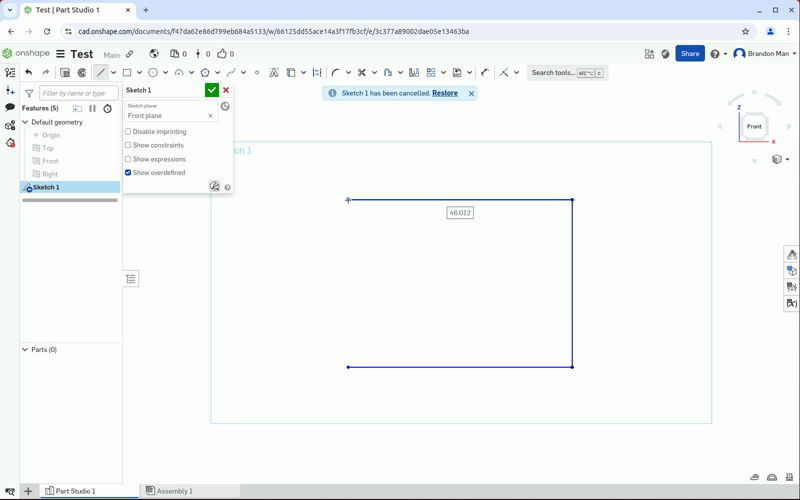
mouse_move(348, 367)
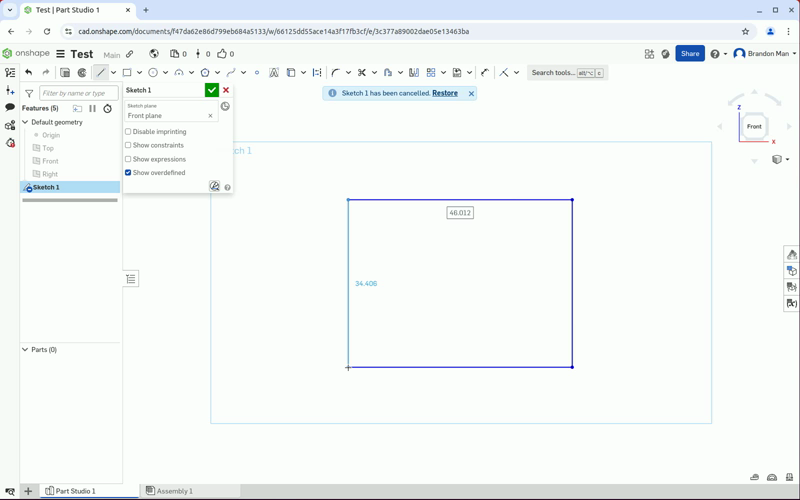
key_up(shift)
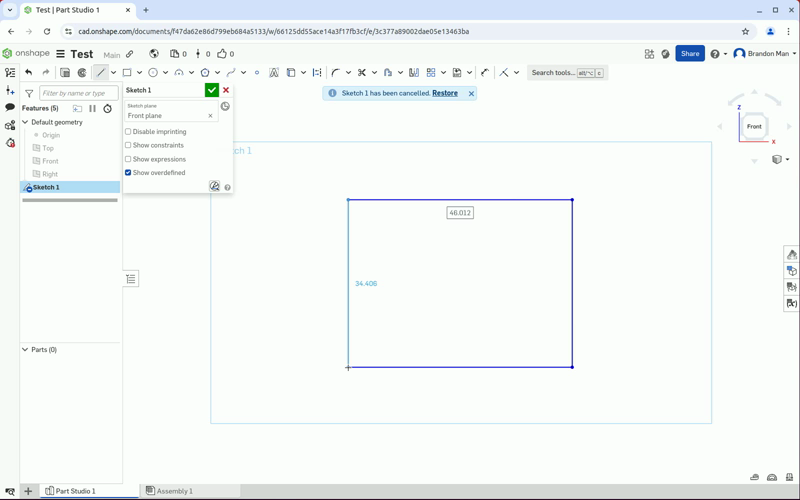
click(348, 367)
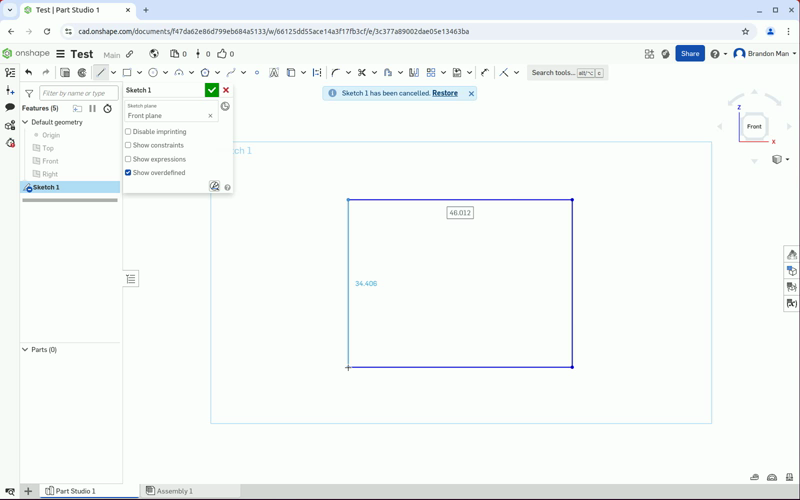
key(esc)
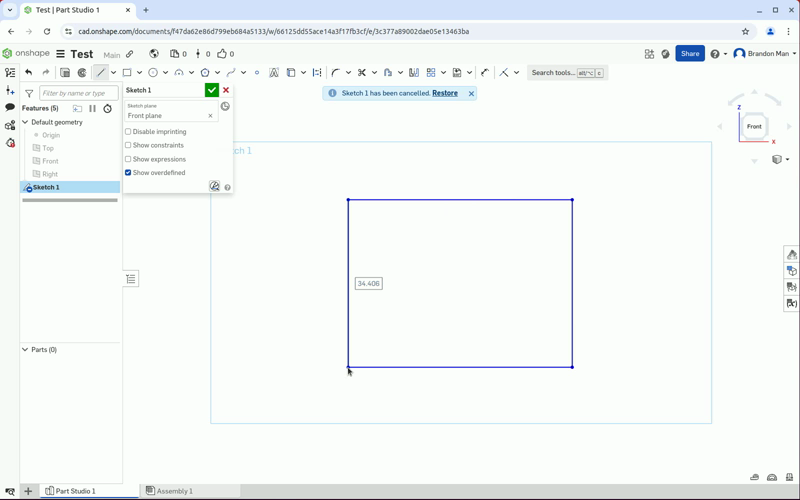
mouse_move(477, 275)
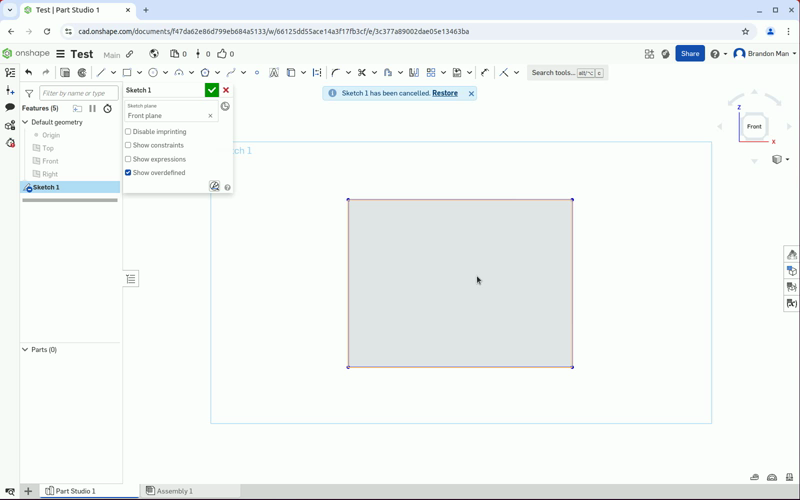
click(477, 275)
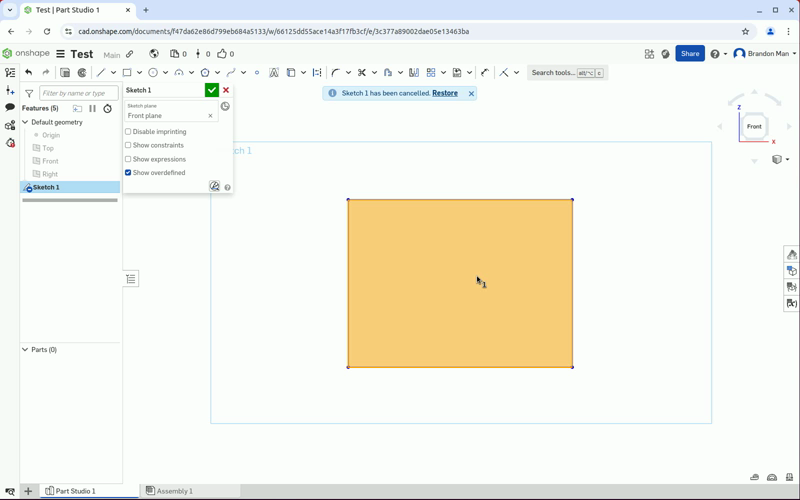
mouse_move(73, 352)
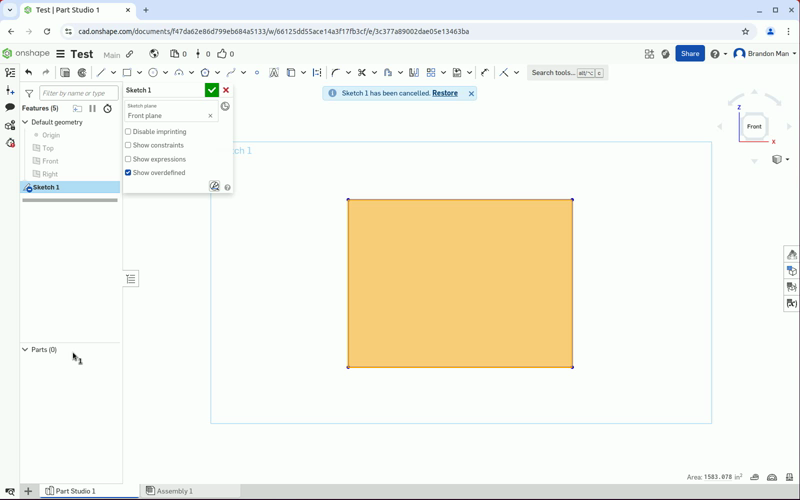
key(shift+y)
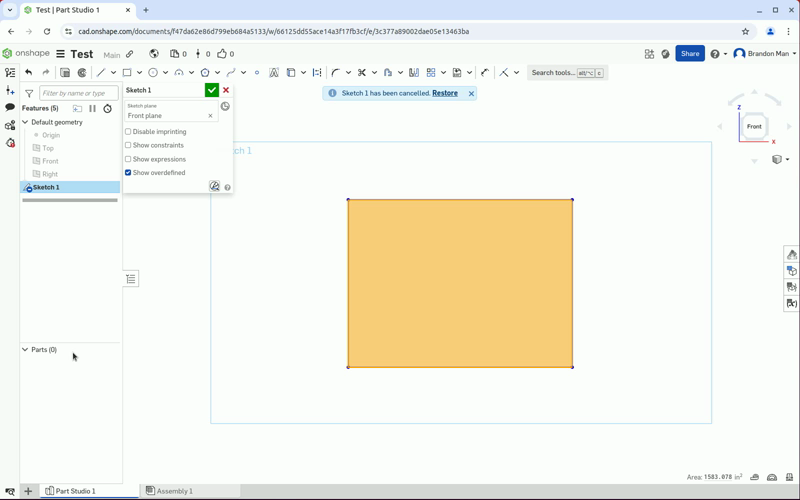
key(shift+e)
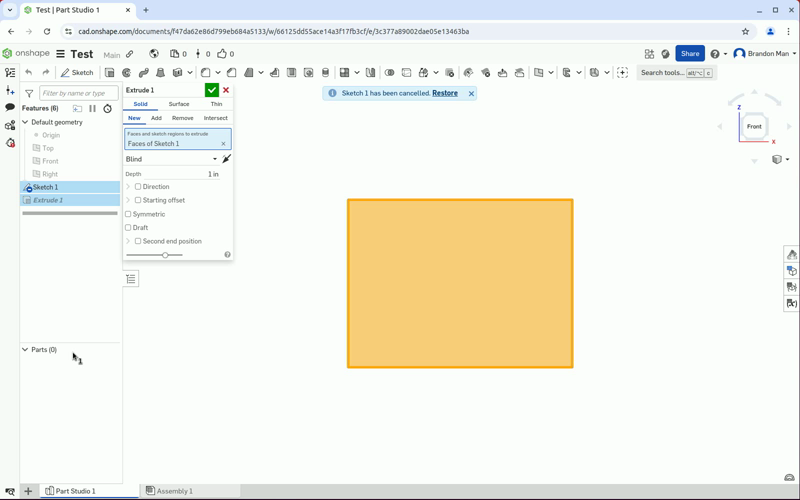
mouse_move(143, 106)
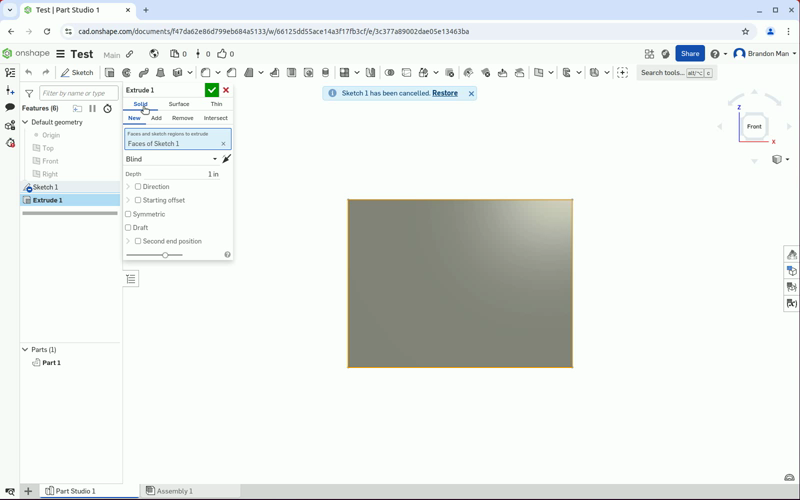
click(143, 106)
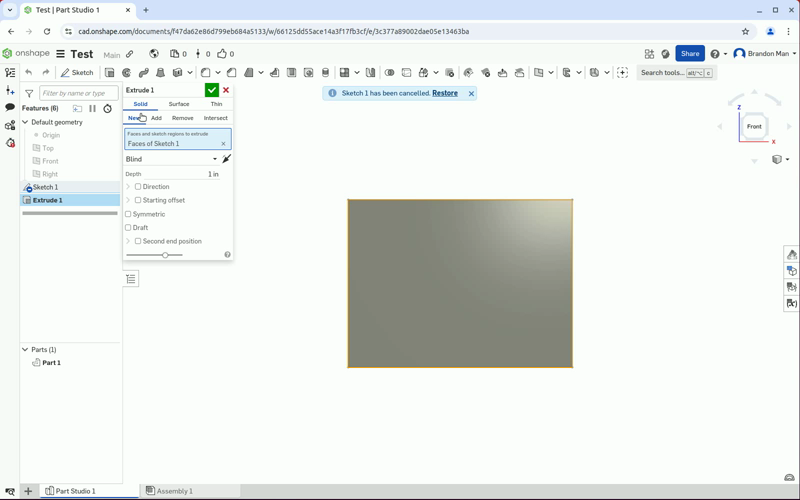
mouse_move(137, 120)
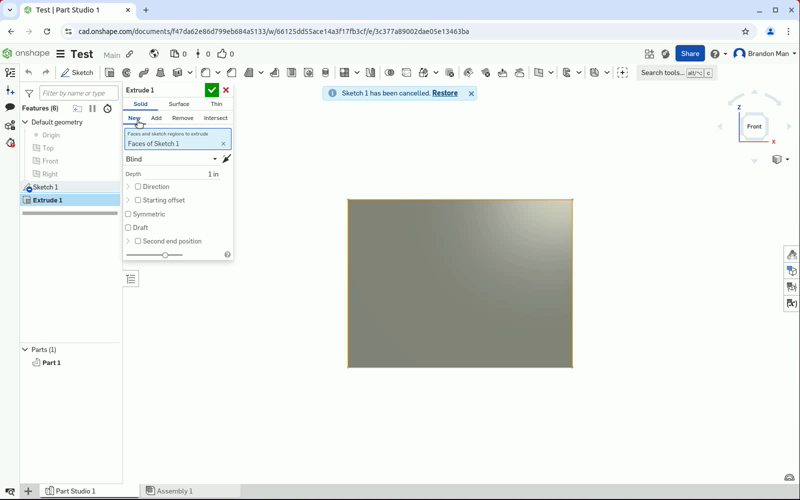
click(137, 120)
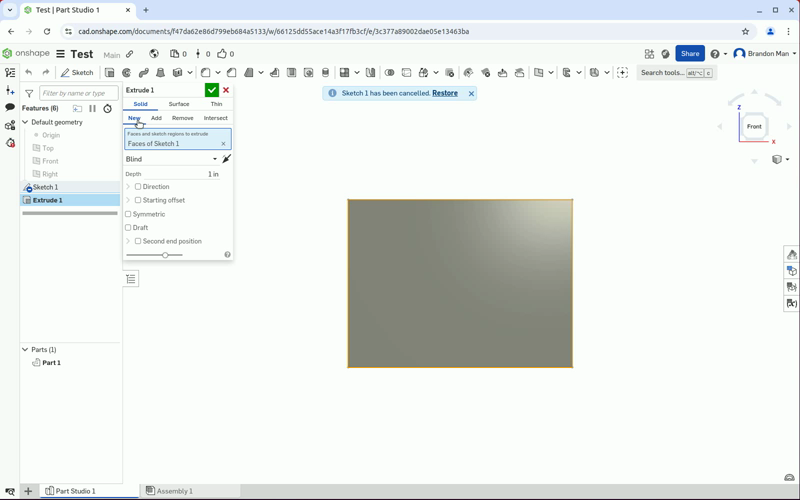
key(tab, 4)
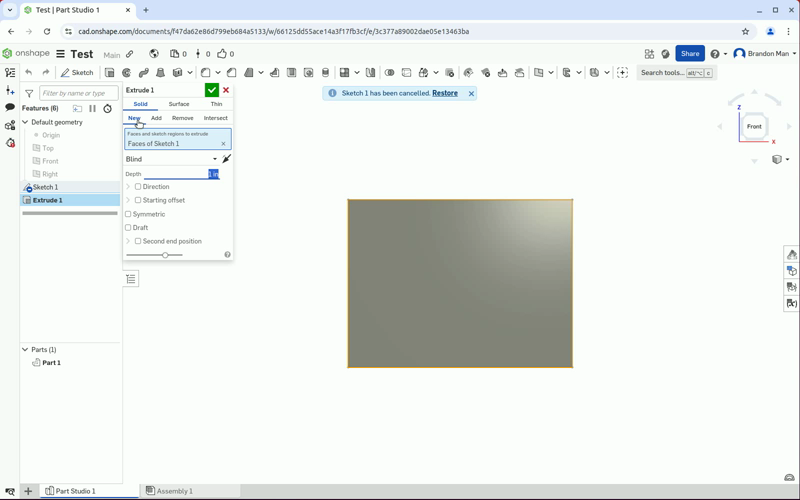
text(7.222)
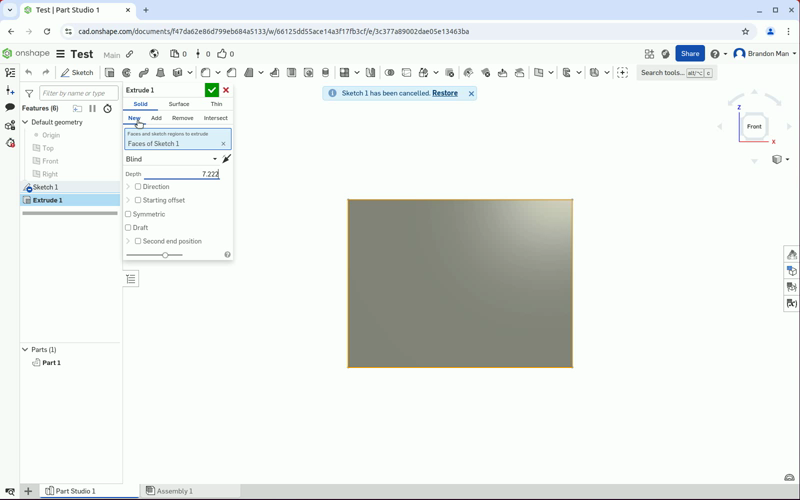
key(tab, 3)
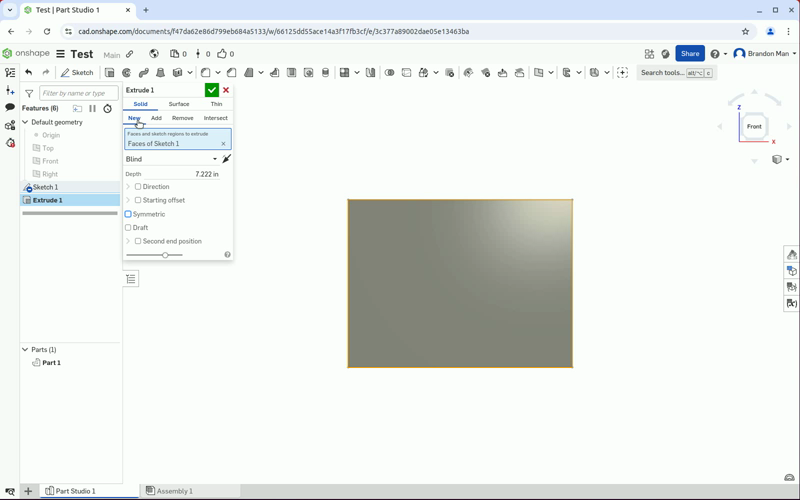
key(space)
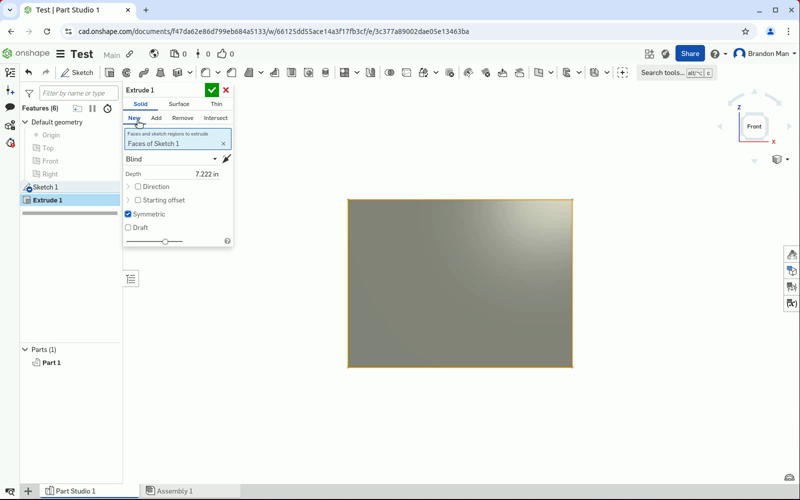
key(enter)
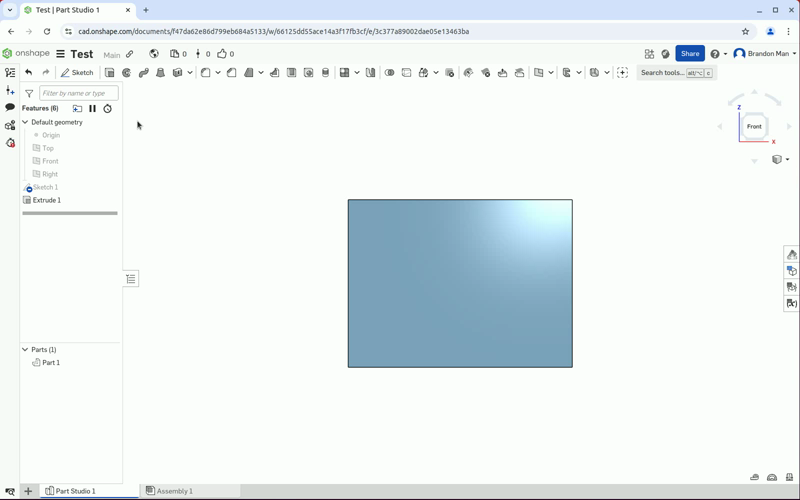
key(shift+h)
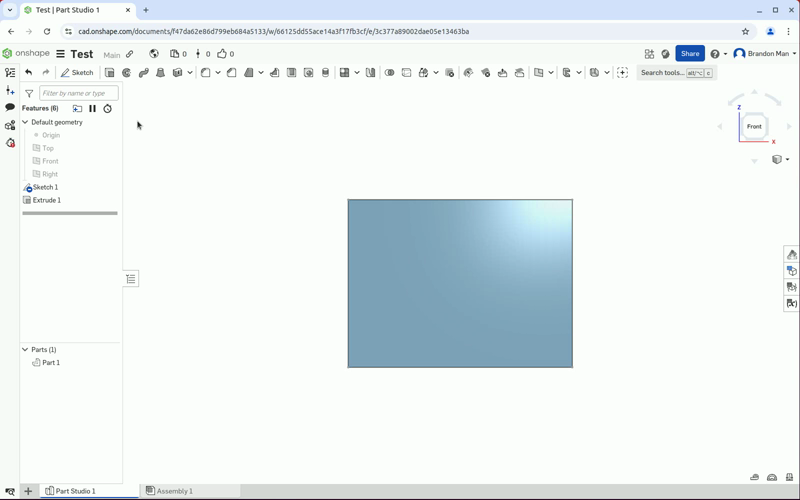
key(shift+h)
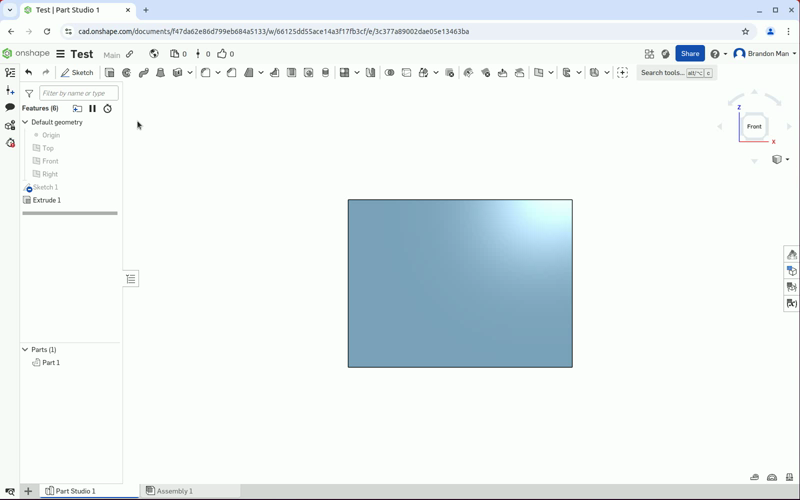
mouse_move(73, 189)
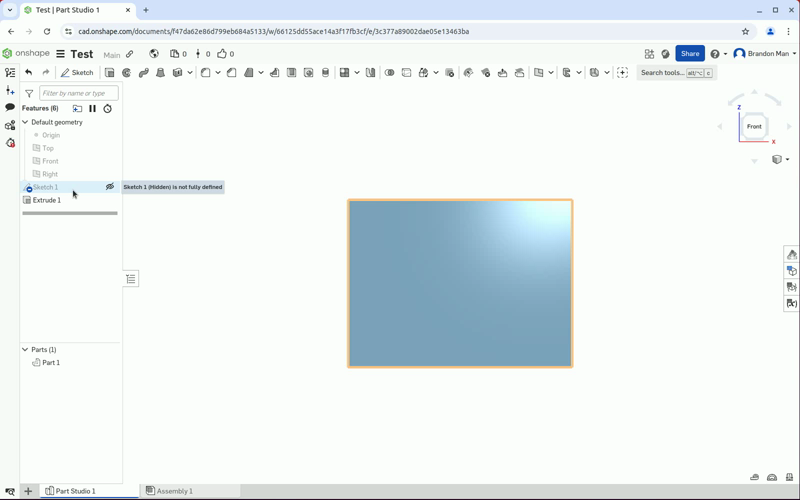
click(73, 189)
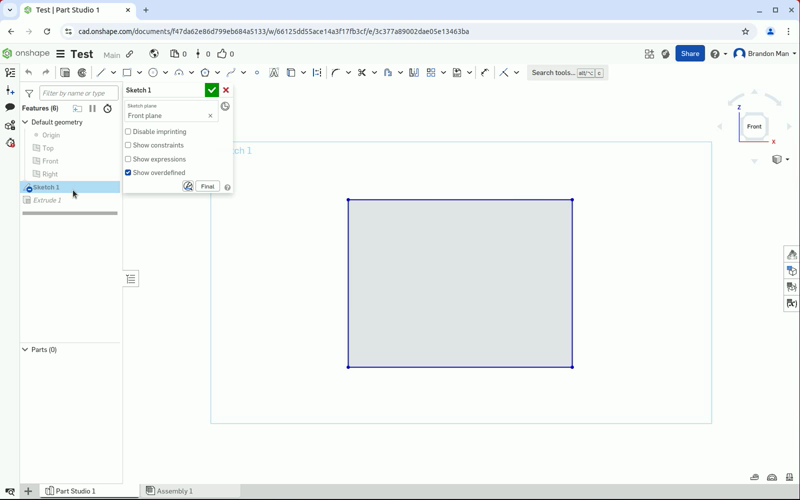
mouse_move(229, 92)
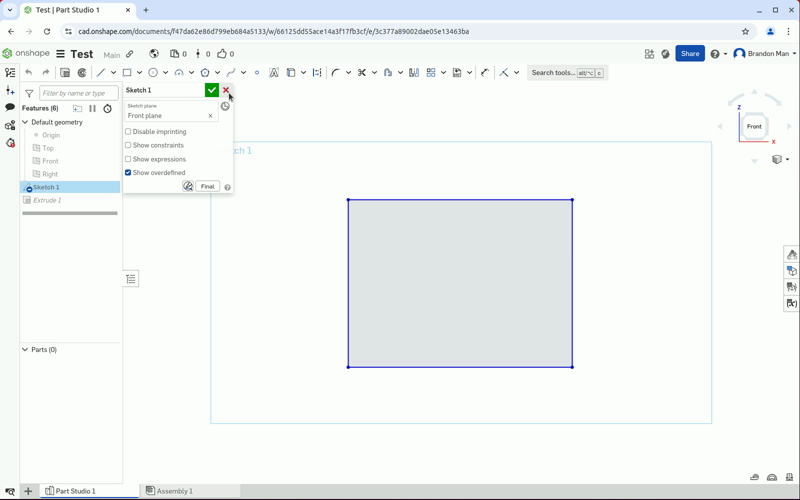
click(229, 92)
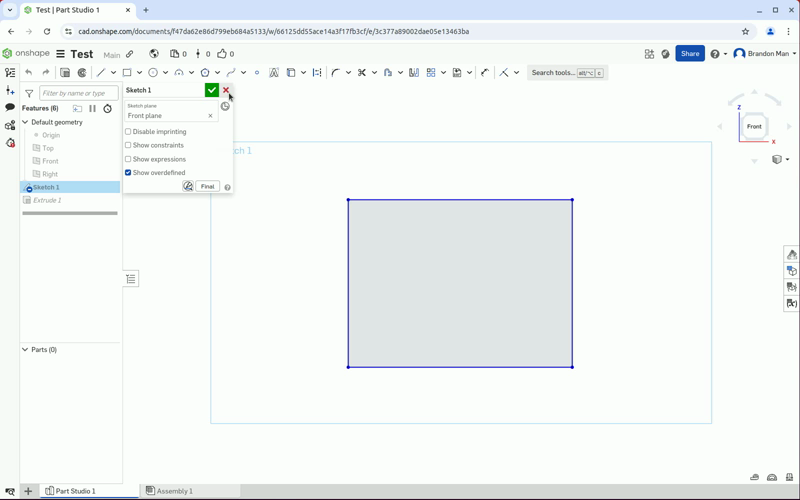
key(shift+s)
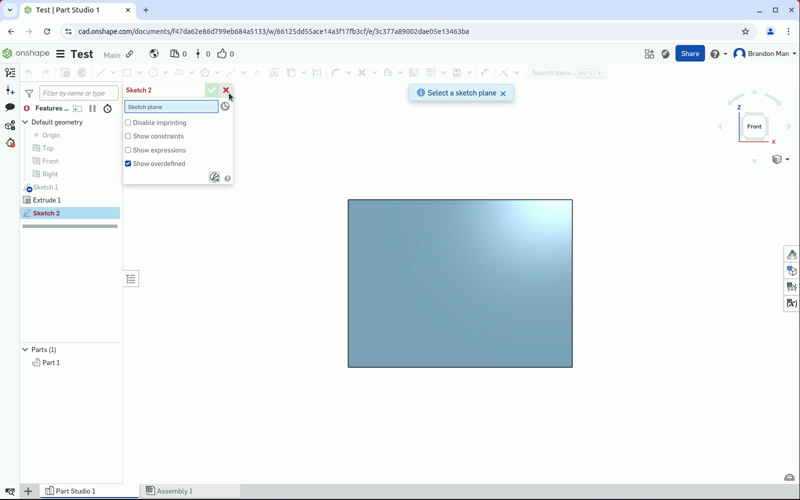
mouse_move(73, 163)
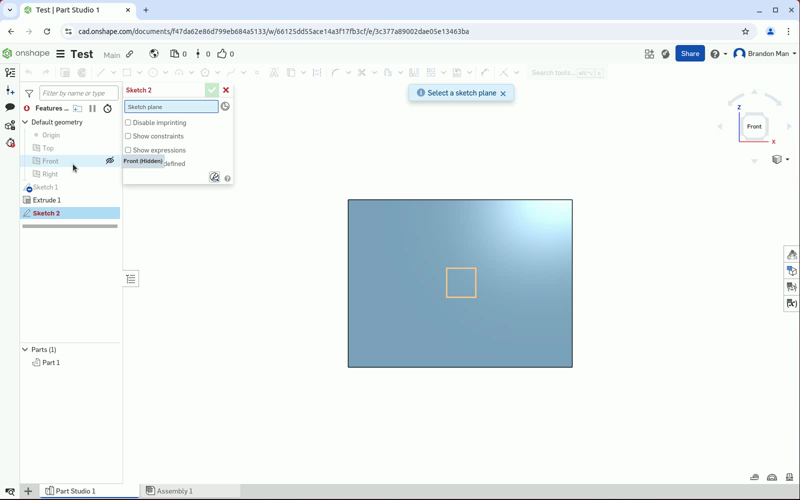
click(73, 163)
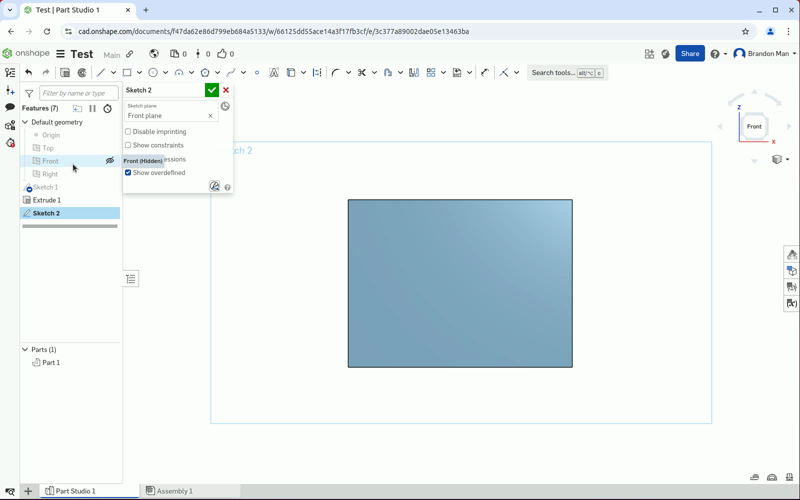
mouse_move(73, 352)
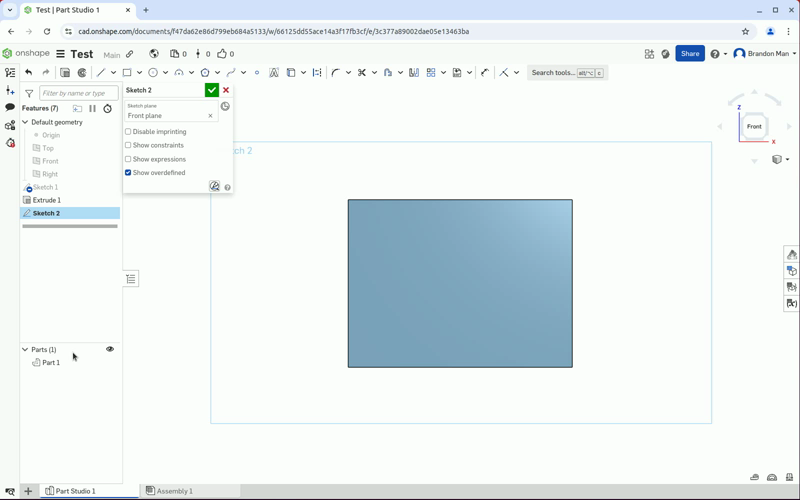
key(y)
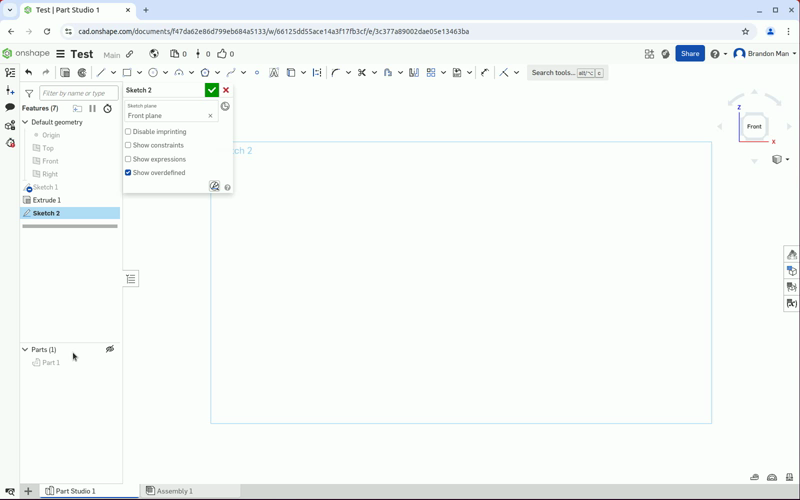
key(c)
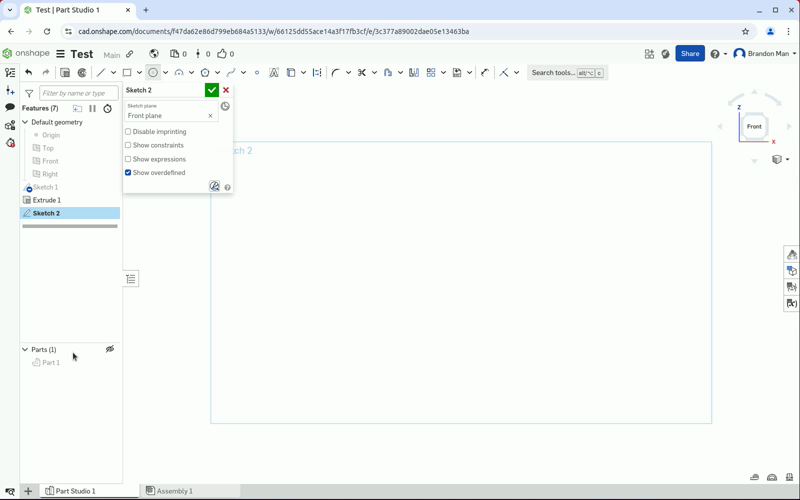
key_down(shift)
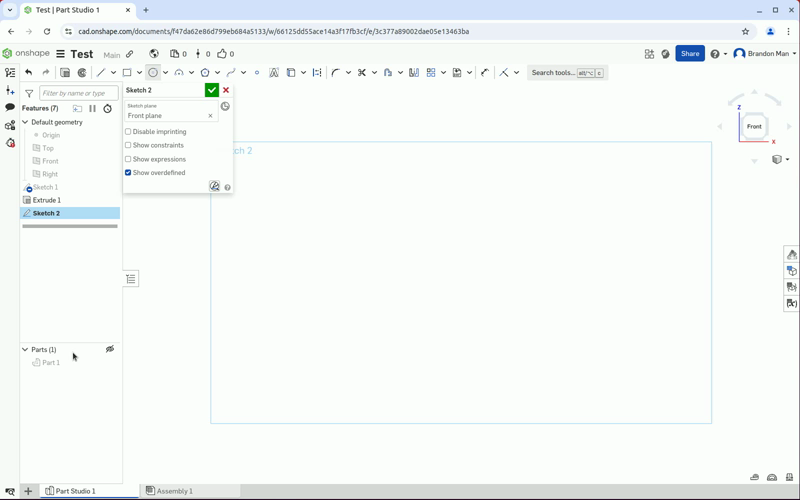
mouse_move(537, 234)
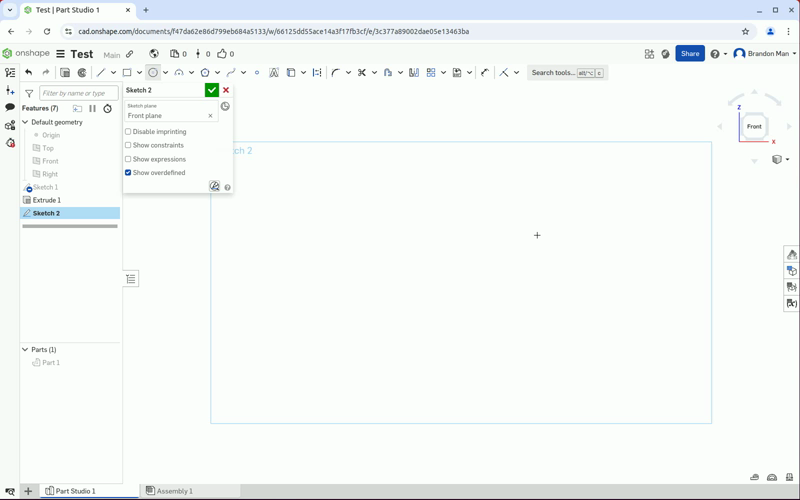
click(537, 234)
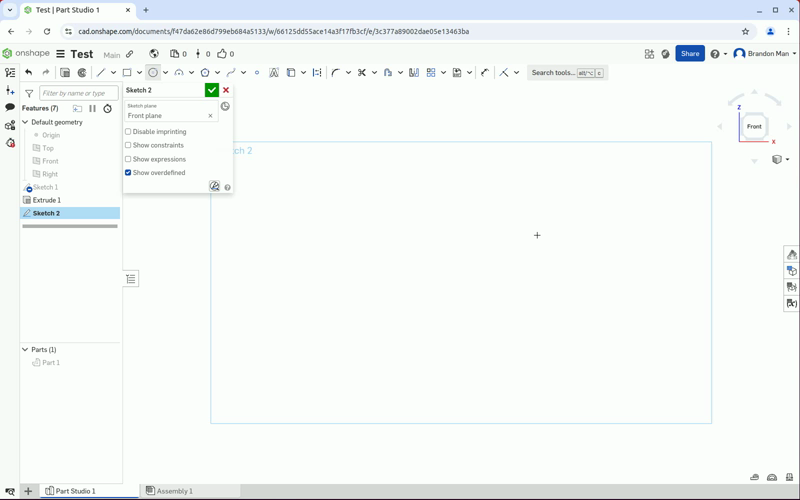
key_up(shift)
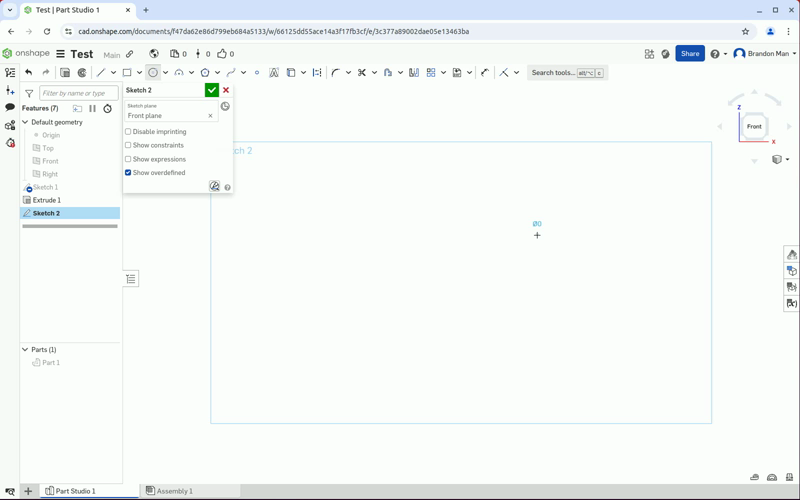
mouse_move(546, 234)
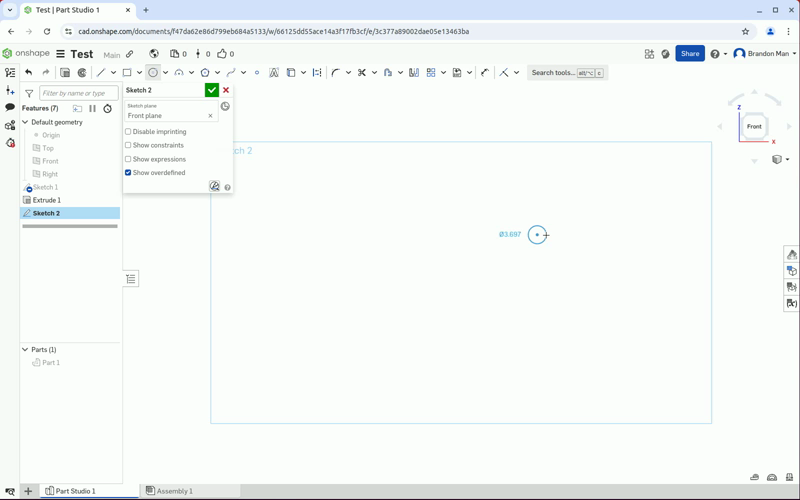
click(546, 234)
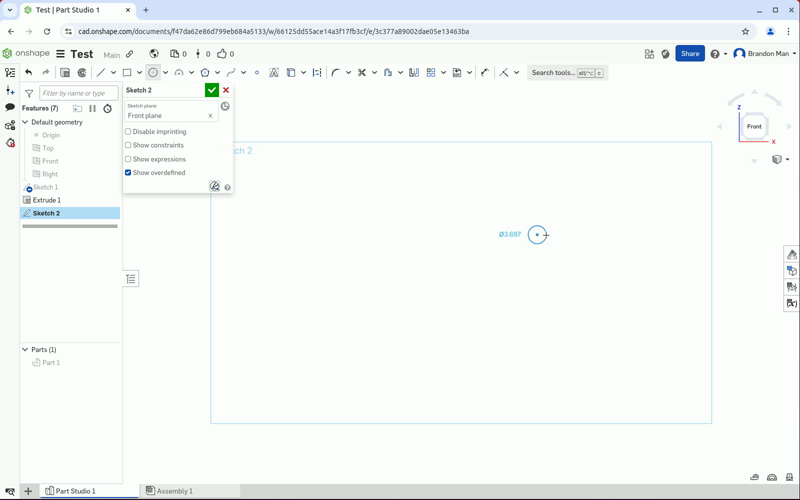
key(esc)
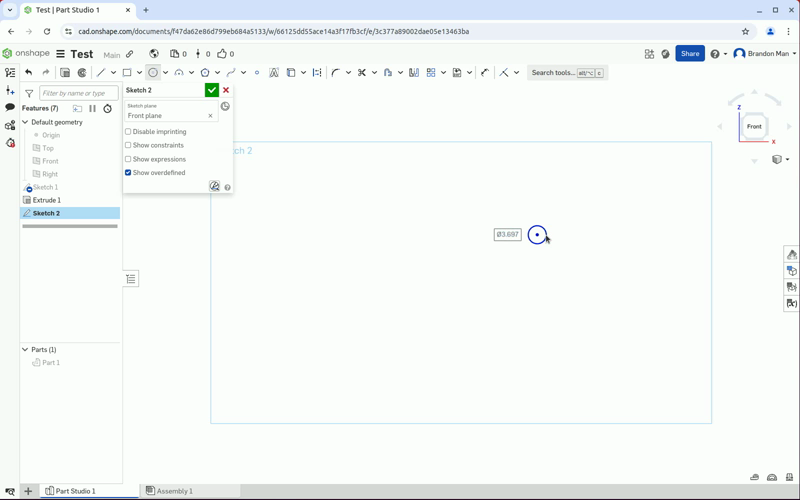
mouse_move(530, 230)
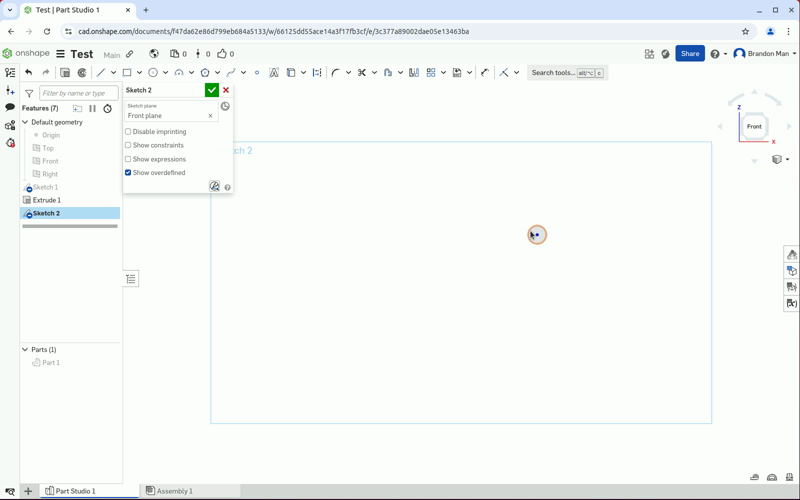
scroll(6)
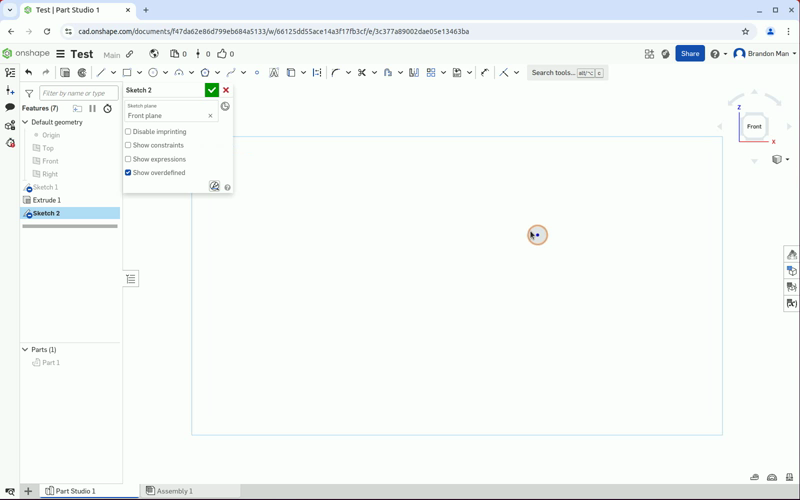
scroll(6)
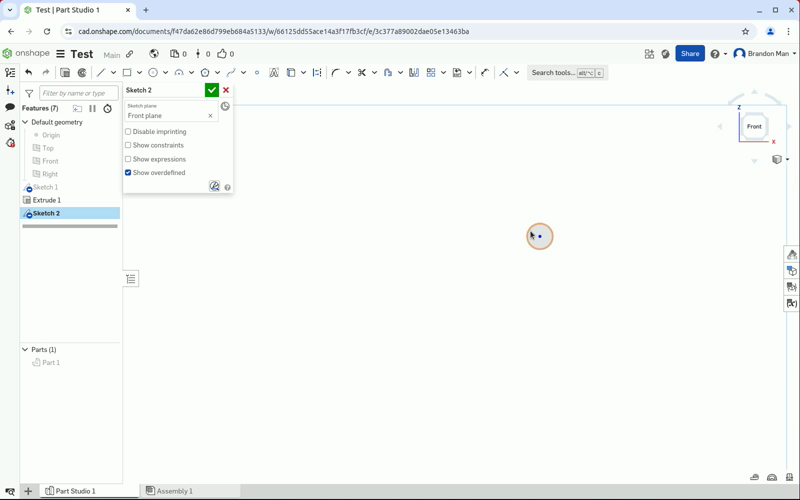
scroll(6)
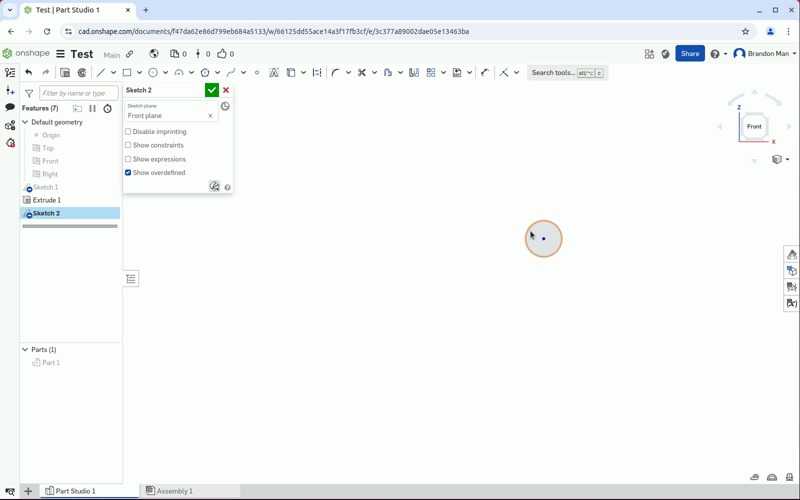
scroll(6)
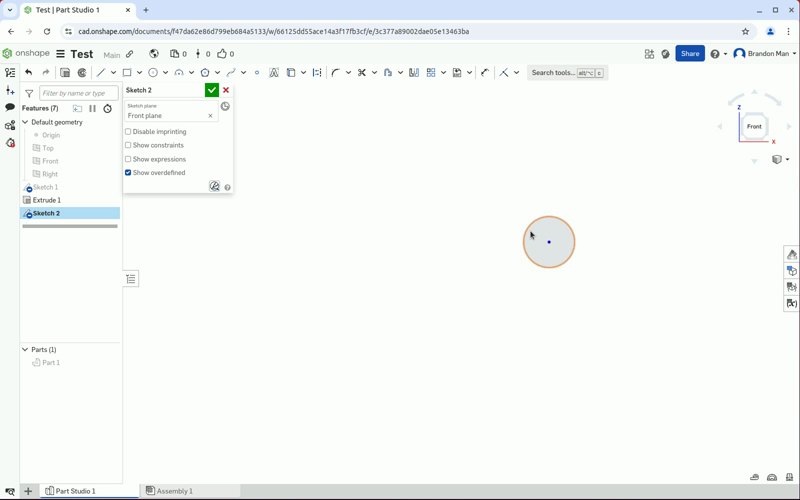
scroll(6)
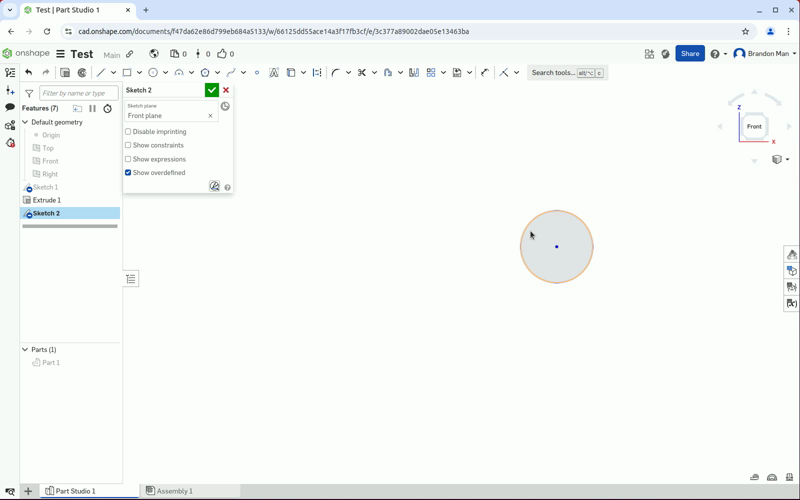
scroll(6)
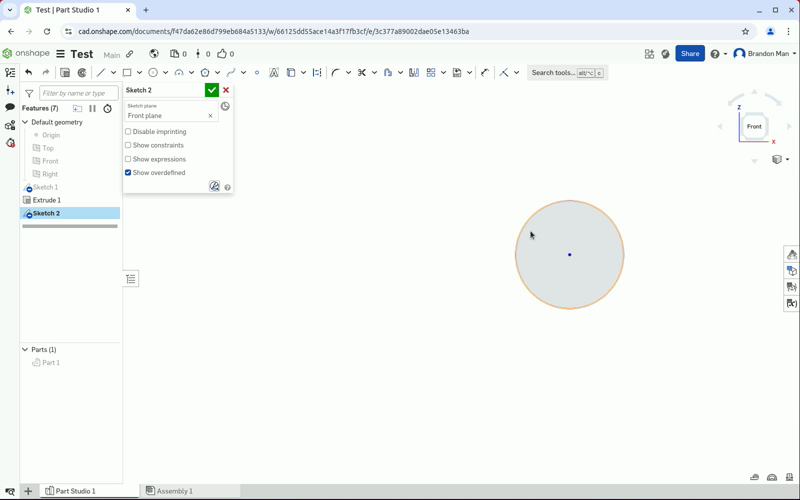
scroll(6)
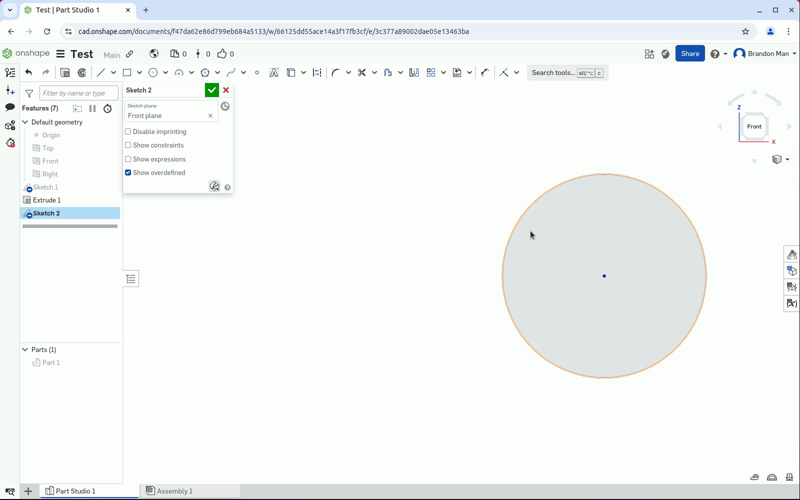
click(530, 230)
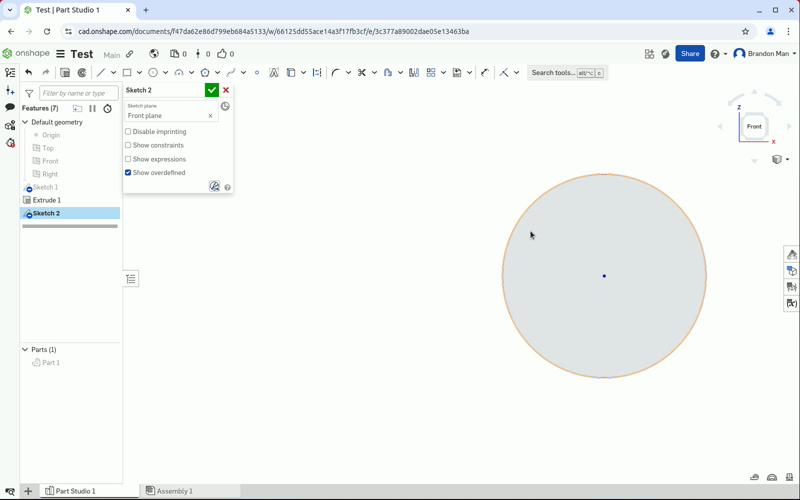
scroll(-6)
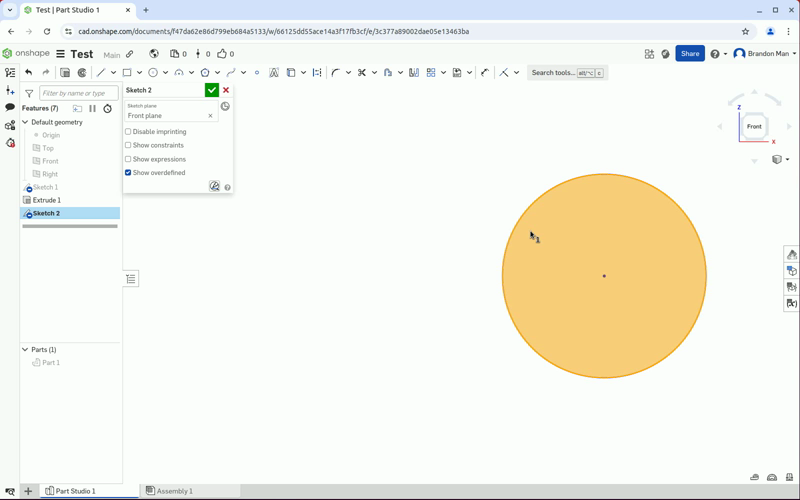
scroll(-6)
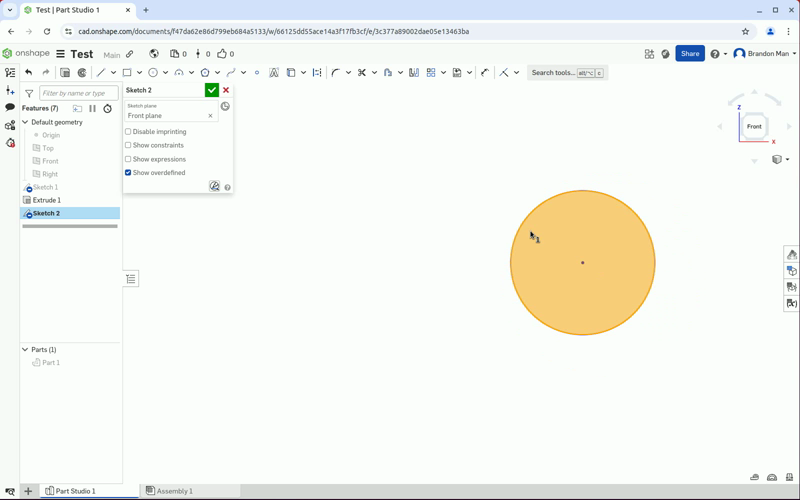
scroll(-6)
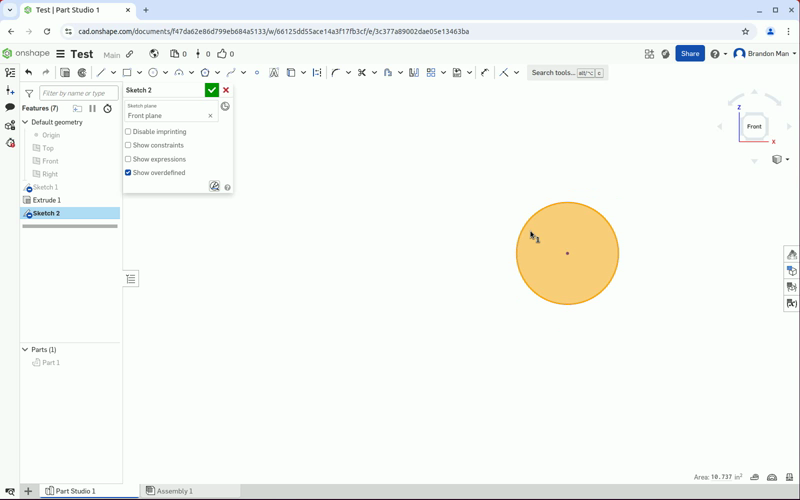
scroll(-6)
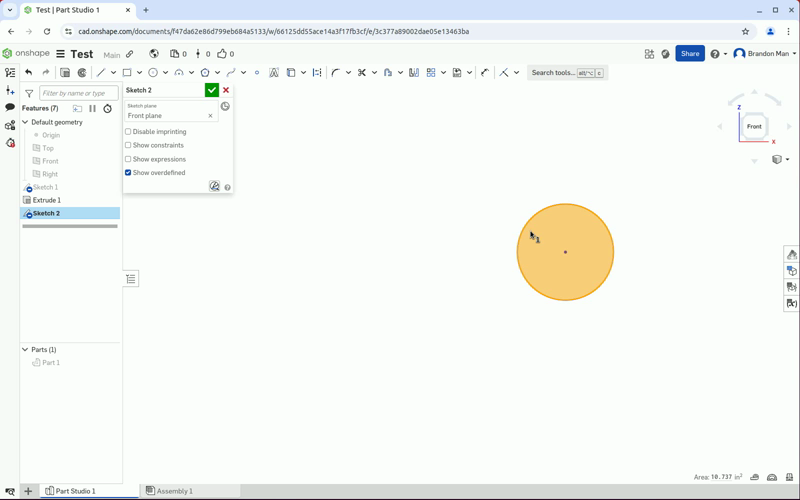
scroll(-6)
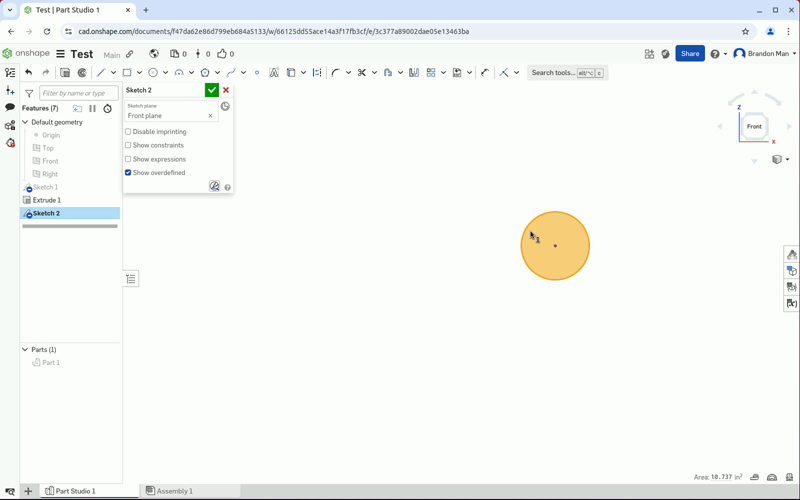
scroll(-6)
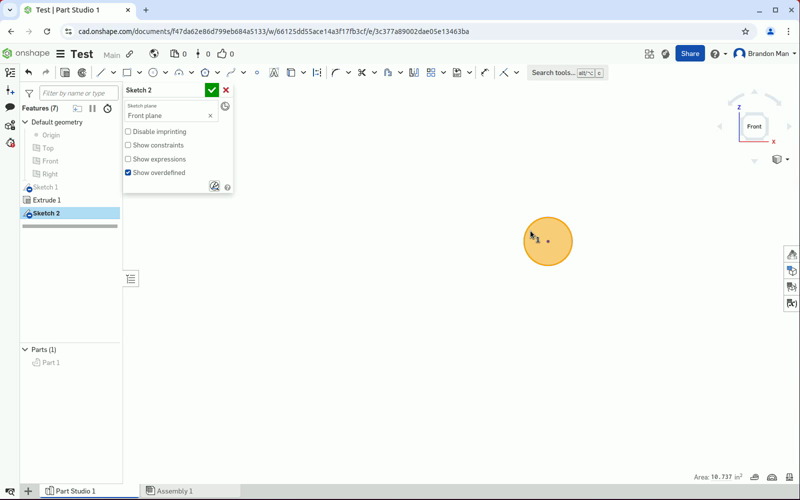
scroll(-6)
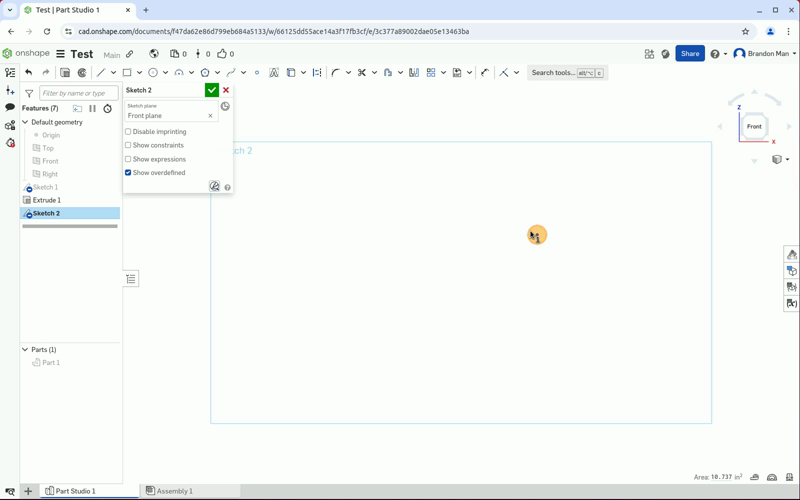
mouse_move(73, 352)
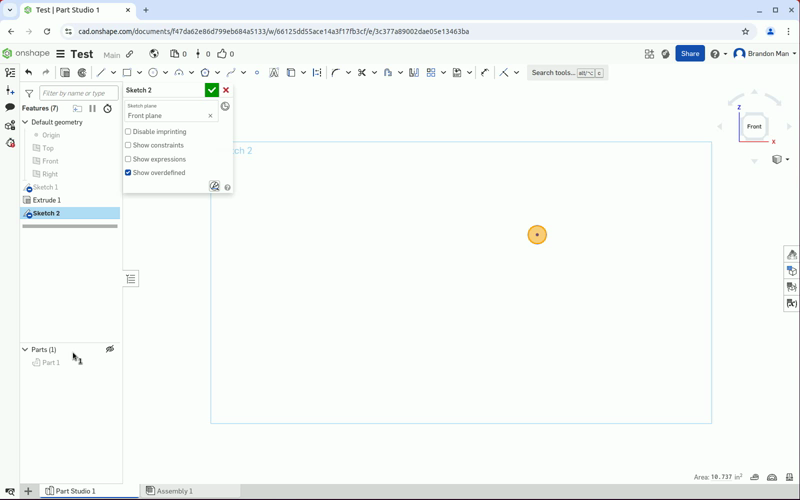
key(shift+y)
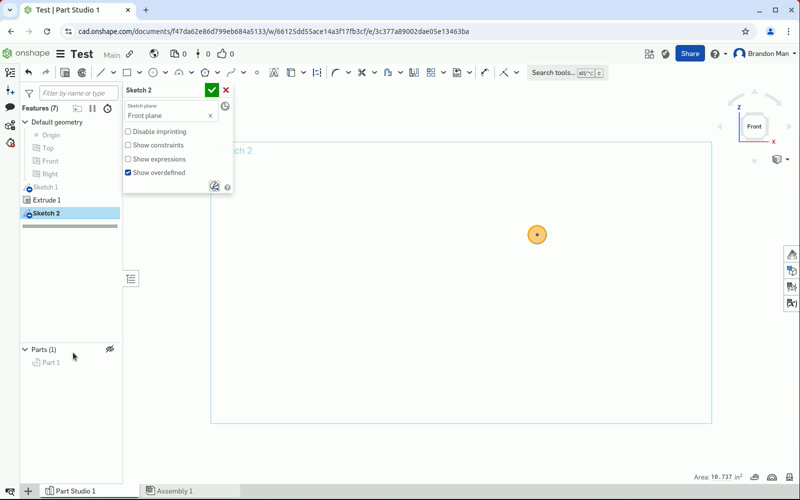
key(shift+e)
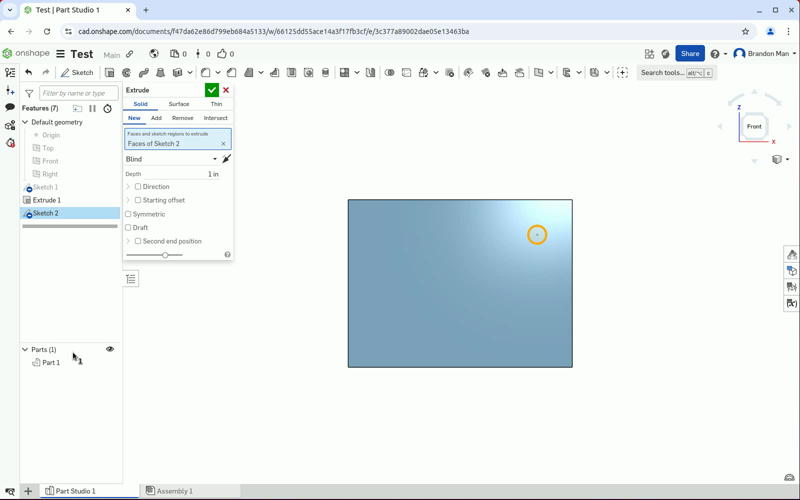
mouse_move(143, 106)
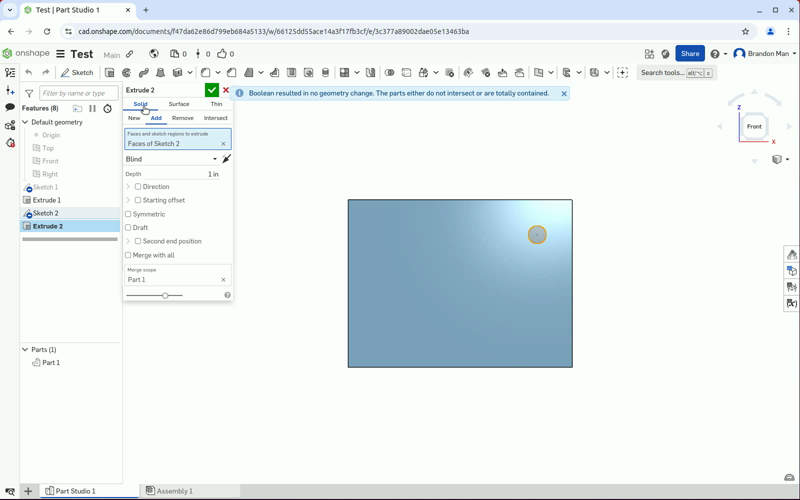
click(143, 106)
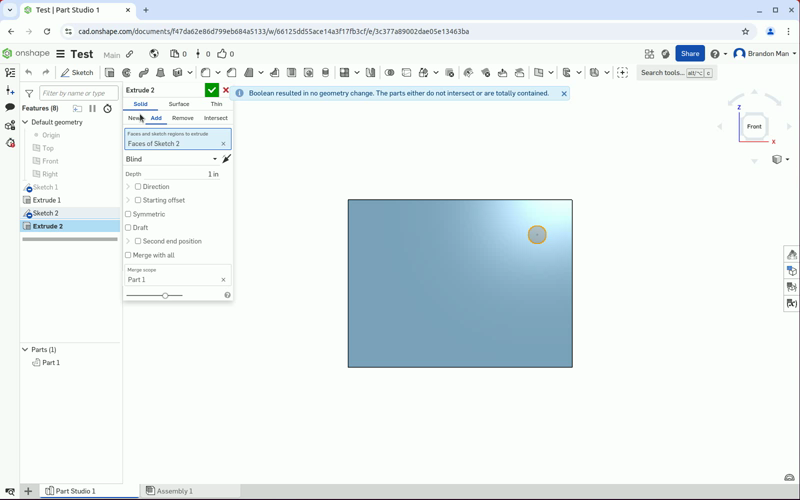
mouse_move(137, 120)
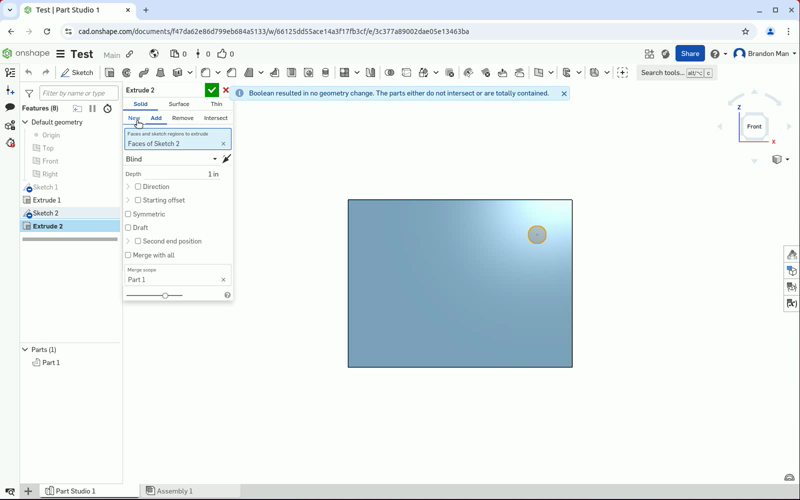
click(137, 120)
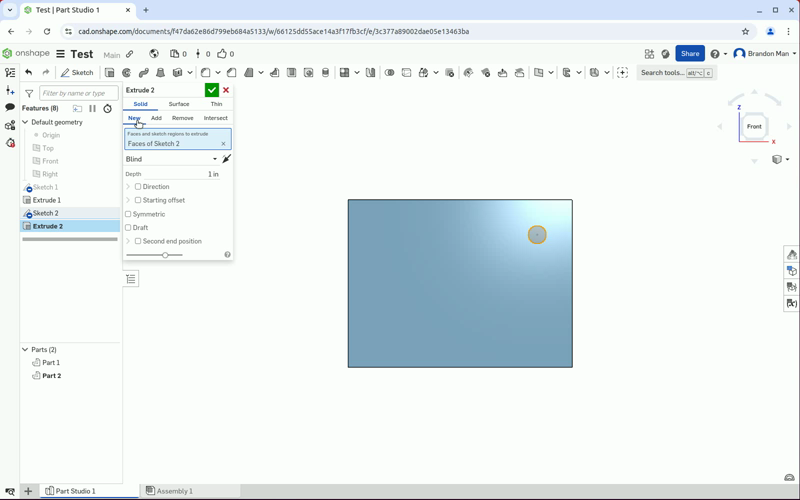
key(tab, 4)
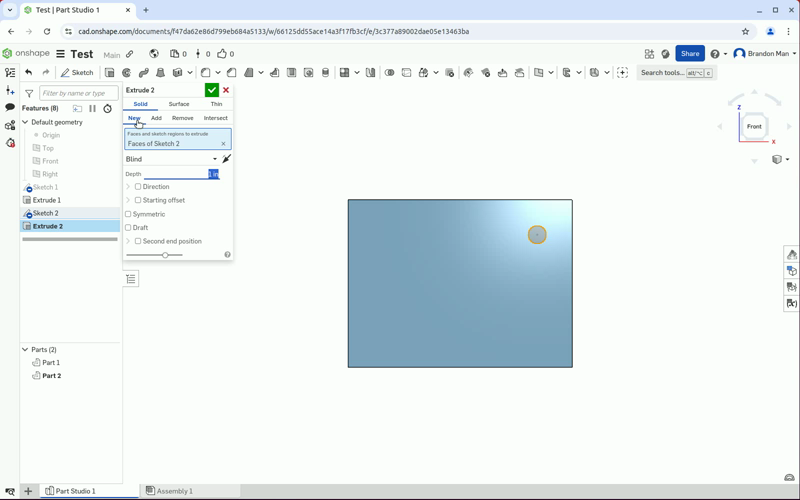
text(11.554)
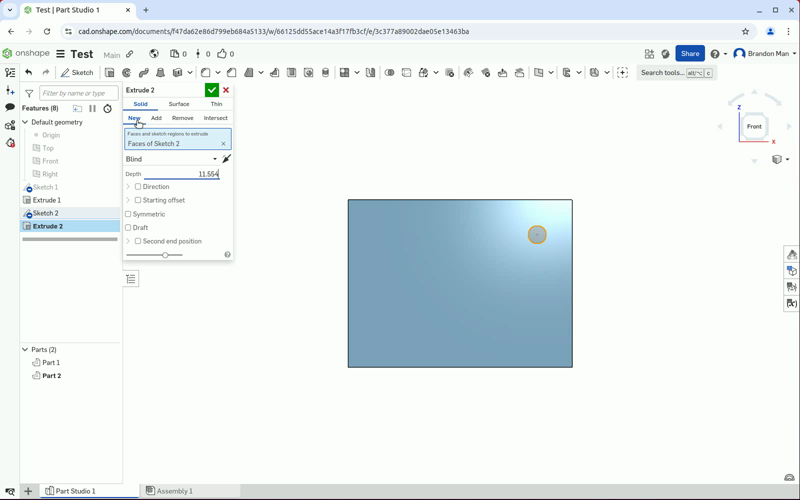
key(enter)
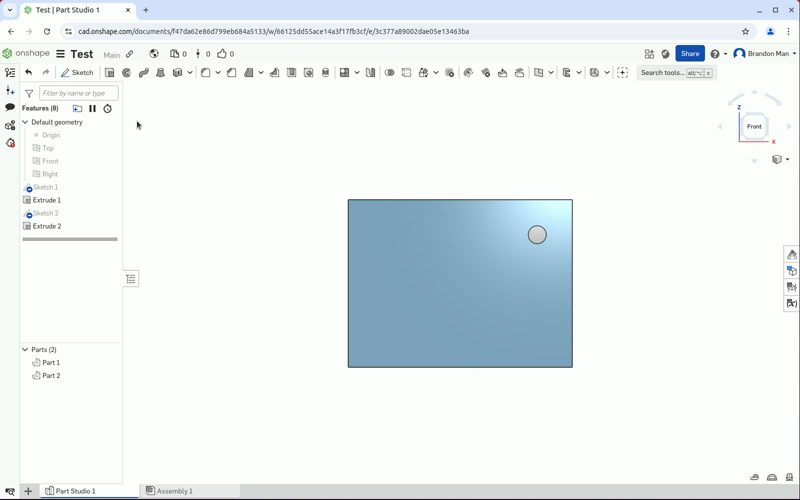
key(shift+h)
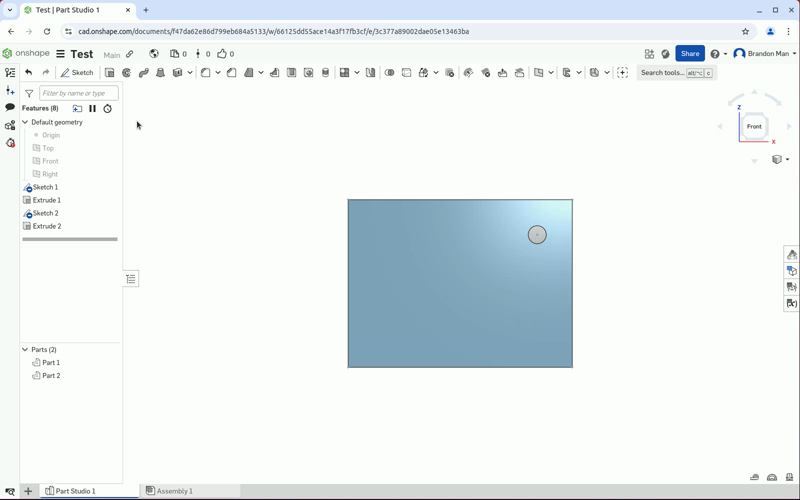
key(shift+h)
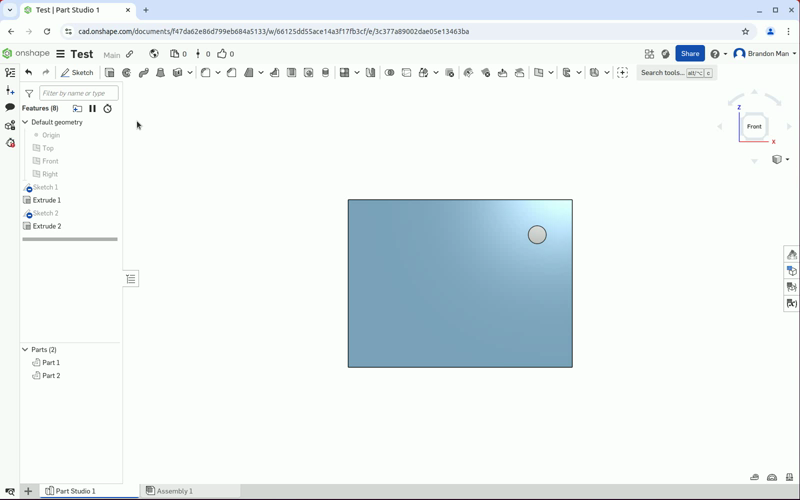
mouse_move(73, 189)
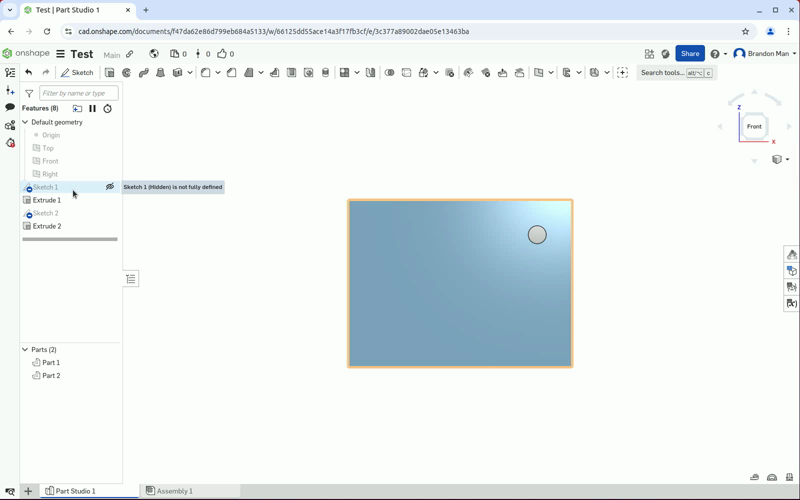
click(73, 189)
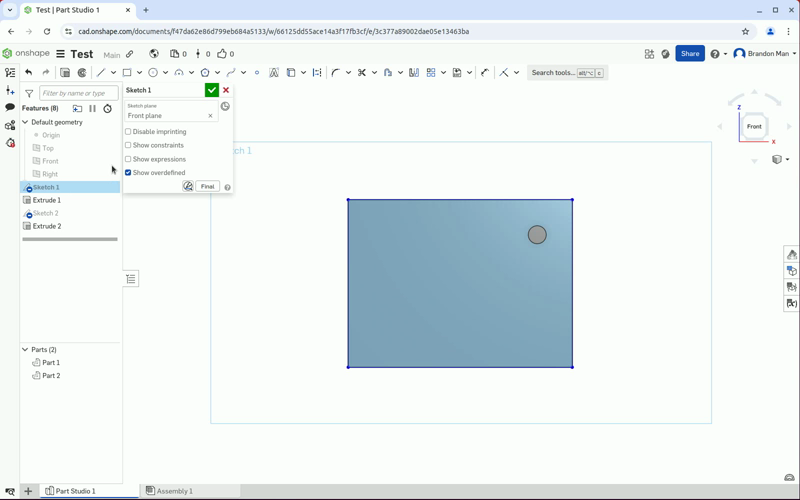
mouse_move(229, 92)
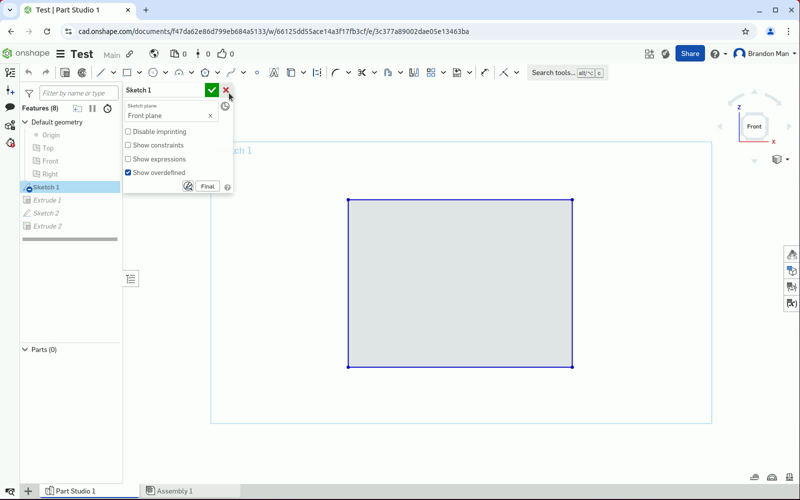
click(229, 92)
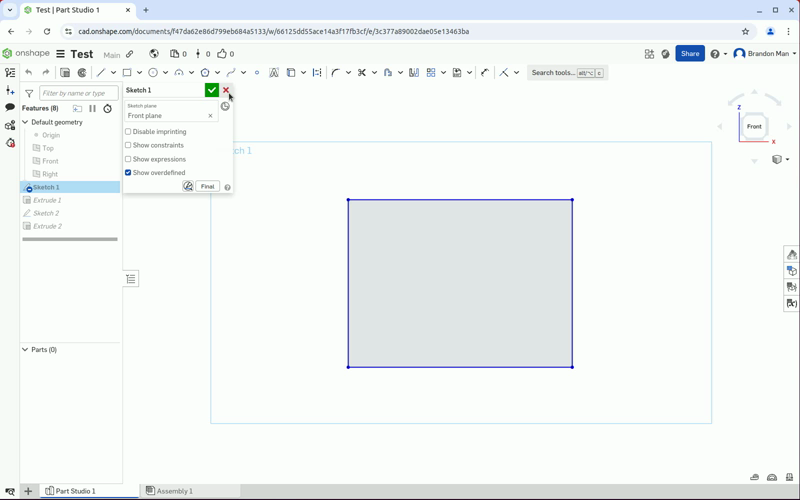
key(shift+s)
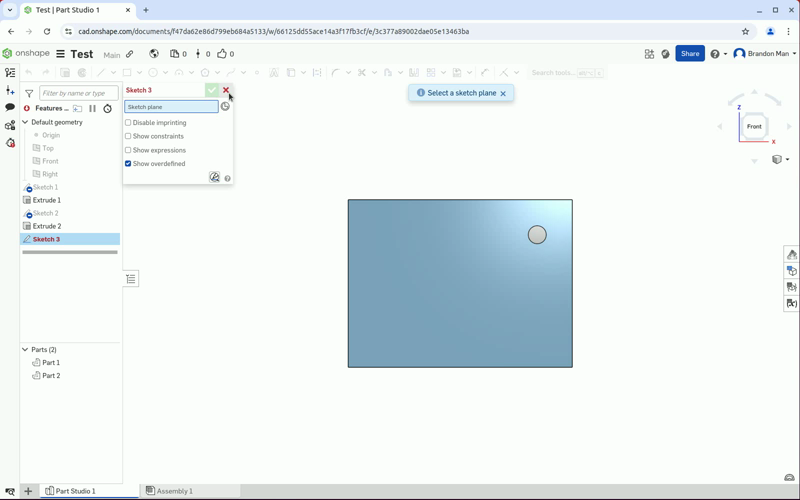
mouse_move(73, 163)
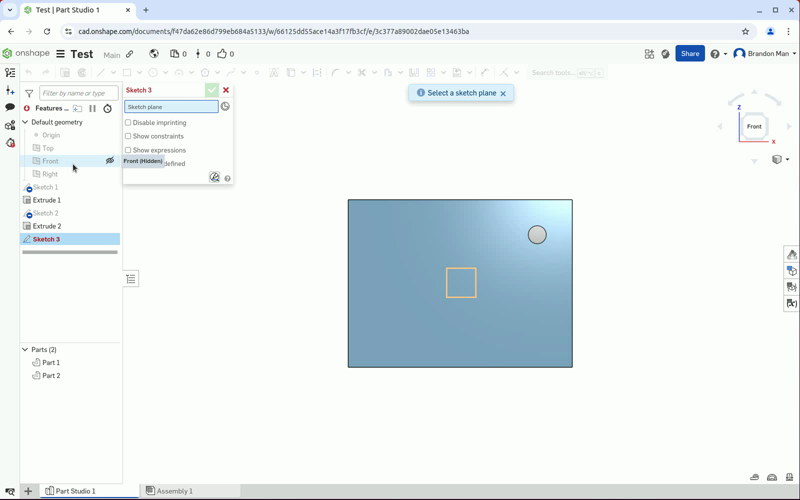
click(73, 163)
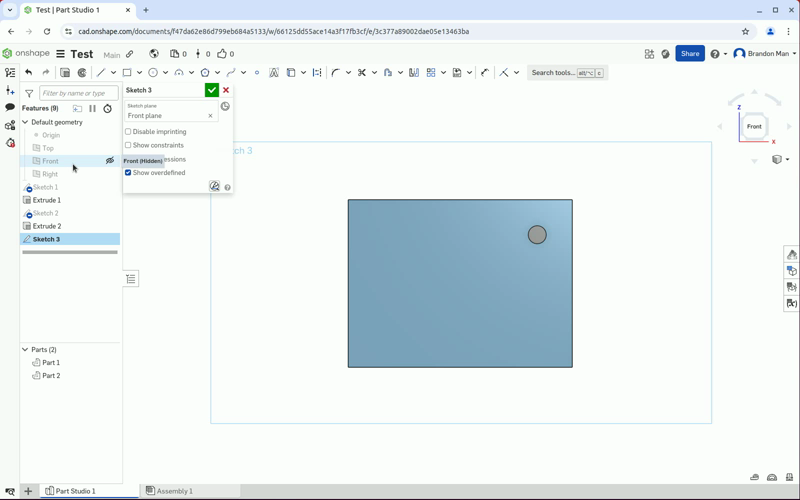
mouse_move(73, 352)
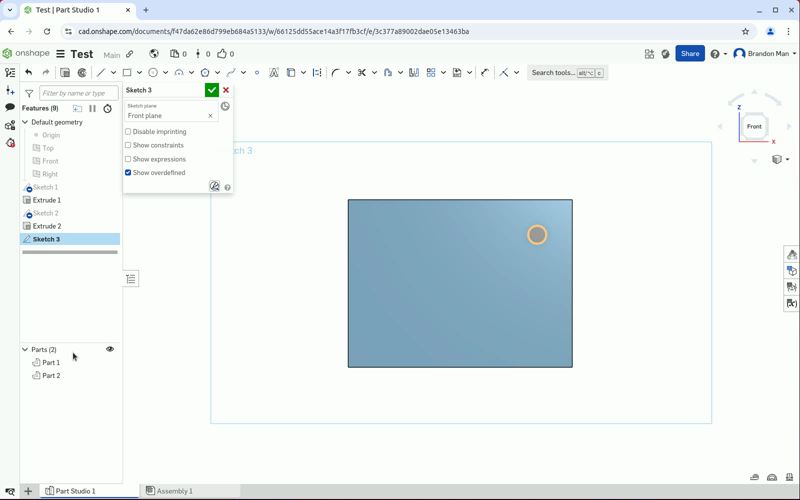
key(y)
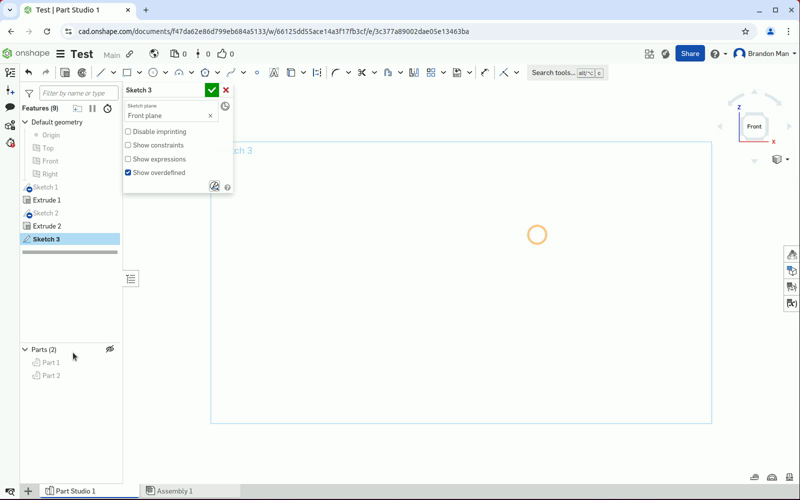
key(c)
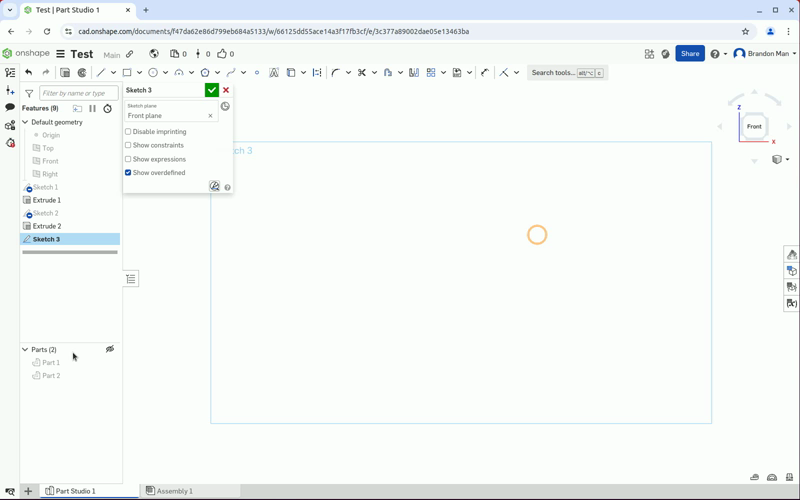
key_down(shift)
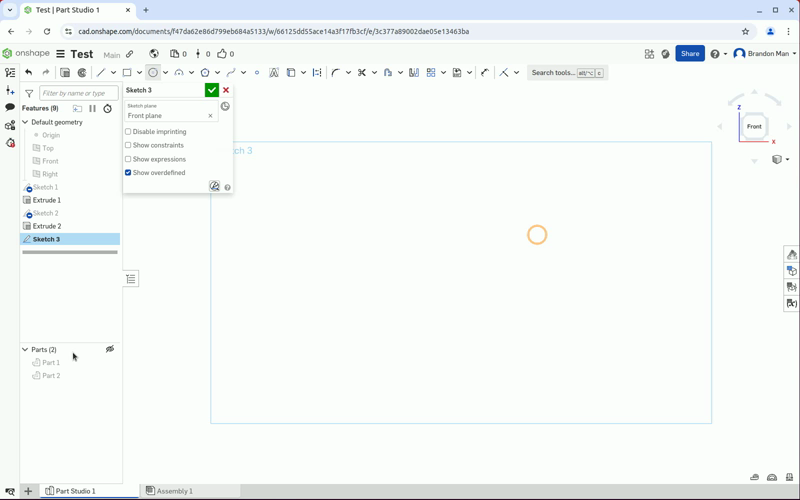
mouse_move(537, 330)
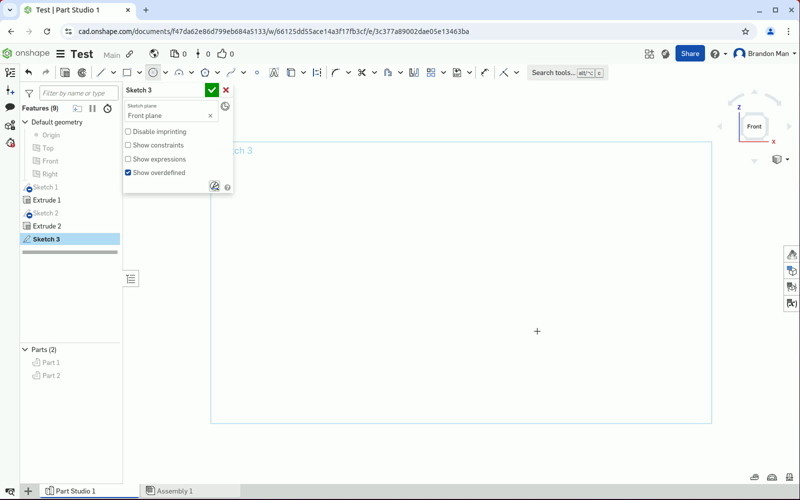
click(537, 330)
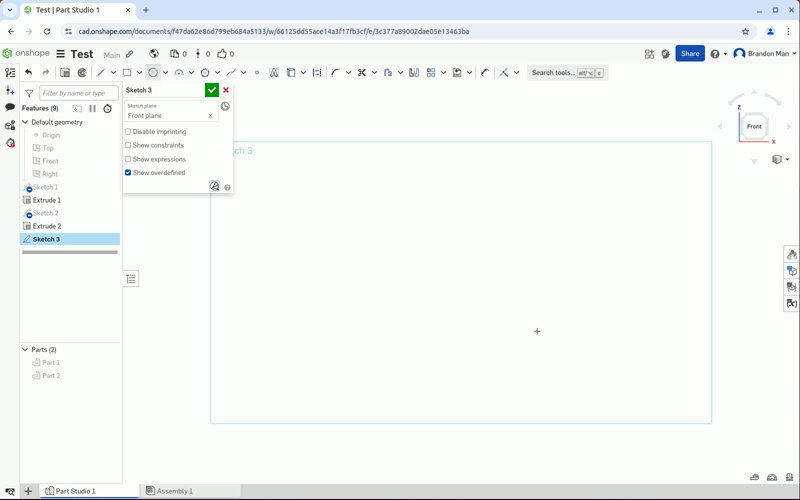
key_up(shift)
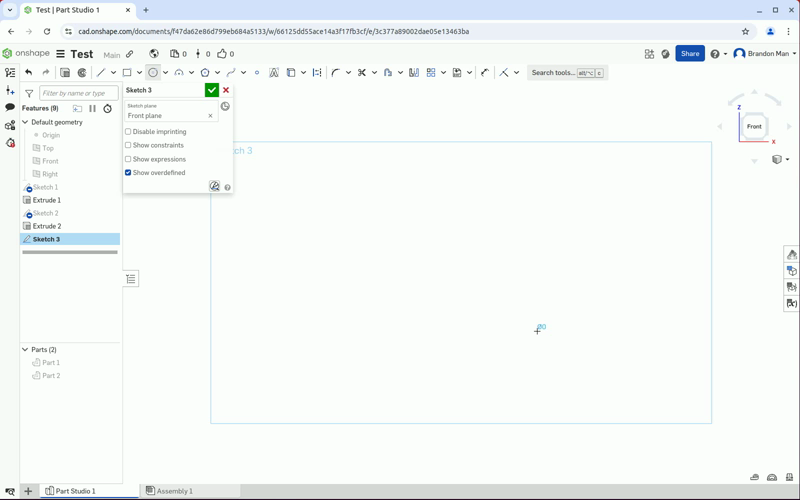
mouse_move(546, 330)
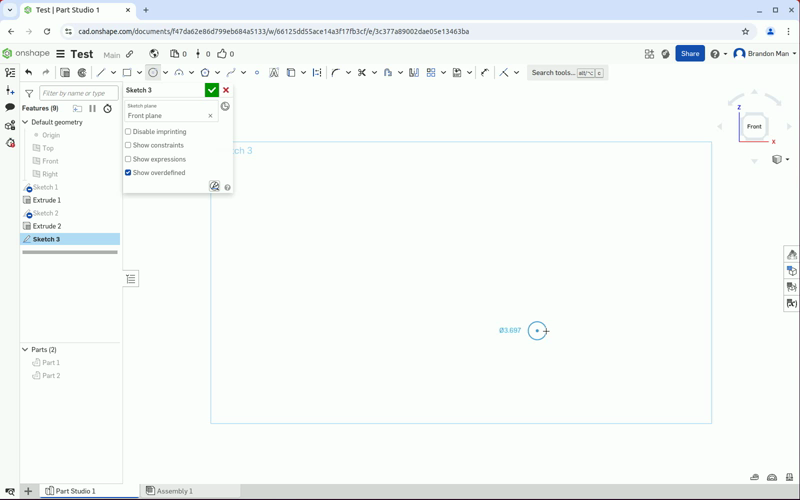
click(546, 330)
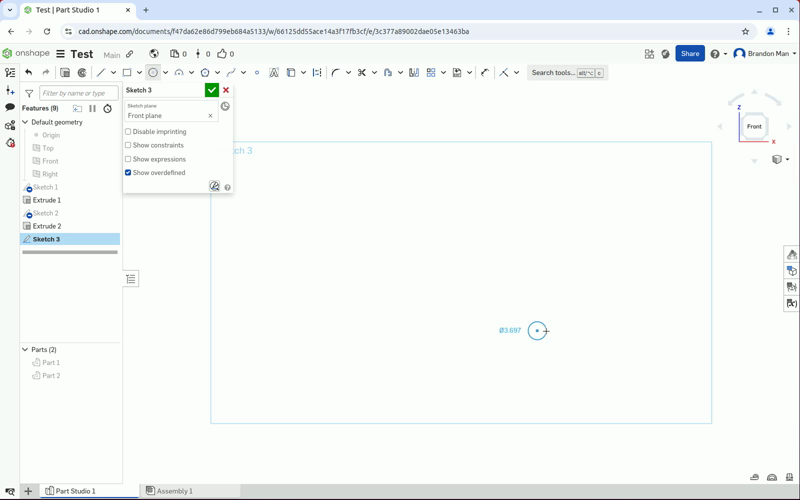
key(esc)
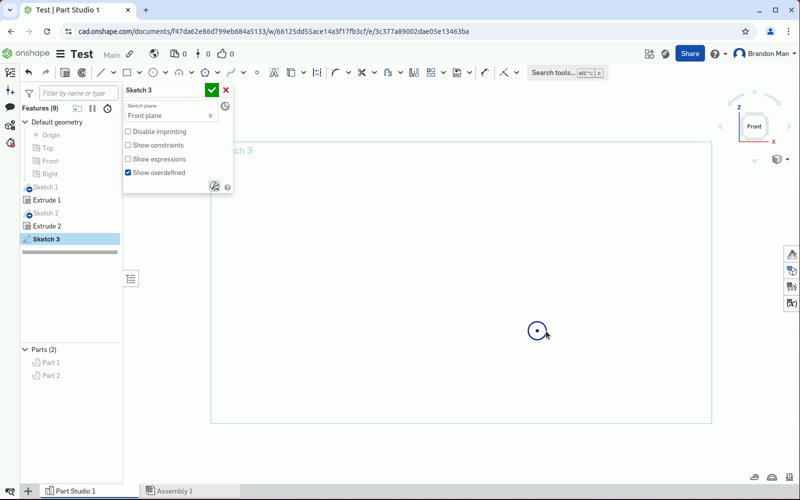
mouse_move(535, 336)
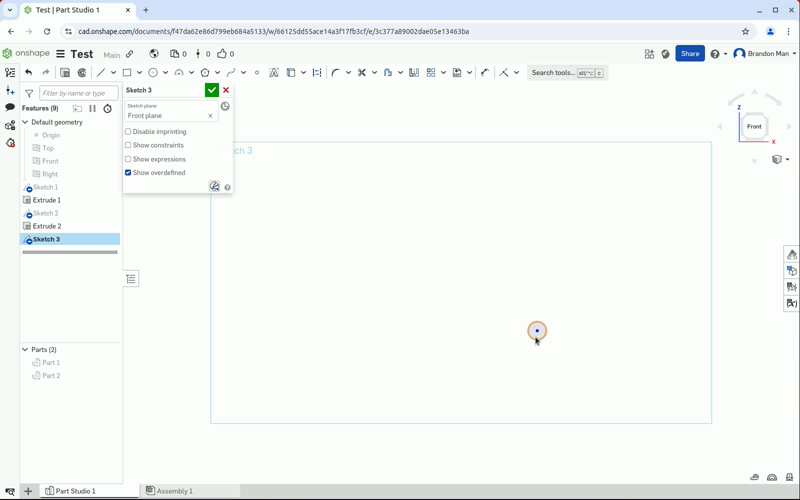
scroll(6)
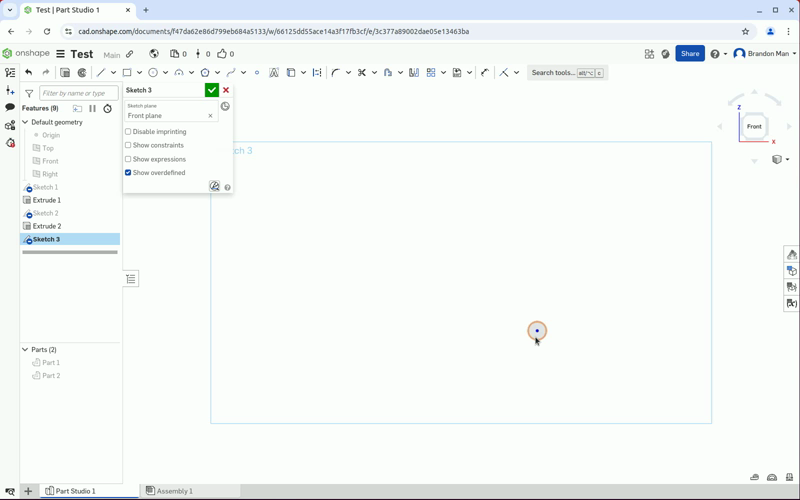
scroll(6)
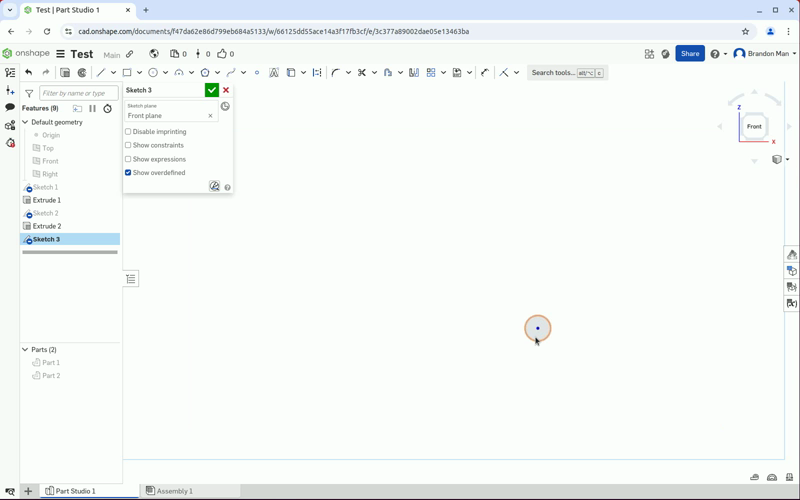
scroll(6)
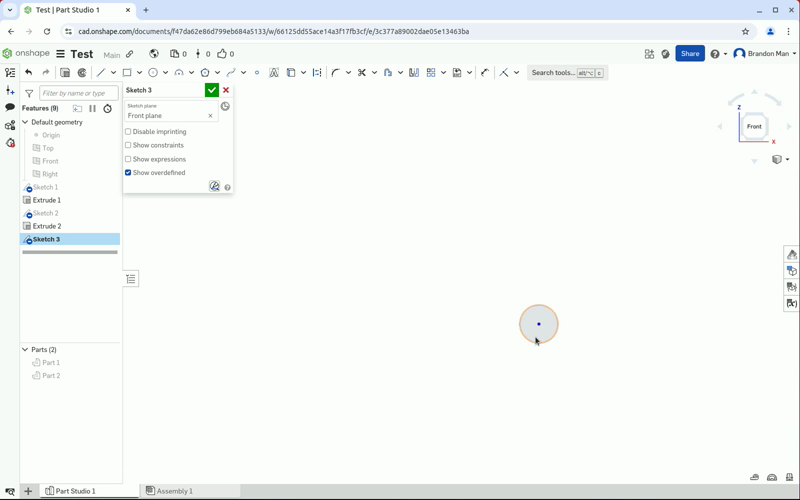
scroll(6)
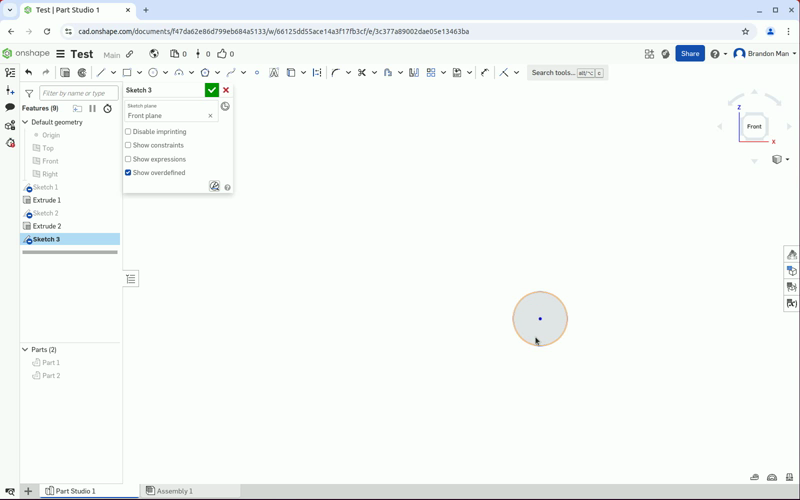
scroll(6)
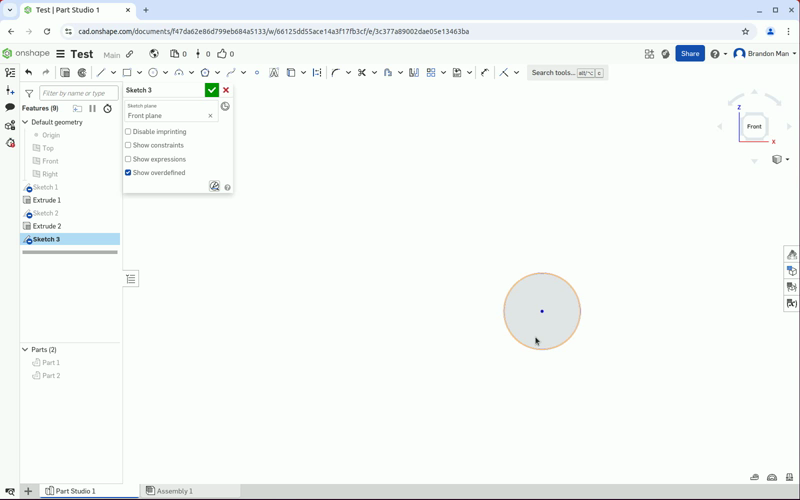
scroll(6)
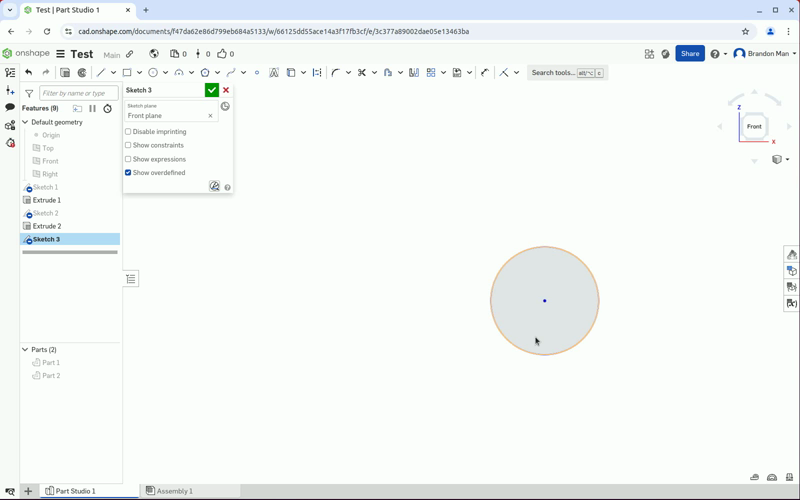
scroll(6)
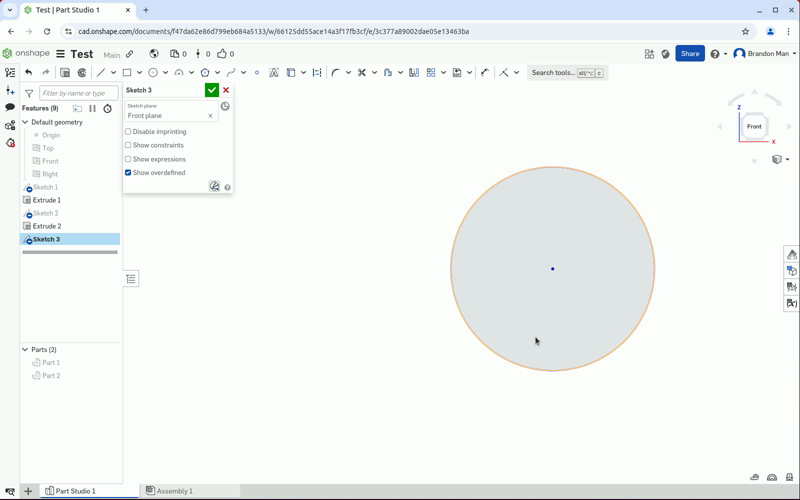
click(535, 336)
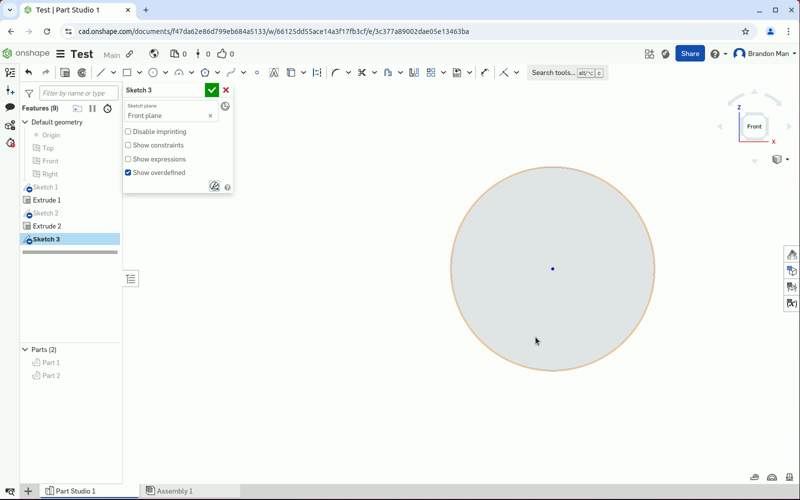
scroll(-6)
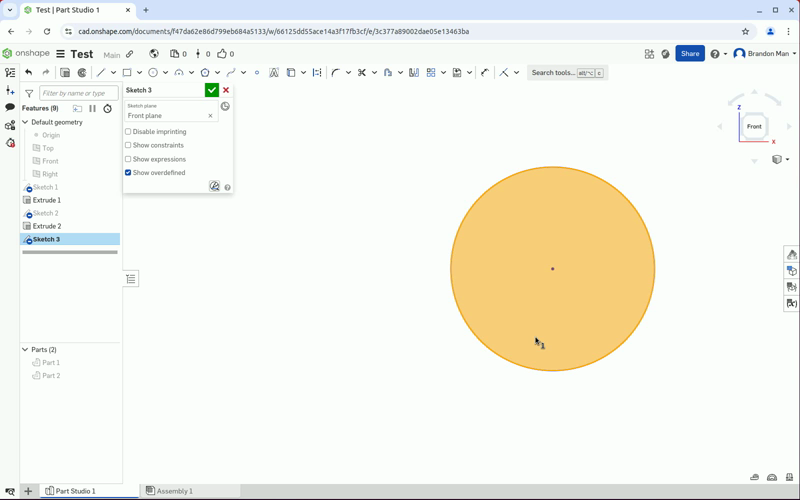
scroll(-6)
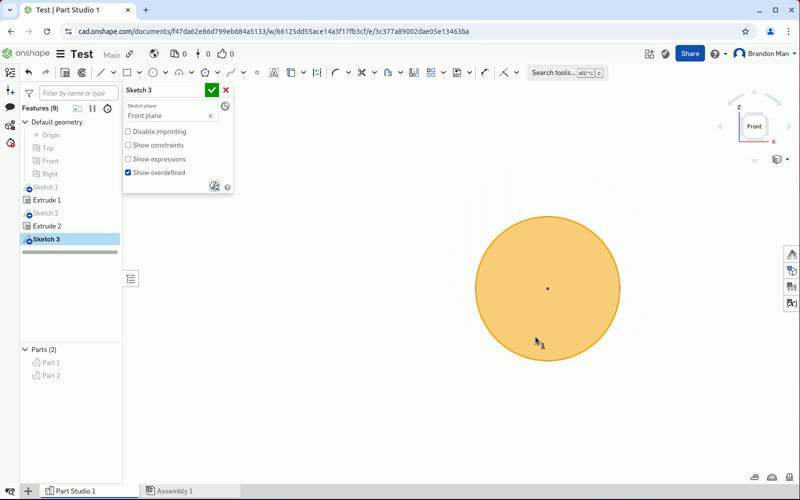
scroll(-6)
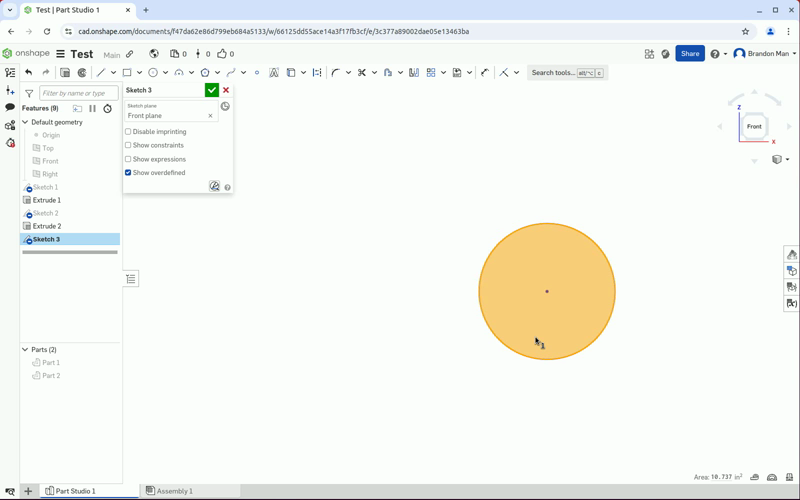
scroll(-6)
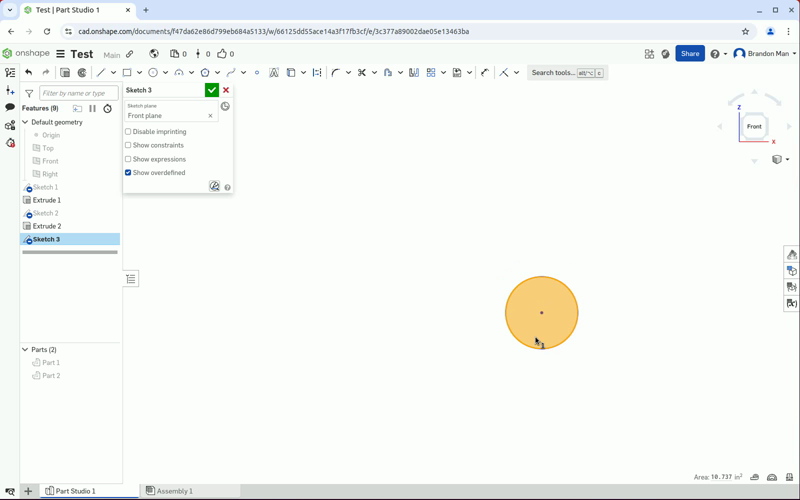
scroll(-6)
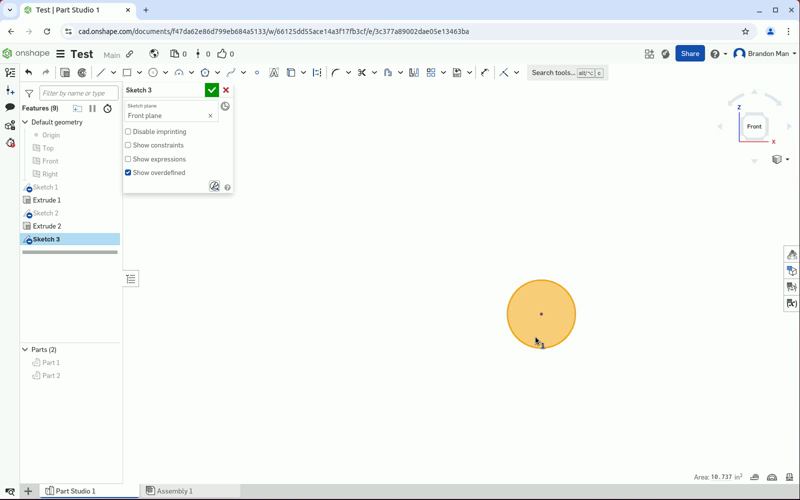
scroll(-6)
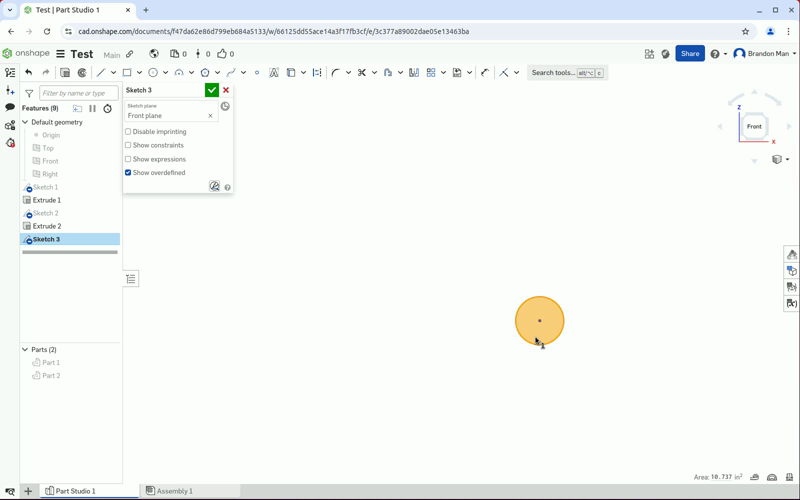
scroll(-6)
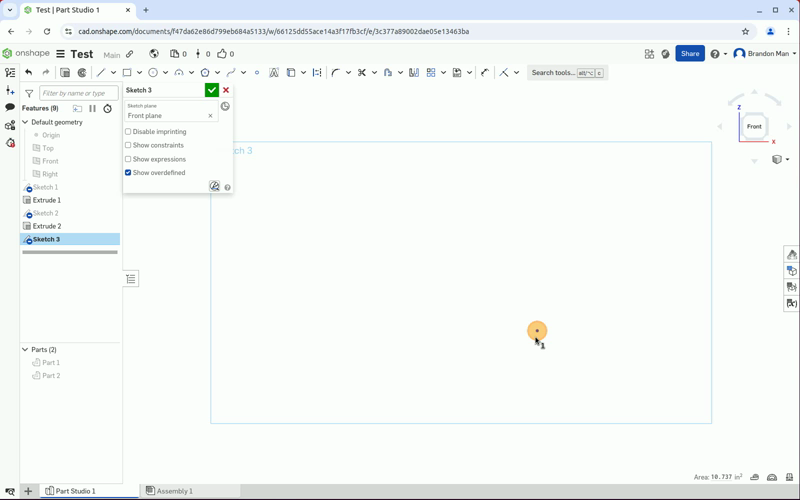
mouse_move(73, 352)
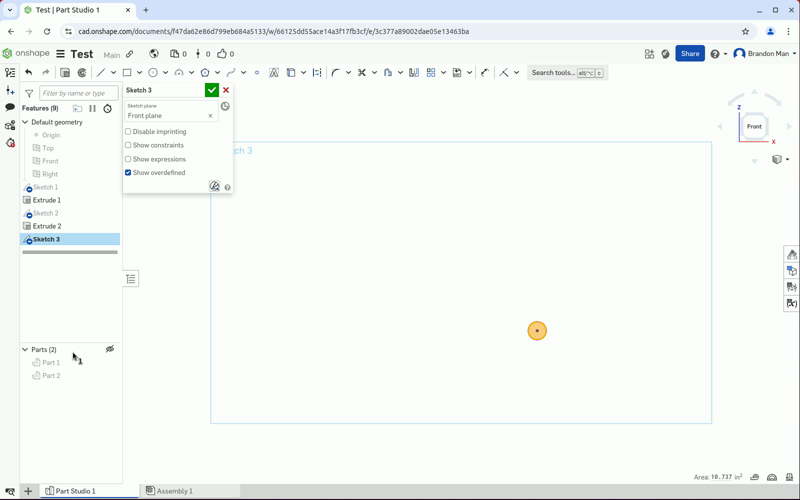
key(shift+y)
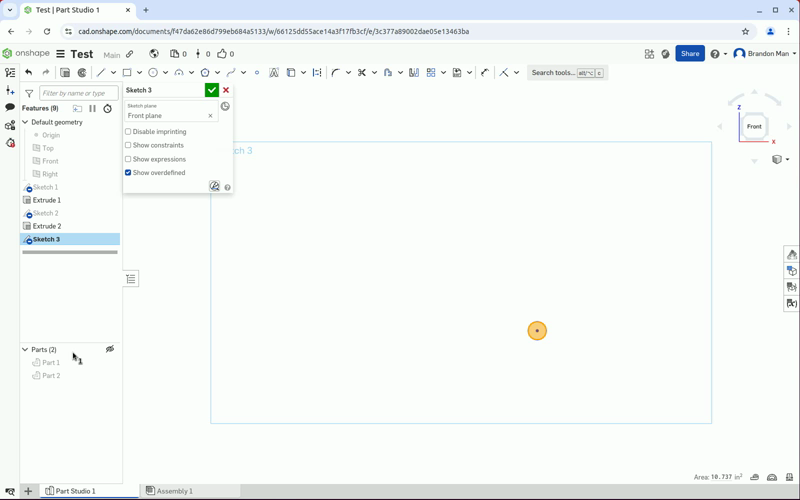
key(shift+e)
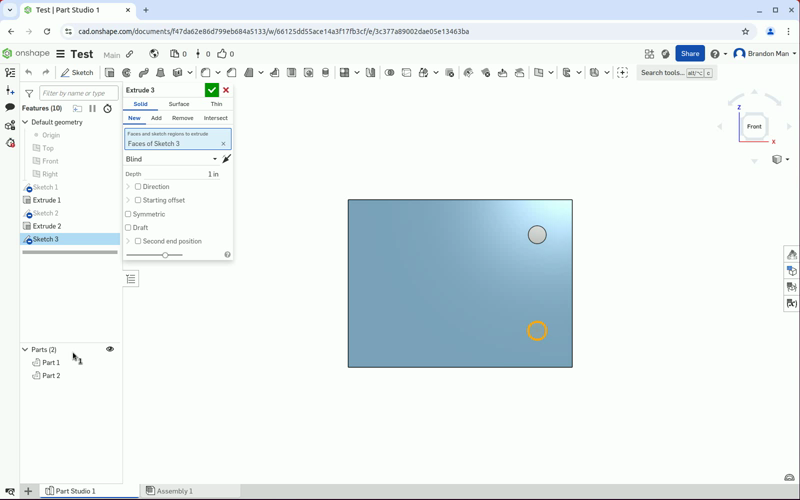
mouse_move(143, 106)
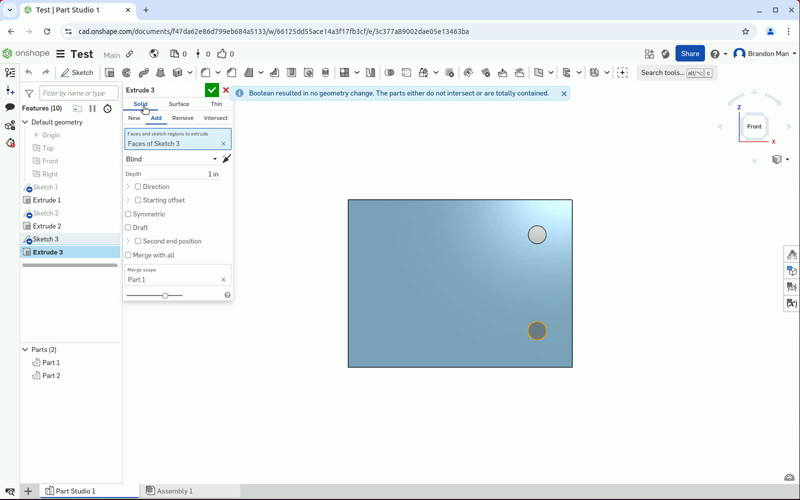
click(143, 106)
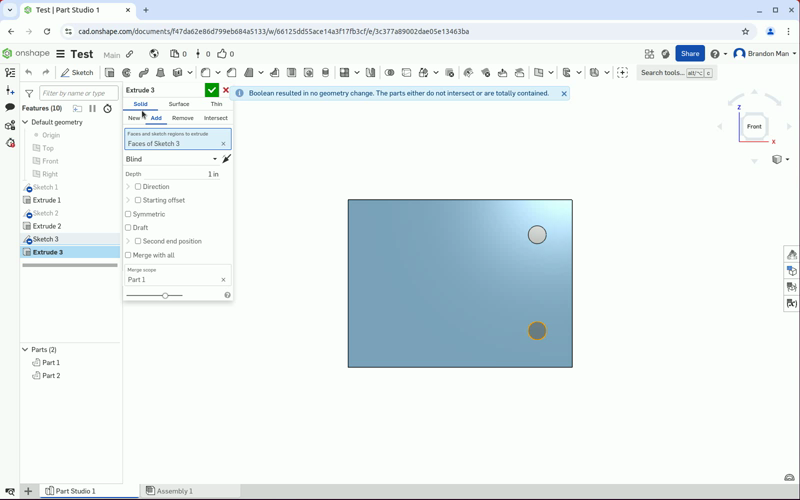
mouse_move(137, 120)
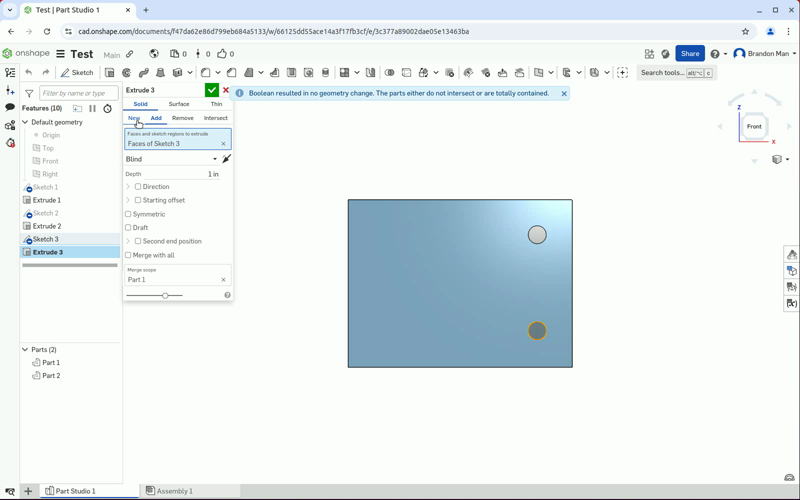
click(137, 120)
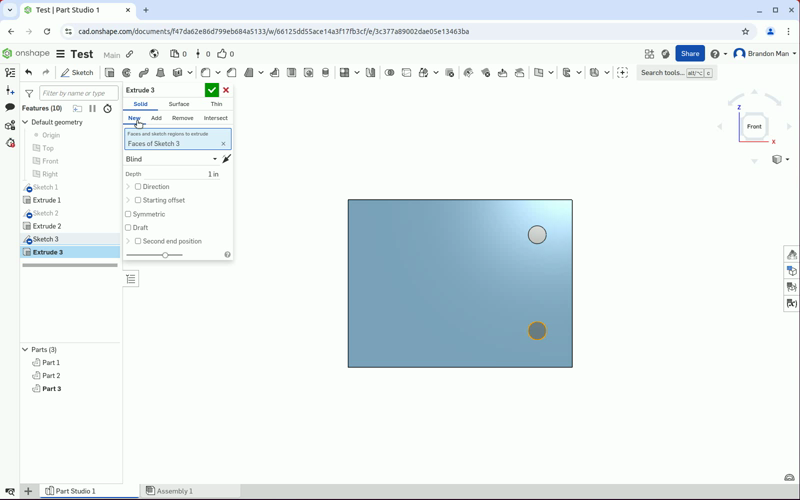
key(tab, 4)
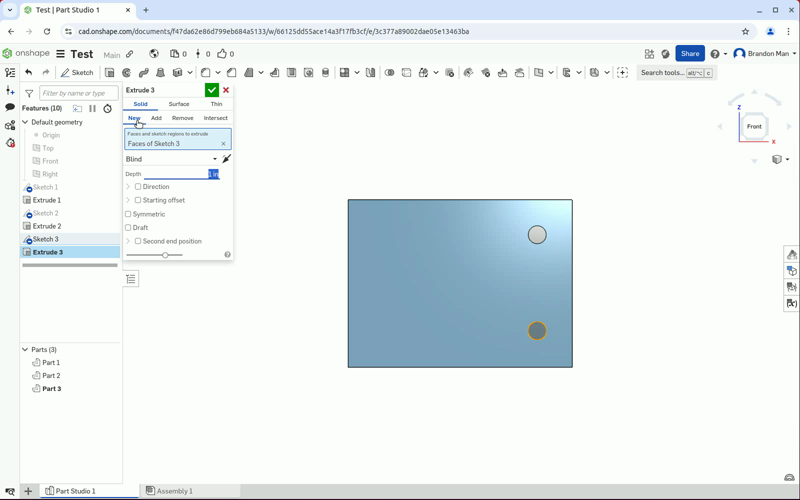
text(11.554)
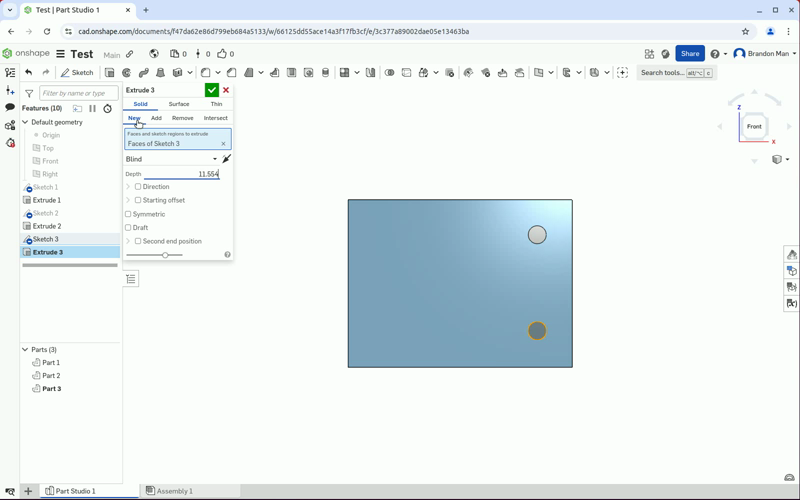
key(enter)
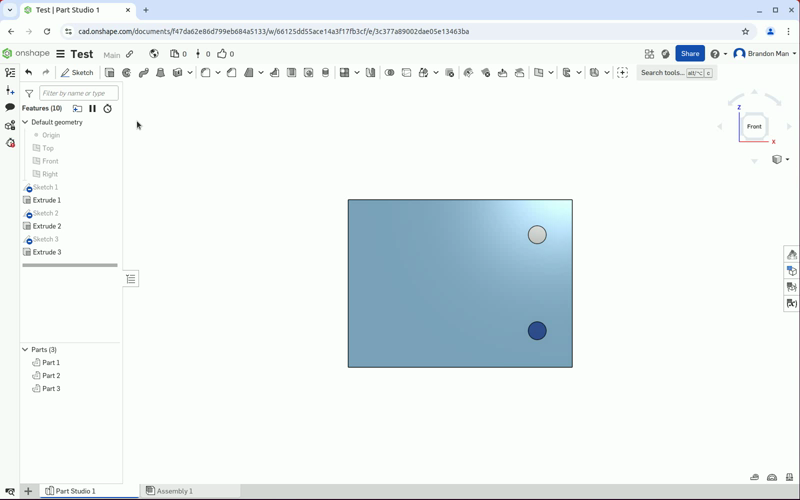
key(shift+h)
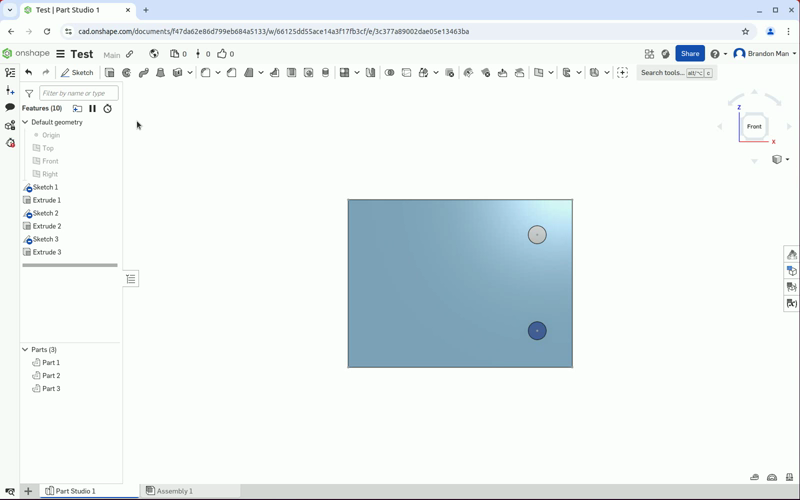
key(shift+h)
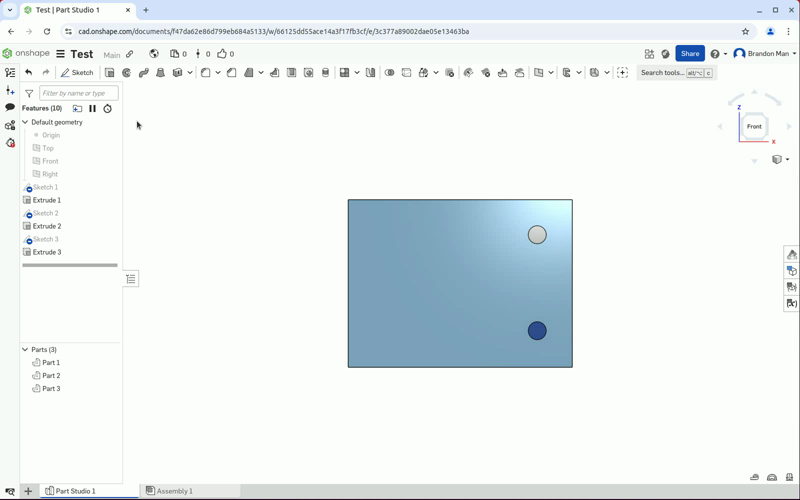
mouse_move(73, 189)
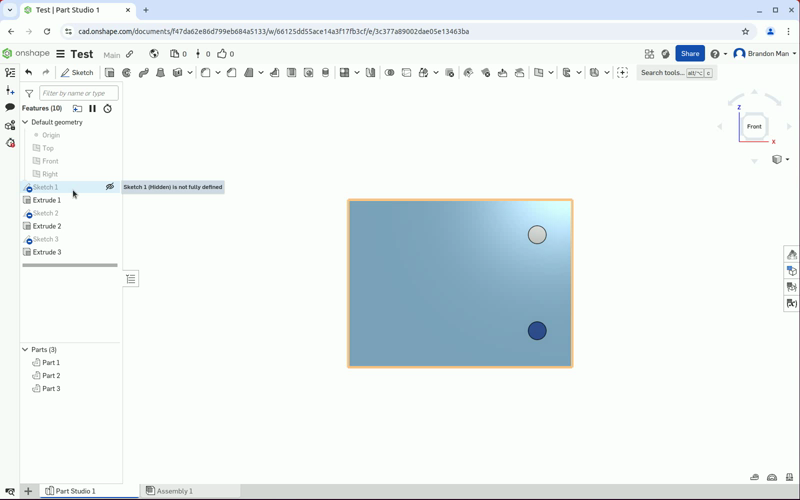
click(73, 189)
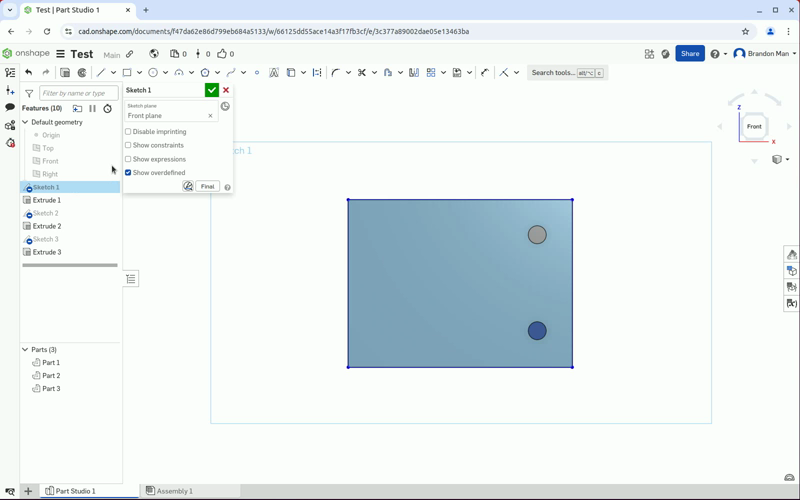
mouse_move(229, 92)
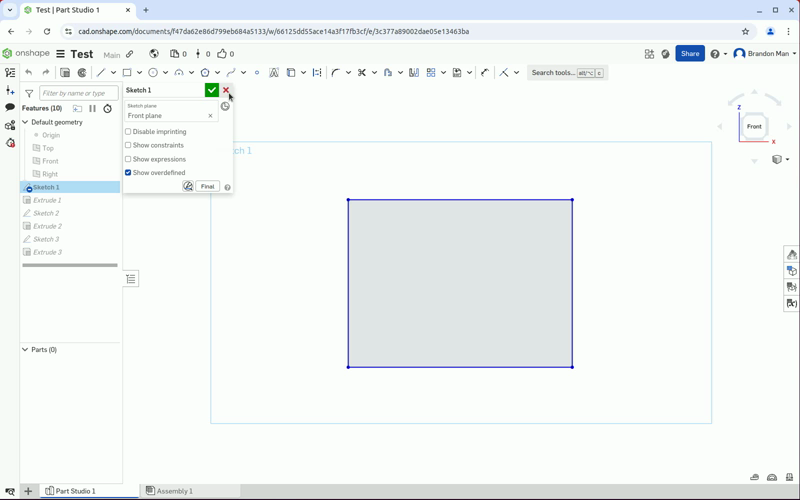
click(229, 92)
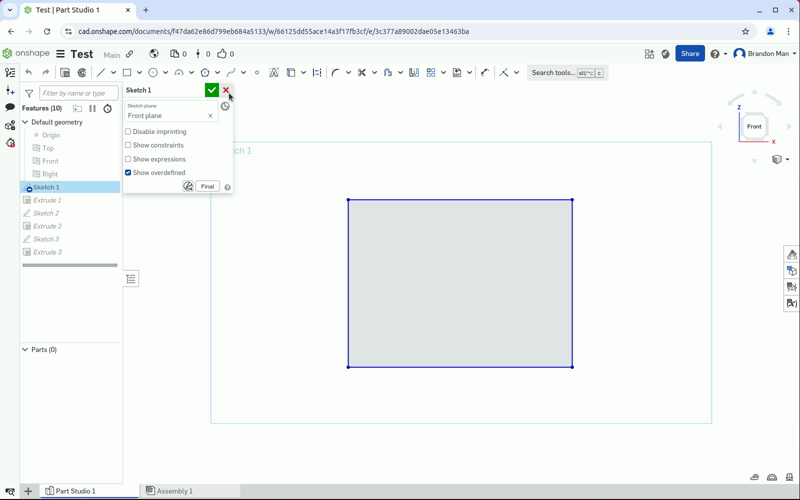
key(shift+s)
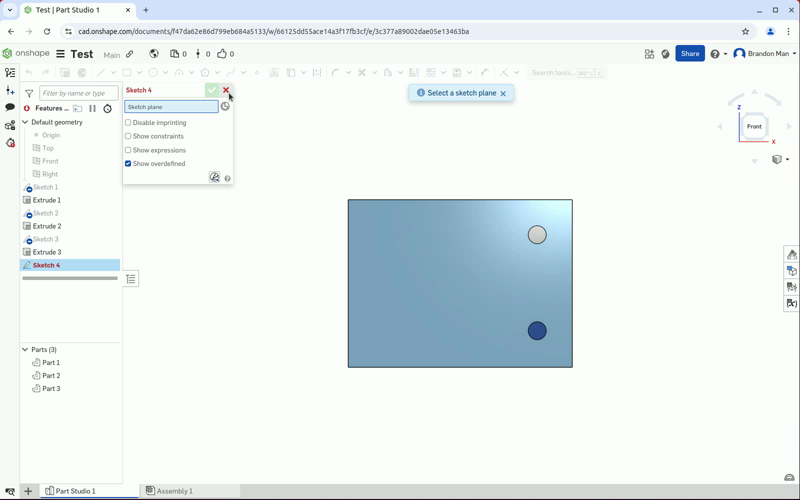
mouse_move(73, 163)
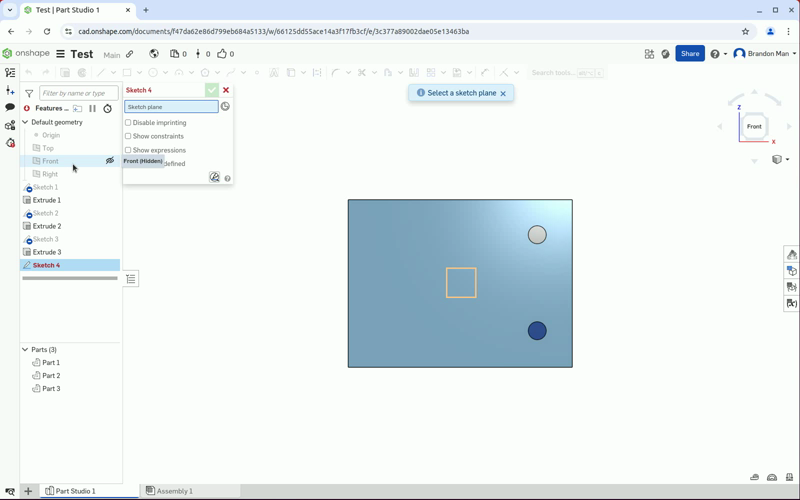
click(73, 163)
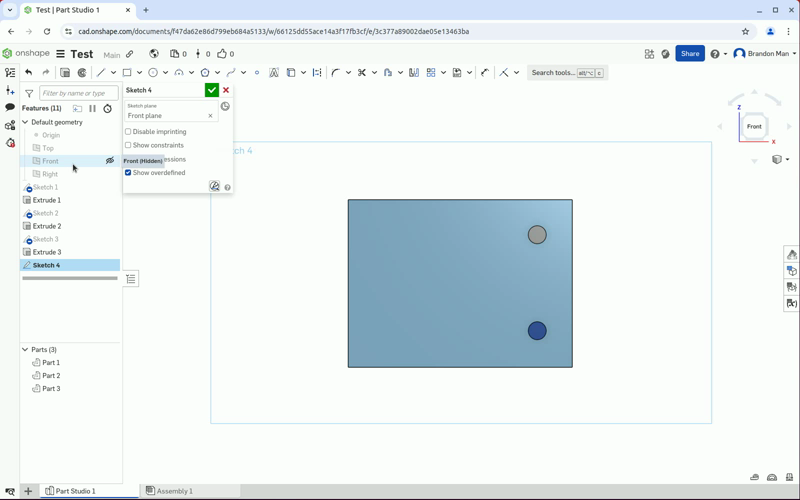
mouse_move(73, 352)
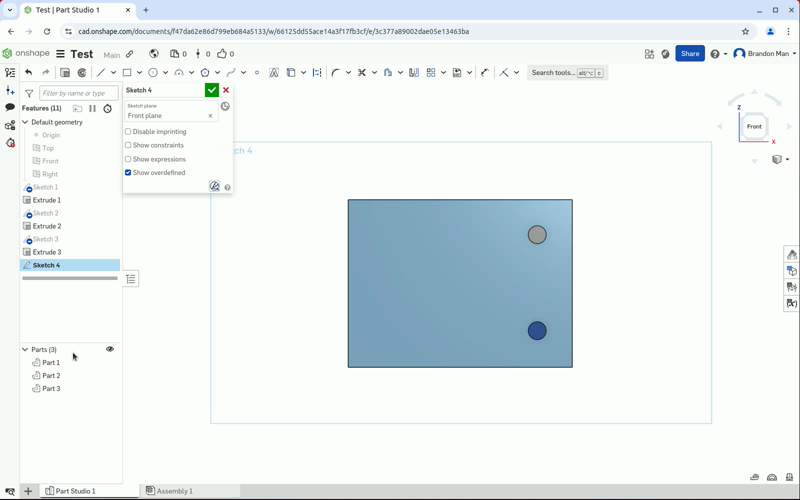
key(y)
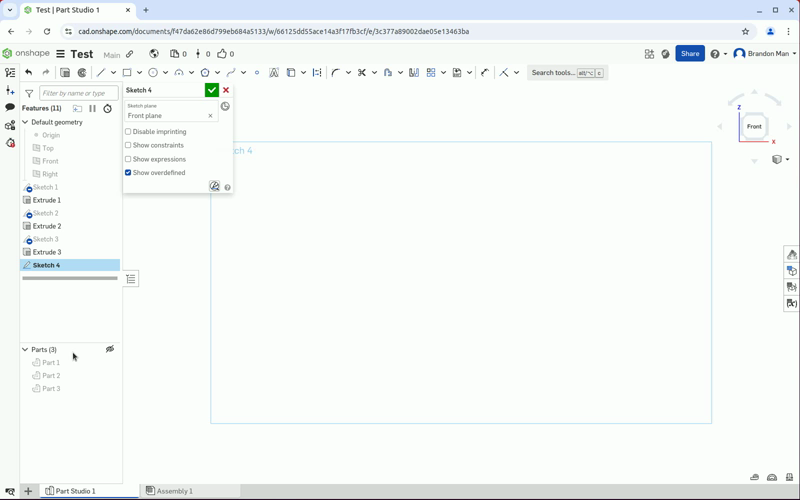
key(l)
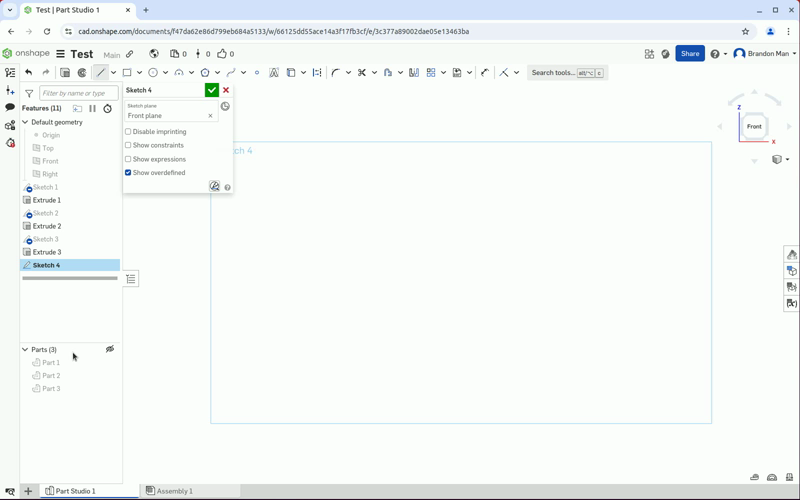
key_down(shift)
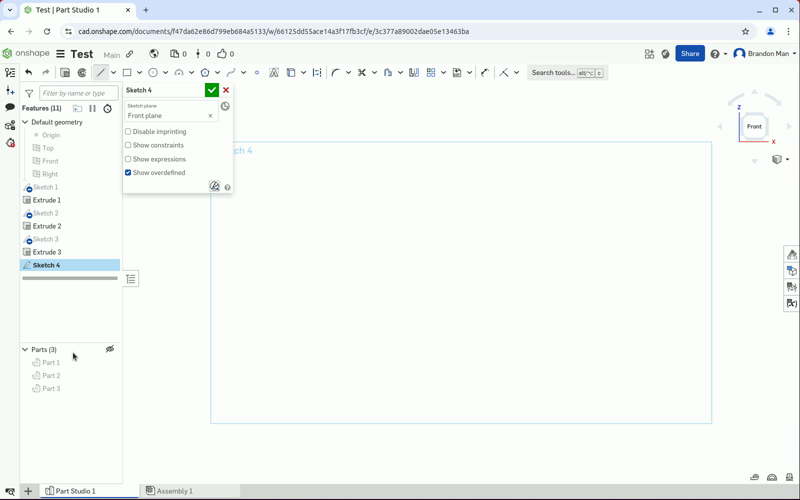
mouse_move(446, 339)
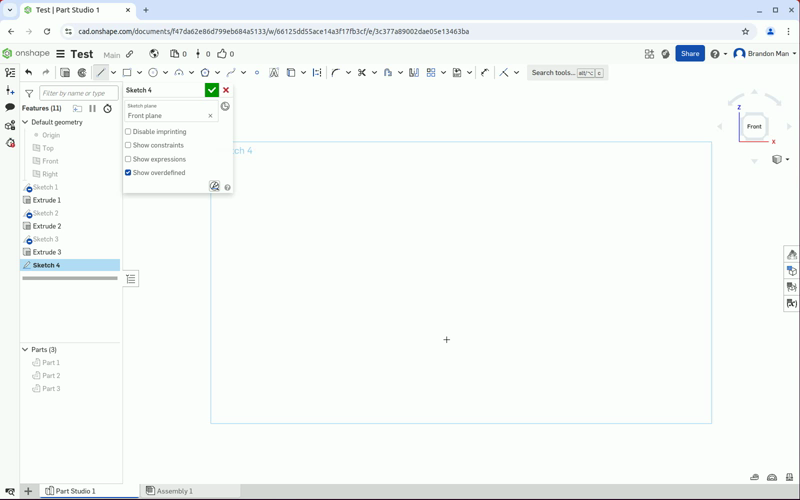
click(446, 339)
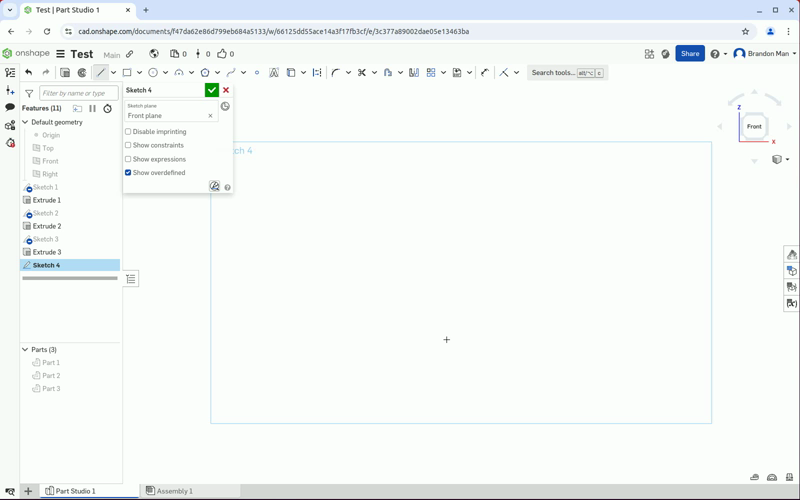
key_up(shift)
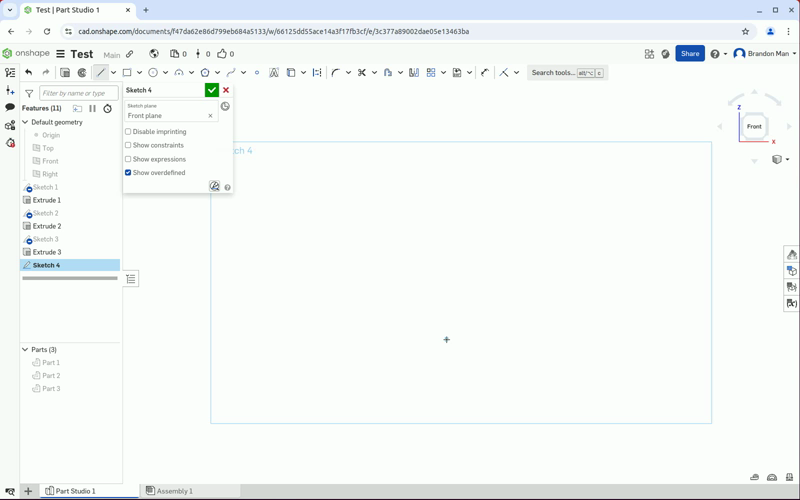
key_down(shift)
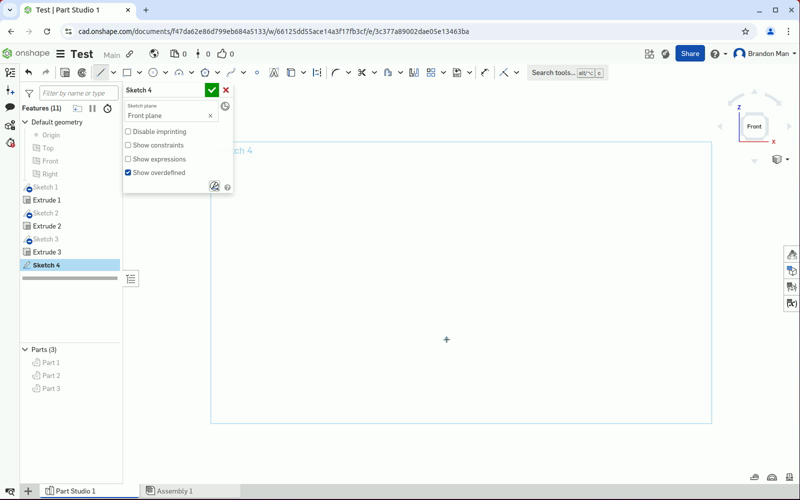
mouse_move(476, 339)
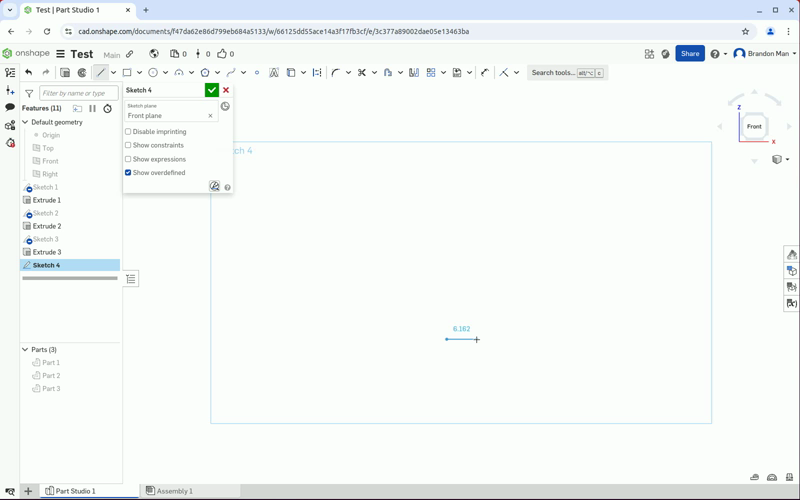
mouse_move(475, 339)
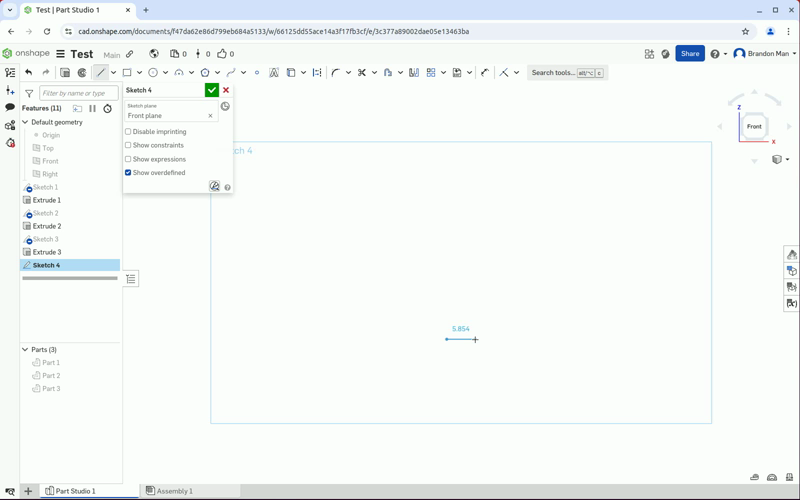
click(475, 339)
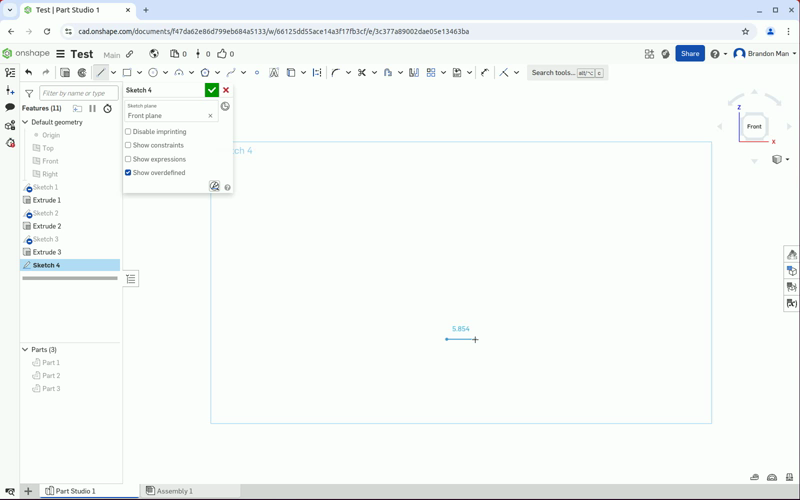
key_up(shift)
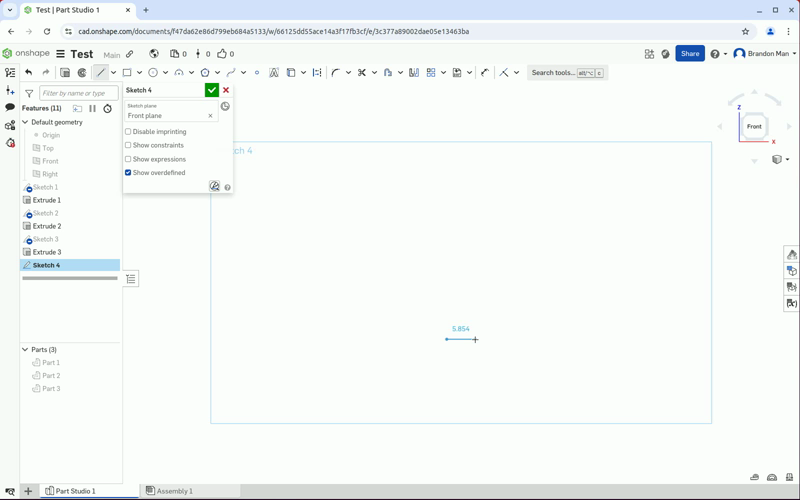
key_down(shift)
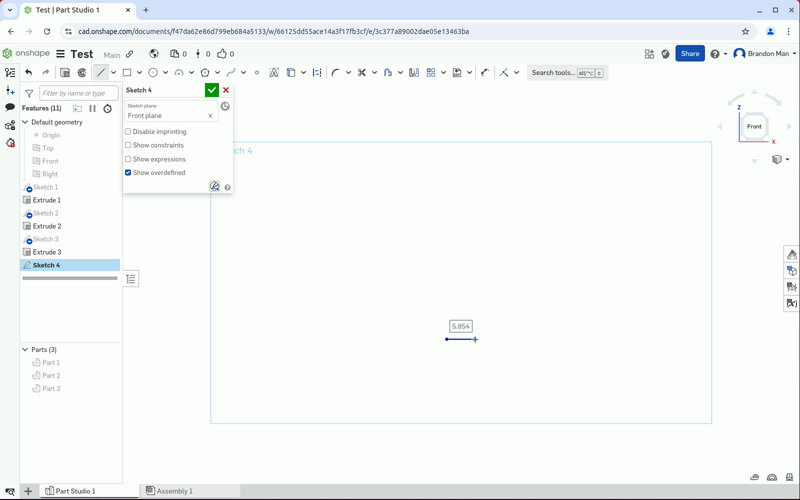
mouse_move(475, 226)
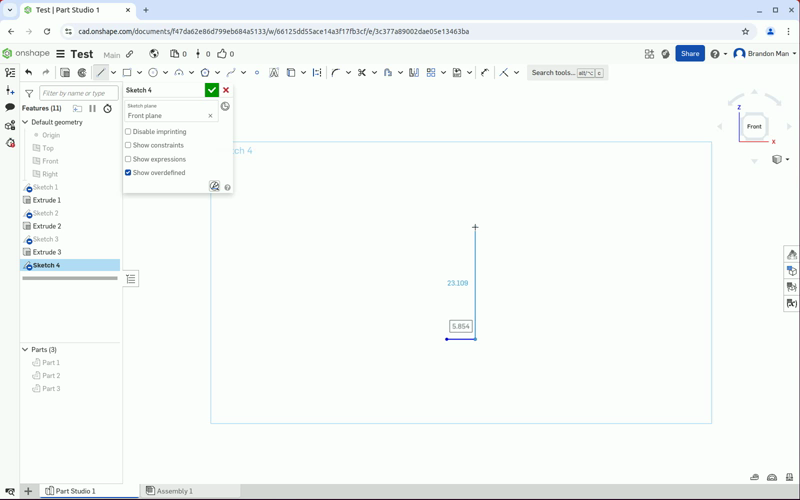
click(475, 226)
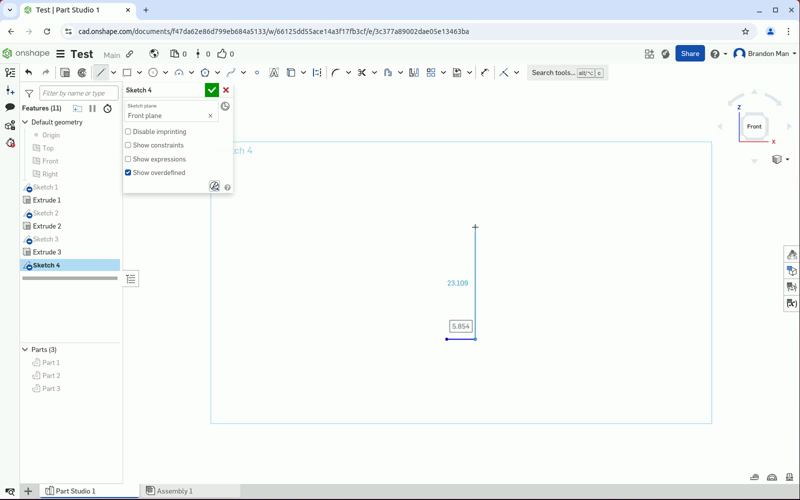
key_up(shift)
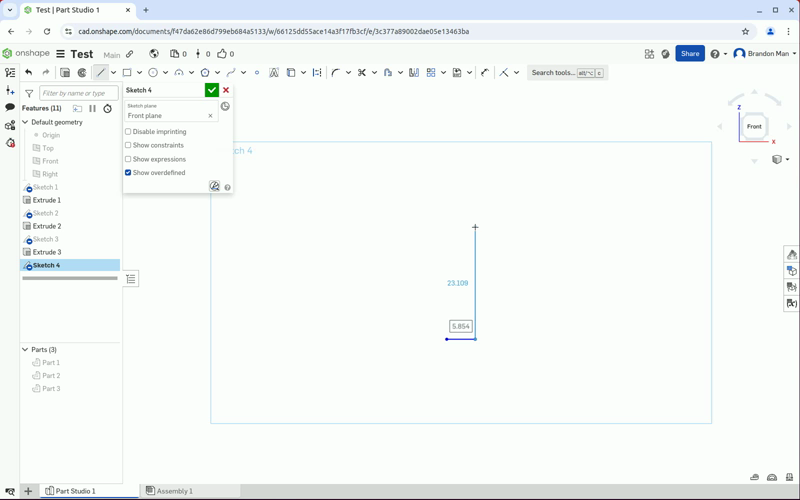
key_down(shift)
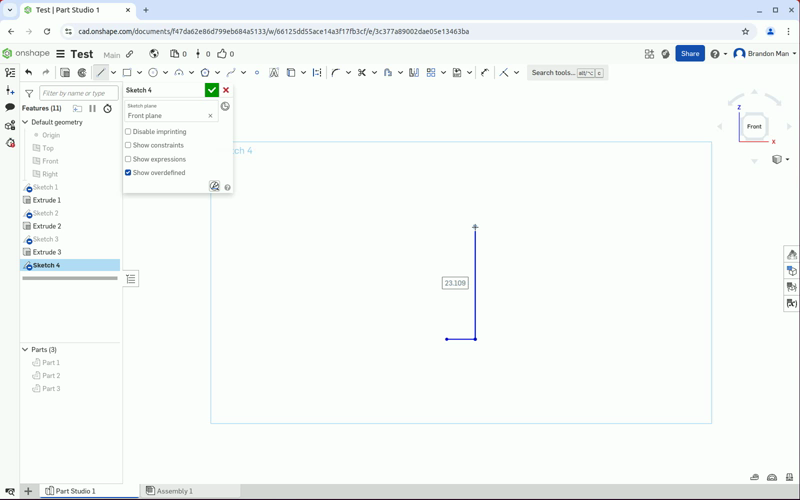
mouse_move(505, 226)
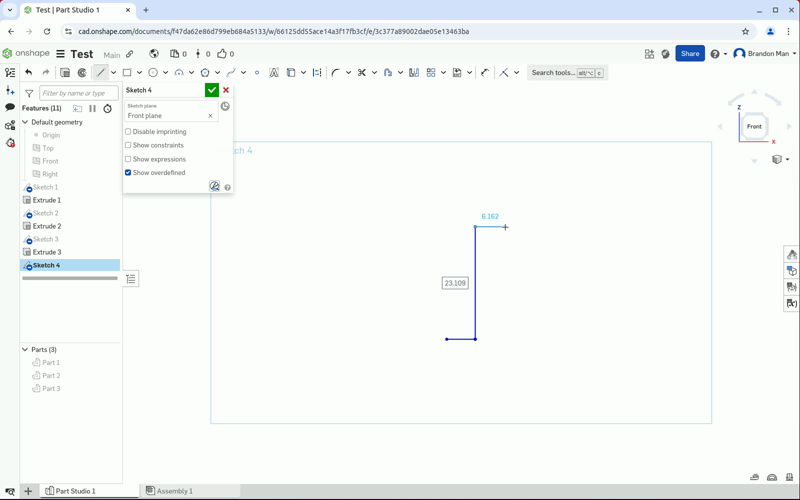
mouse_move(446, 226)
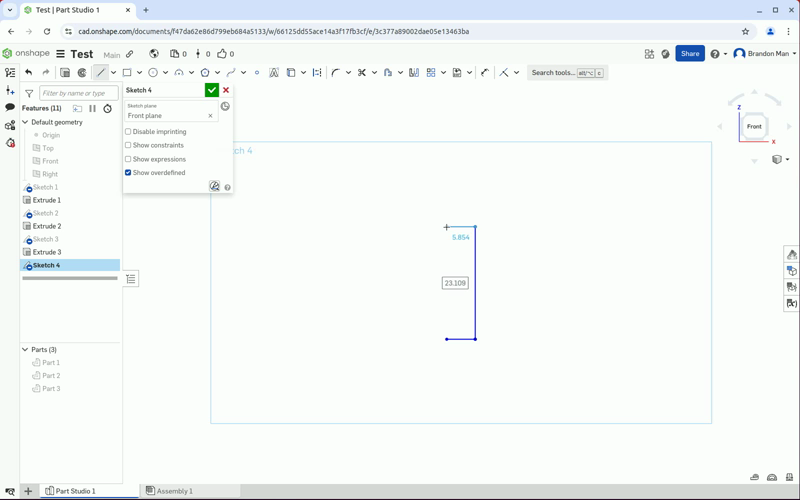
click(446, 226)
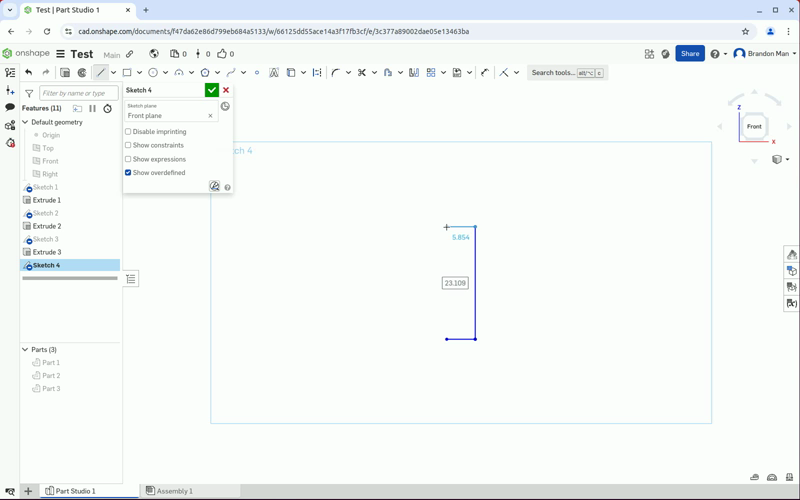
key_up(shift)
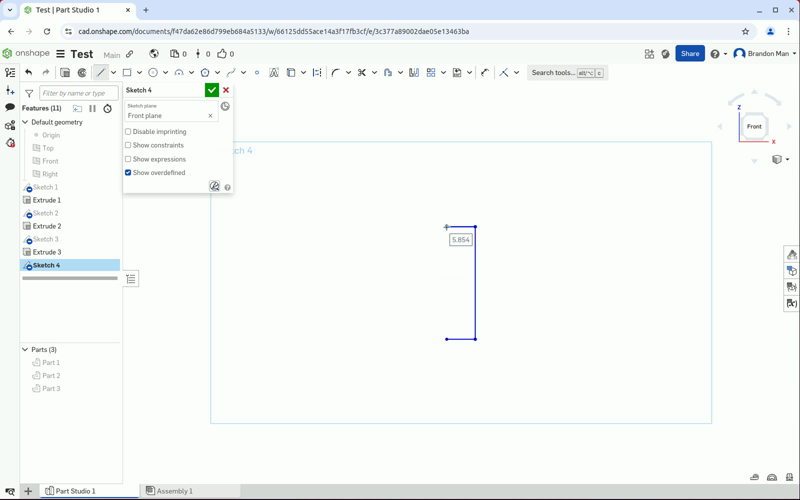
key_down(shift)
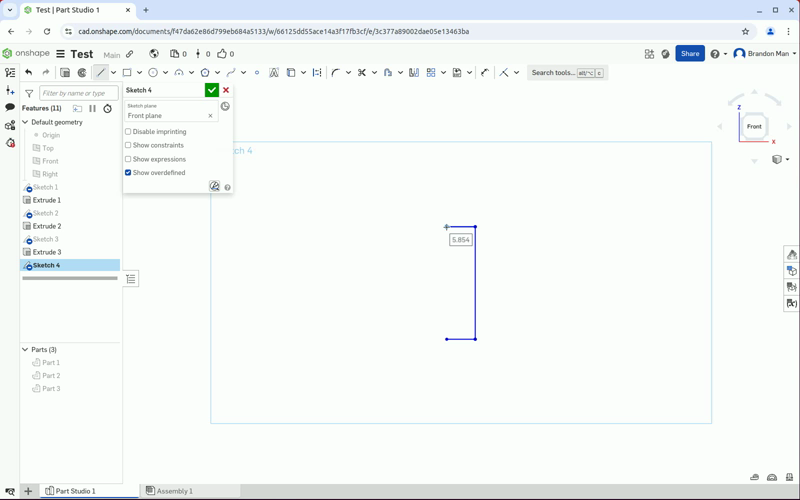
mouse_move(446, 339)
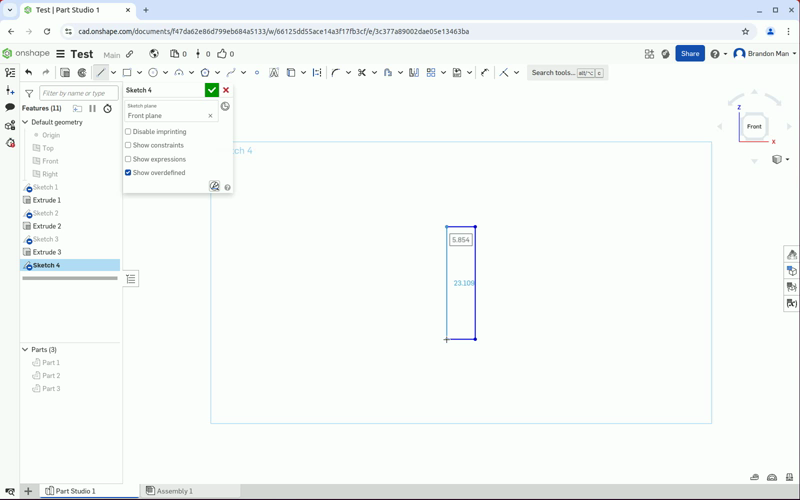
key_up(shift)
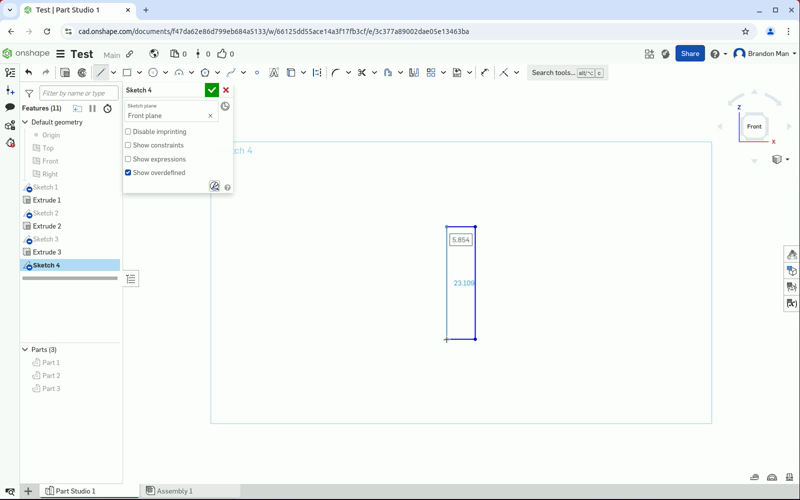
click(446, 339)
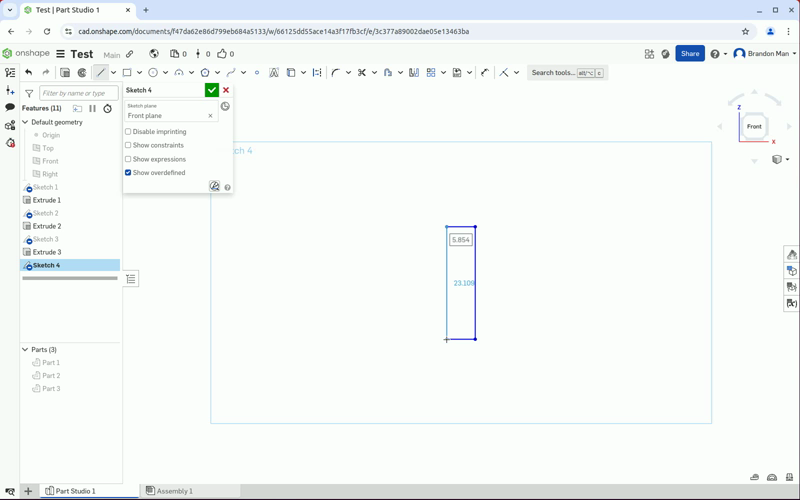
key(esc)
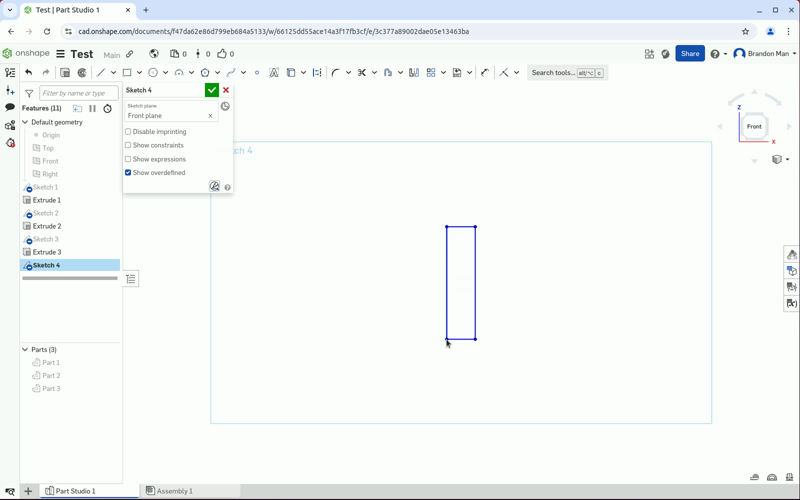
mouse_move(467, 311)
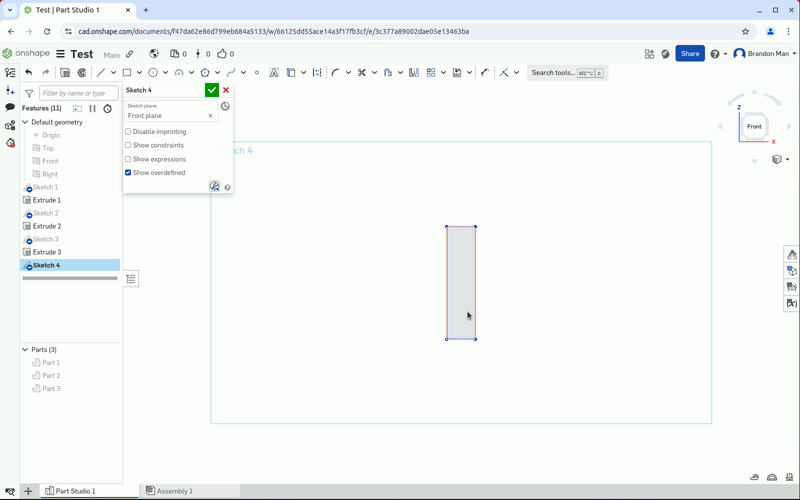
click(467, 311)
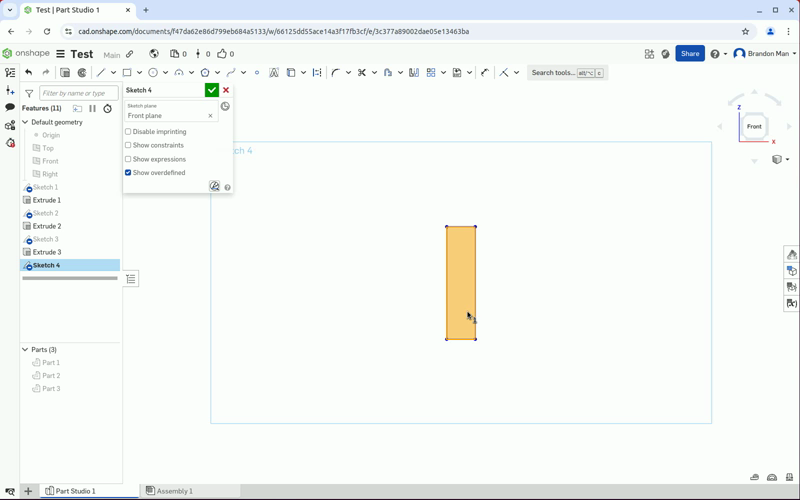
mouse_move(73, 352)
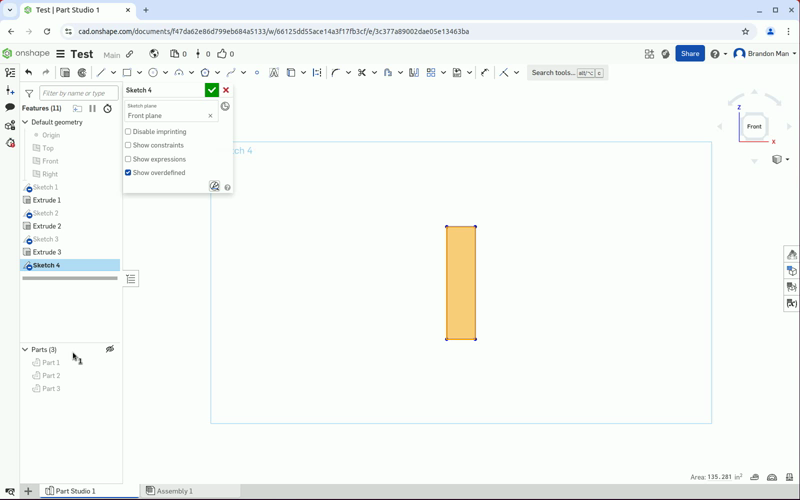
key(shift+y)
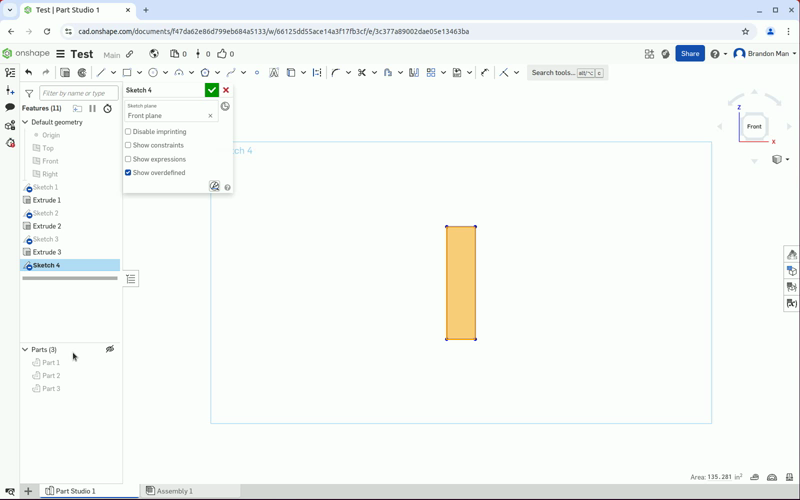
key(shift+e)
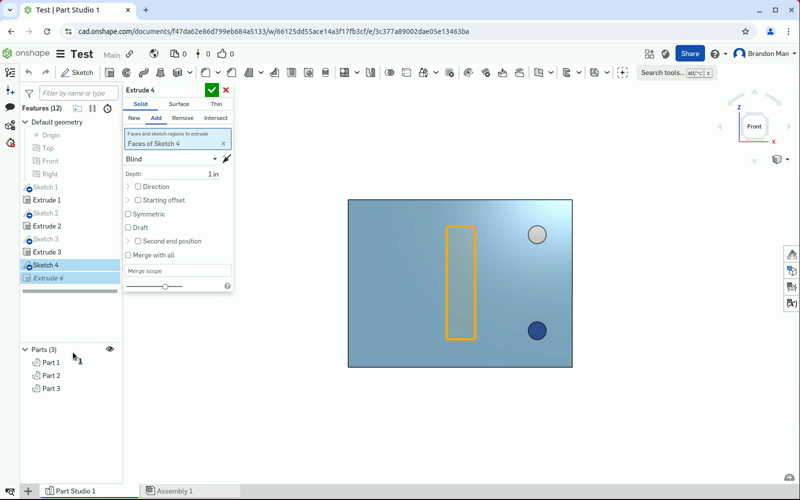
mouse_move(143, 106)
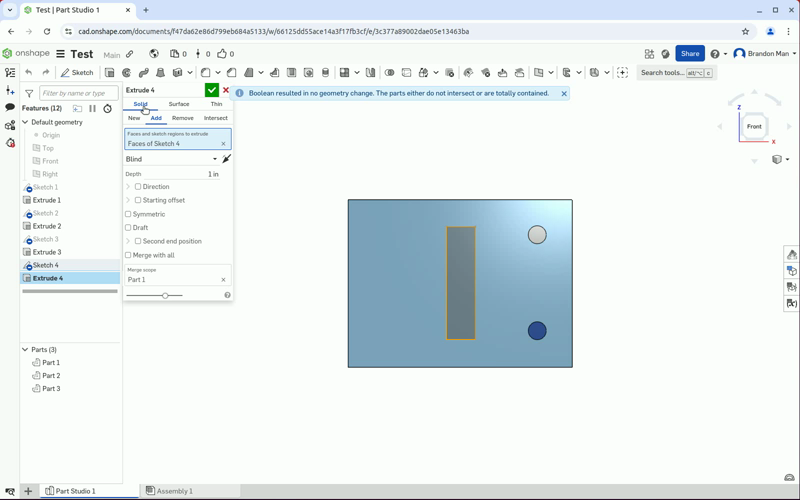
click(143, 106)
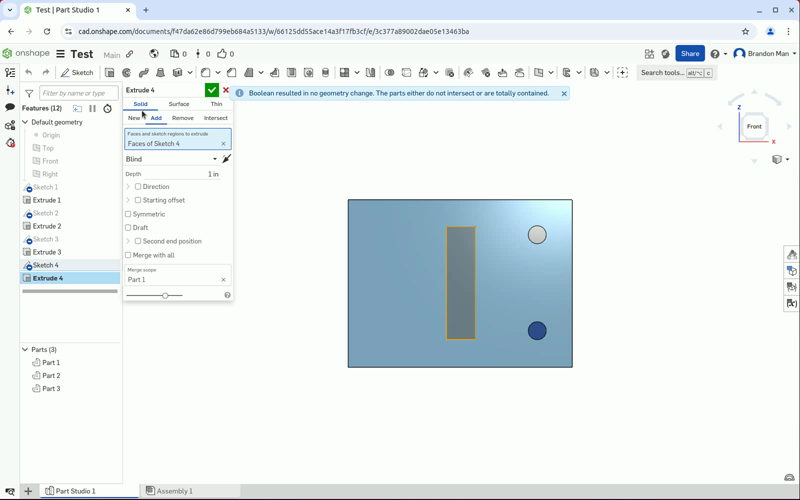
mouse_move(137, 120)
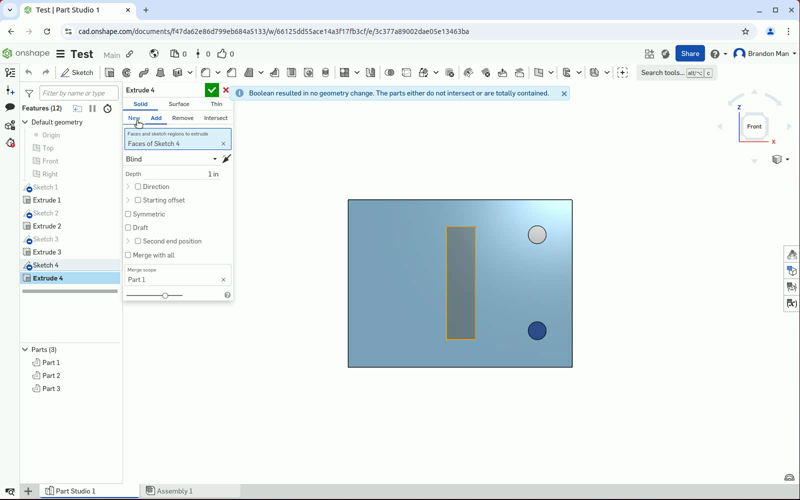
click(137, 120)
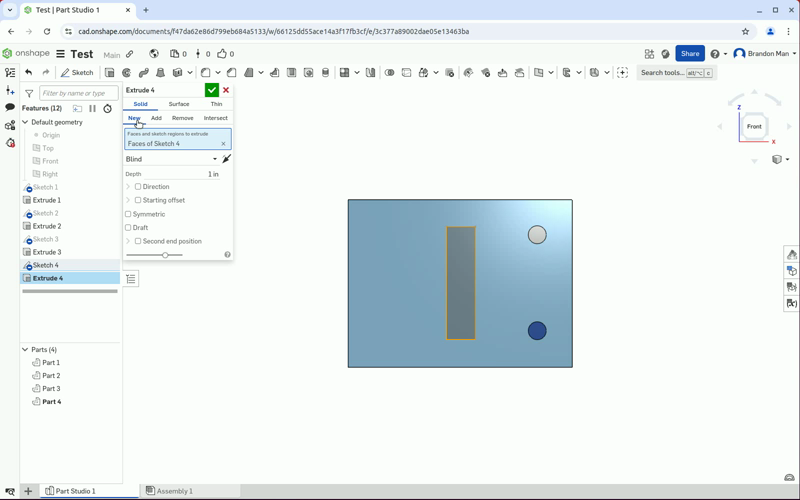
key(tab, 4)
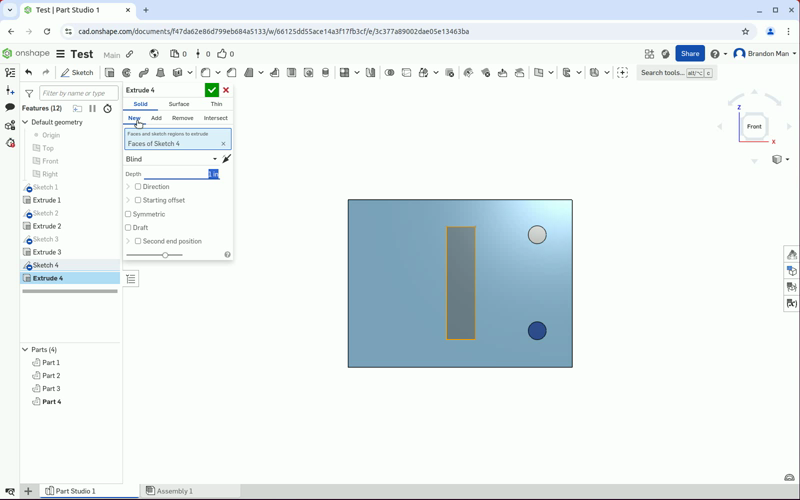
text(11.554)
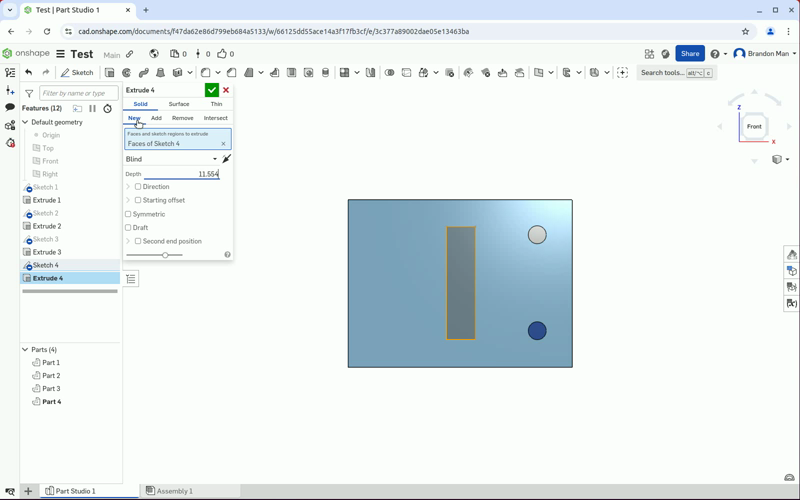
key(enter)
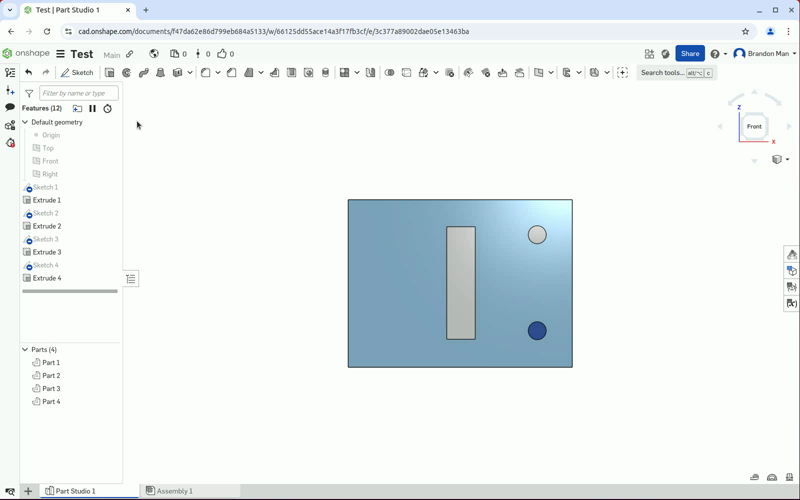
key(shift+h)
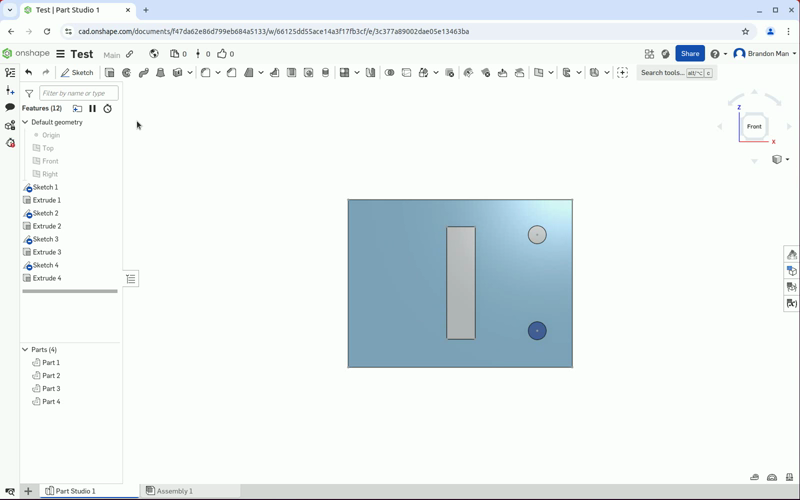
key(shift+h)
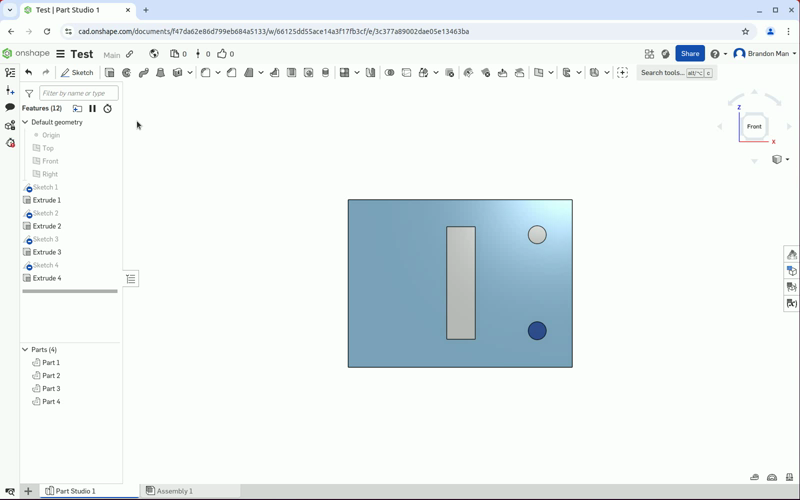
mouse_move(73, 189)
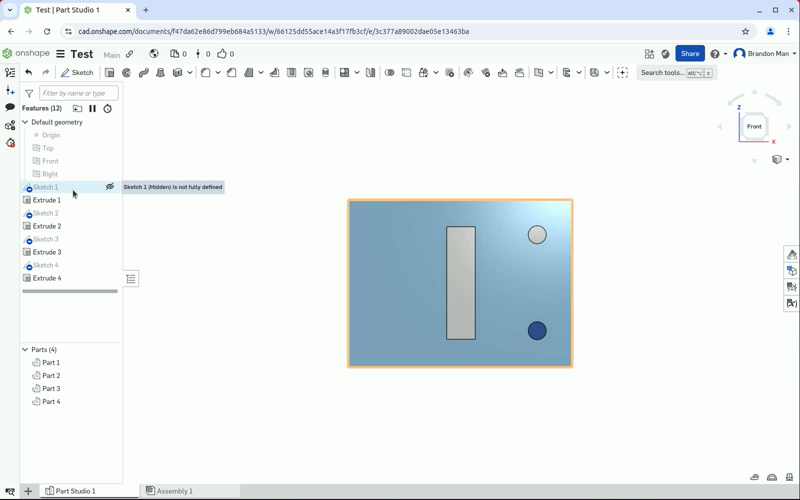
click(73, 189)
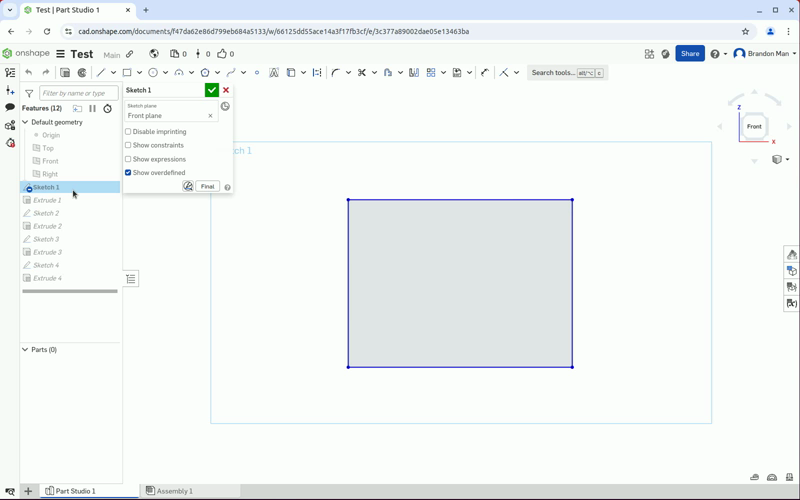
mouse_move(229, 92)
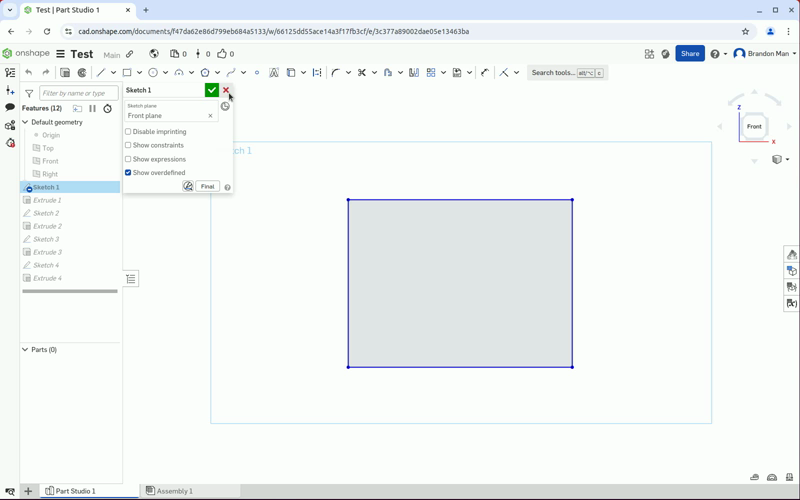
click(229, 92)
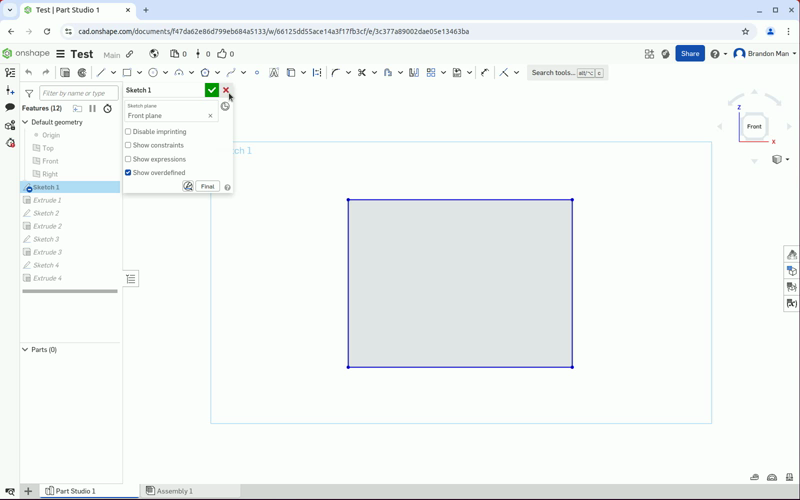
key(shift+s)
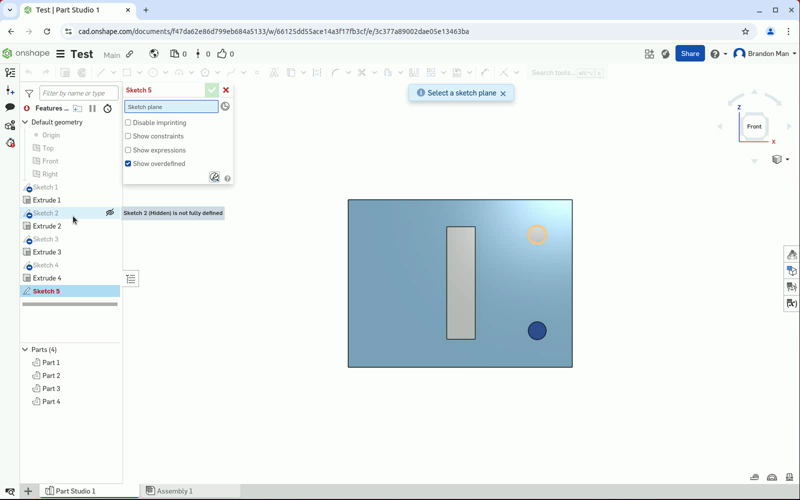
scroll(3)
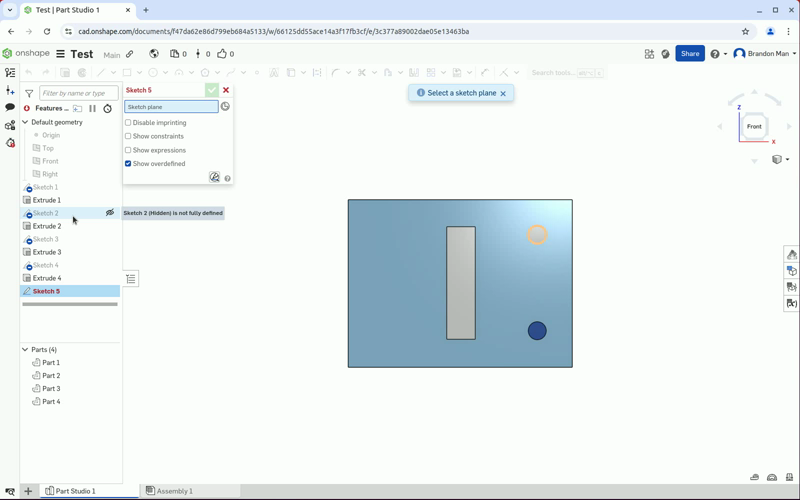
mouse_move(73, 163)
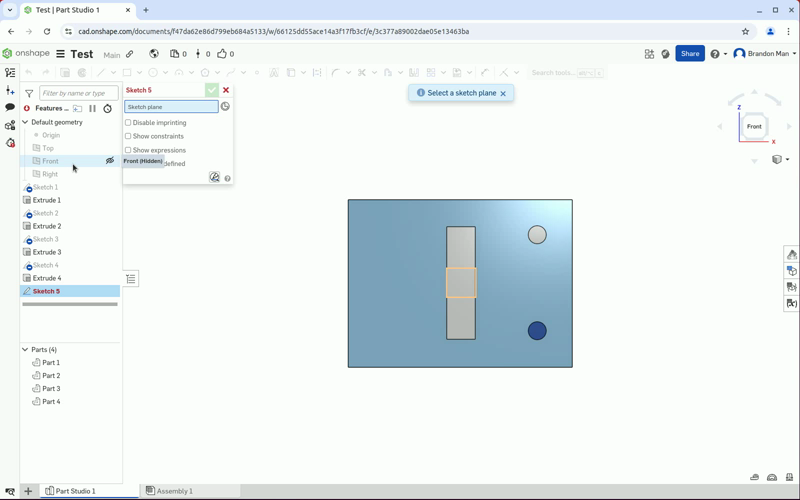
click(73, 163)
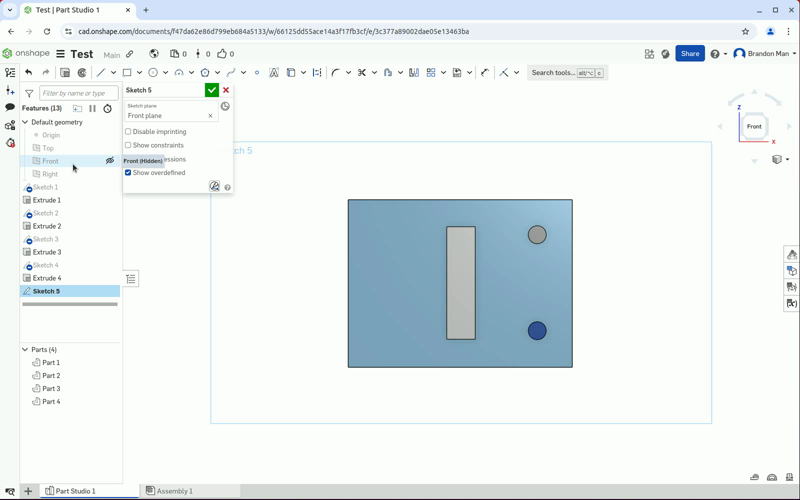
mouse_move(73, 352)
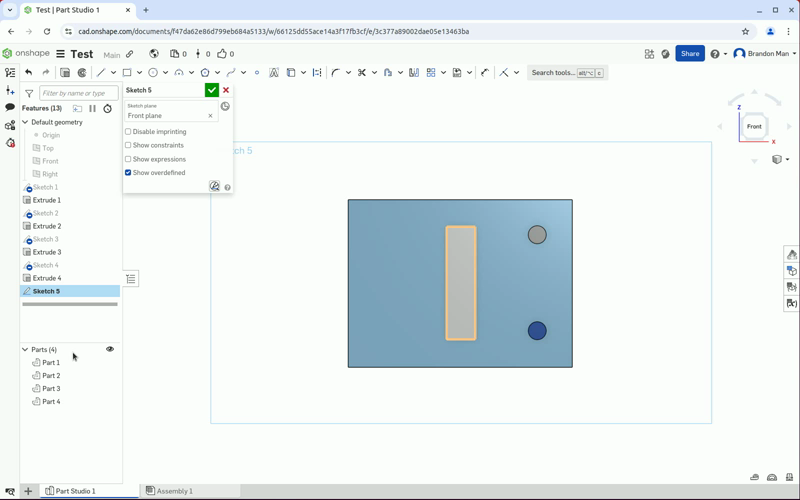
key(y)
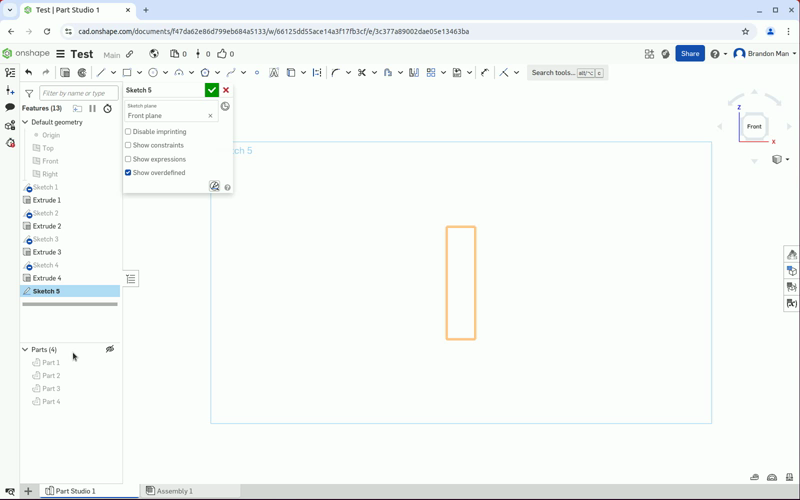
key(c)
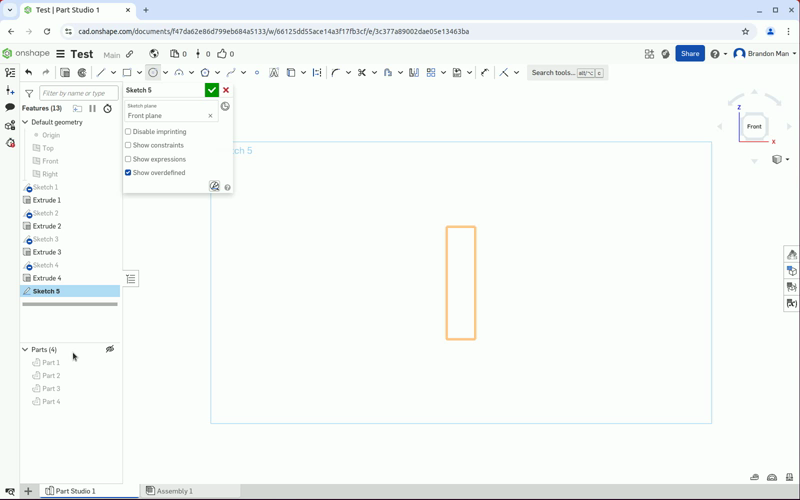
key_down(shift)
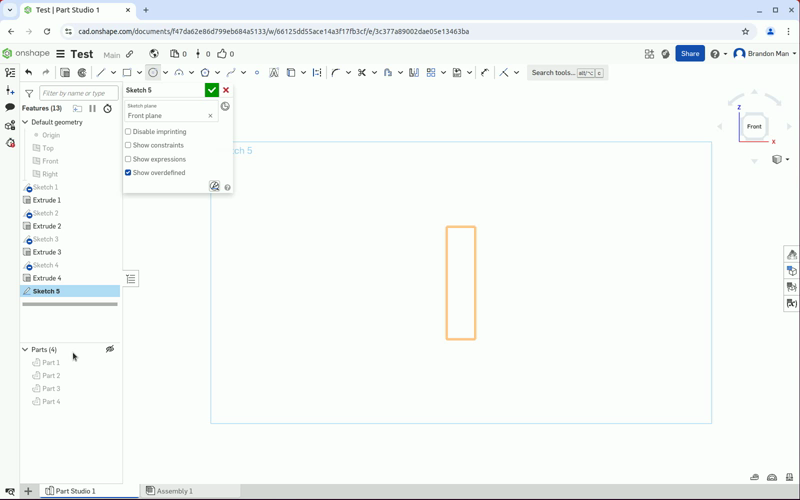
mouse_move(385, 234)
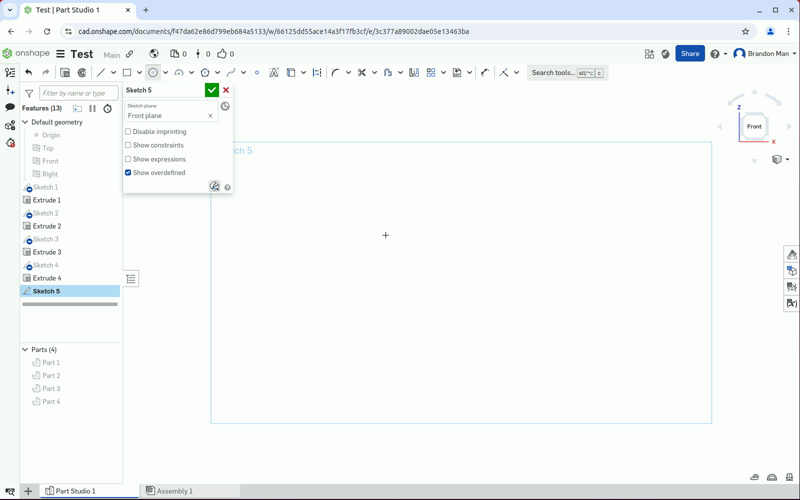
click(385, 234)
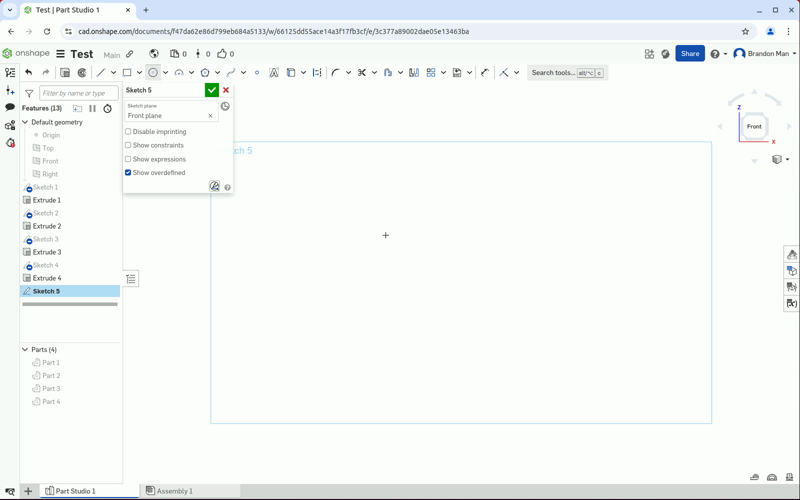
key_up(shift)
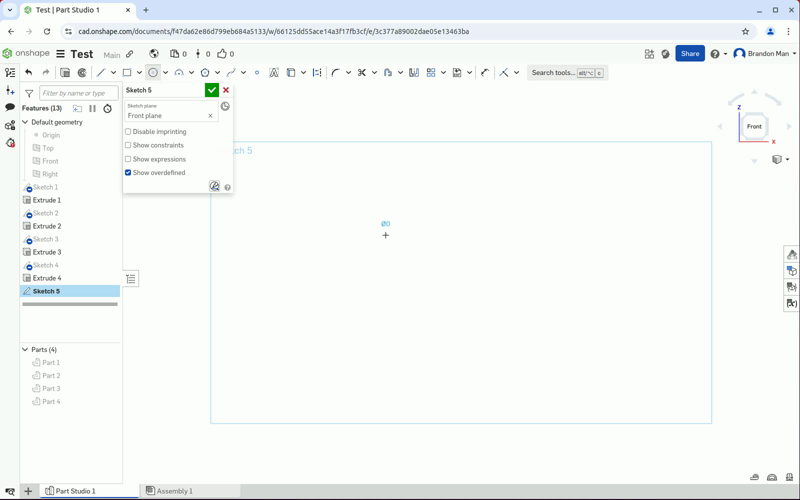
mouse_move(395, 234)
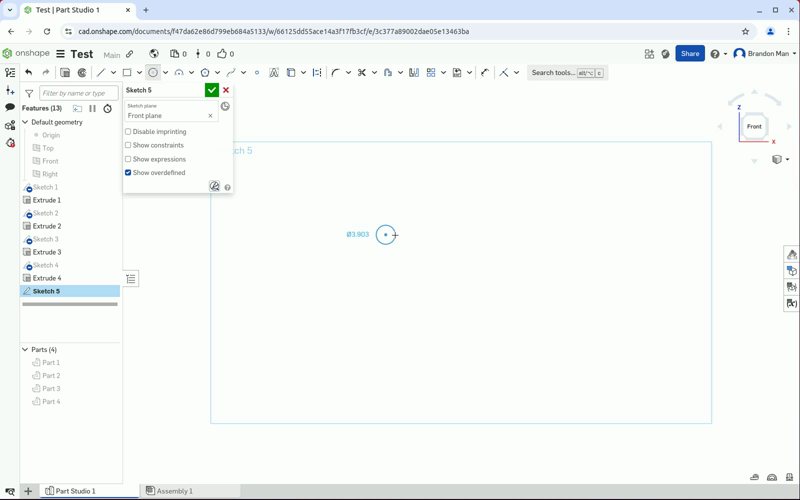
click(395, 234)
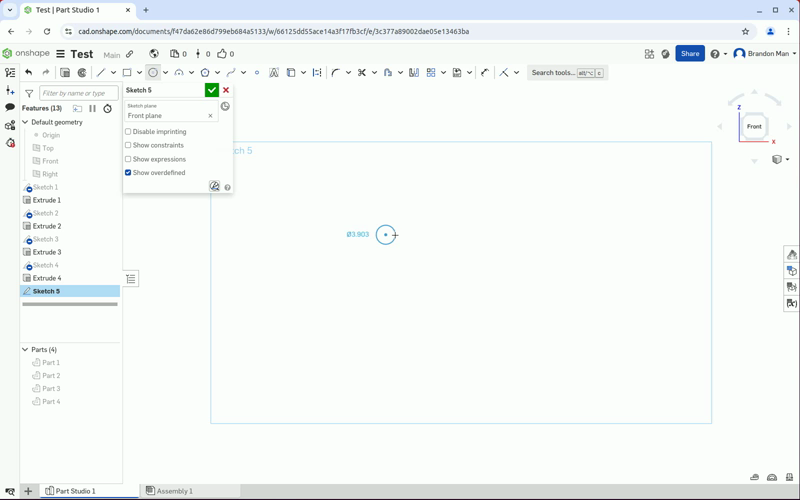
key(esc)
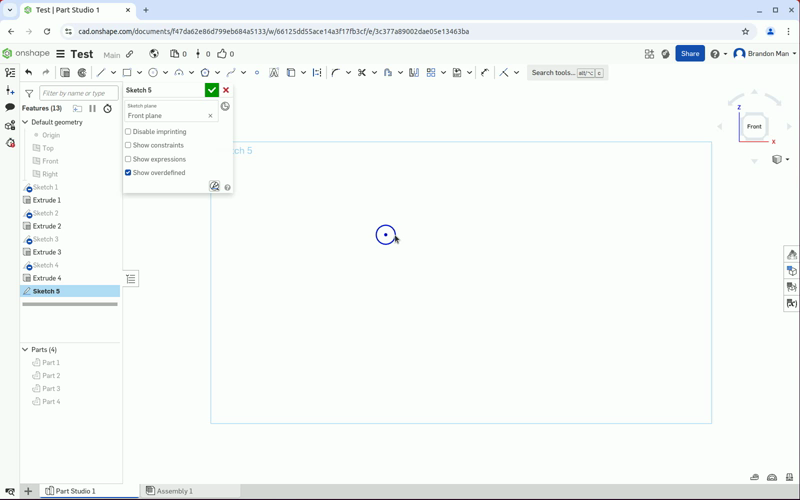
mouse_move(379, 239)
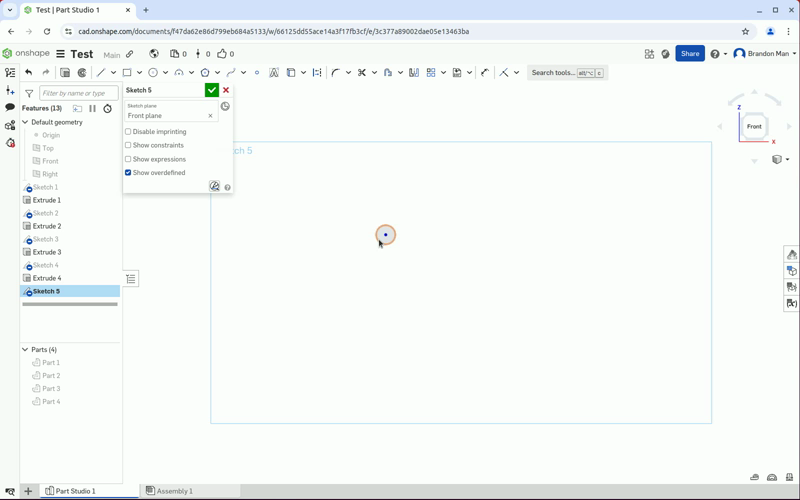
scroll(6)
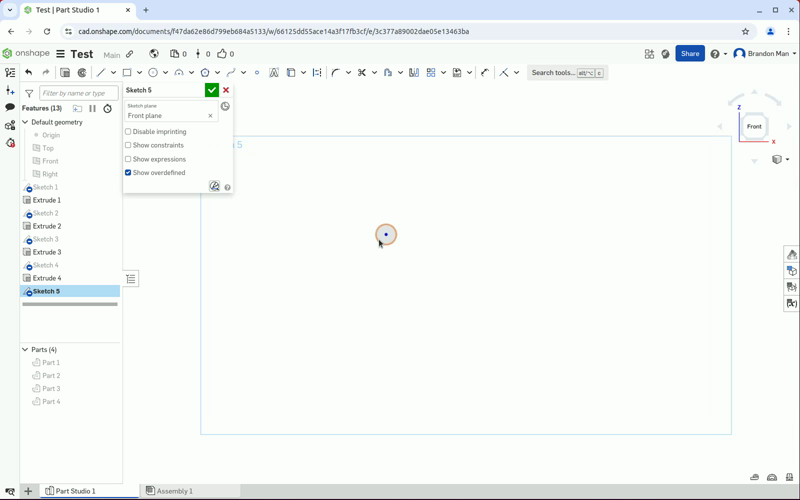
scroll(6)
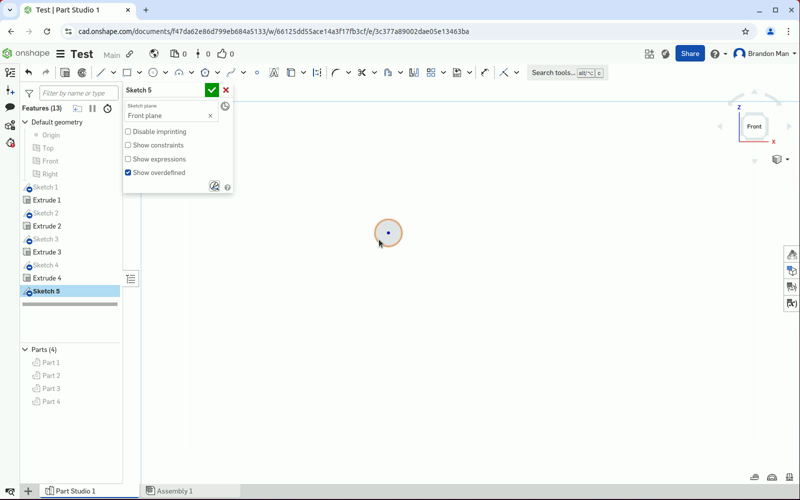
scroll(6)
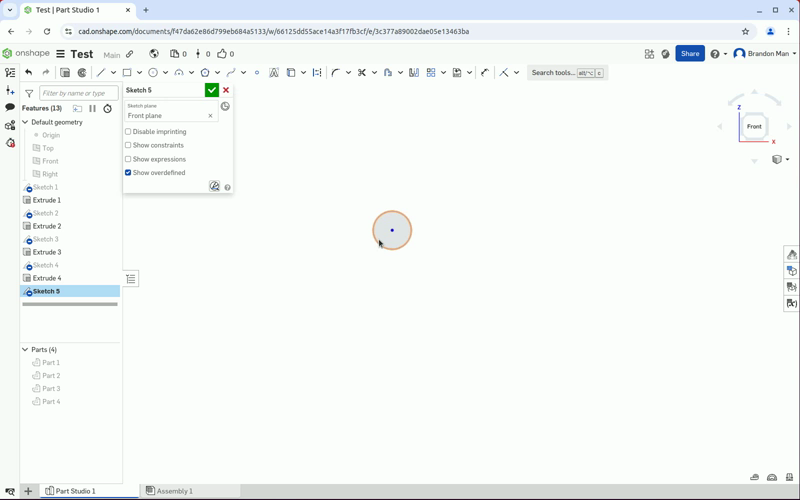
scroll(6)
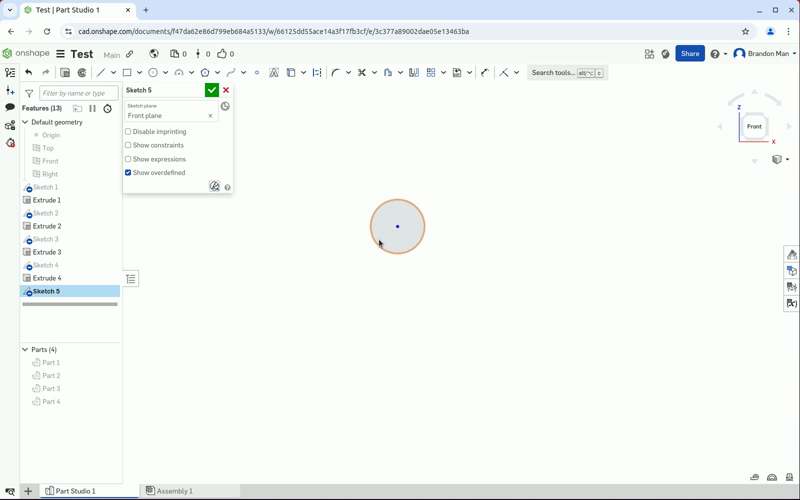
scroll(6)
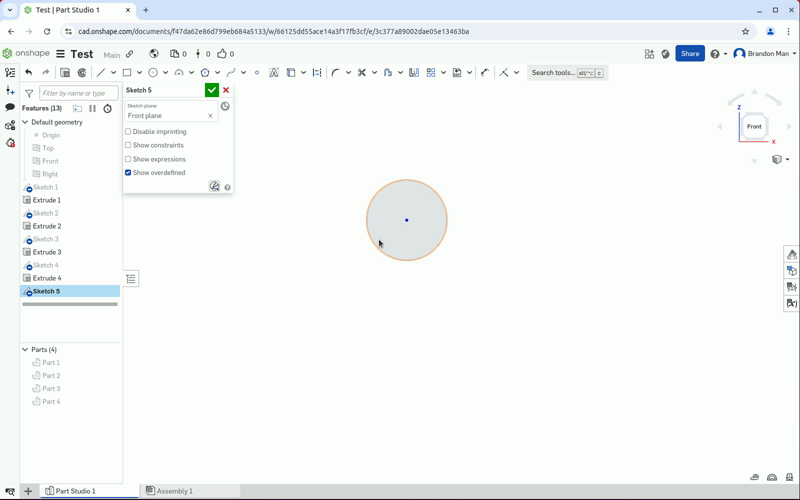
scroll(6)
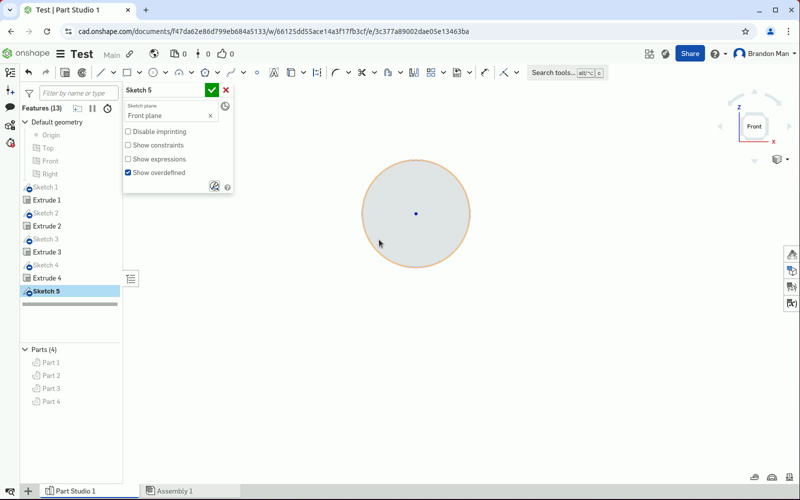
scroll(6)
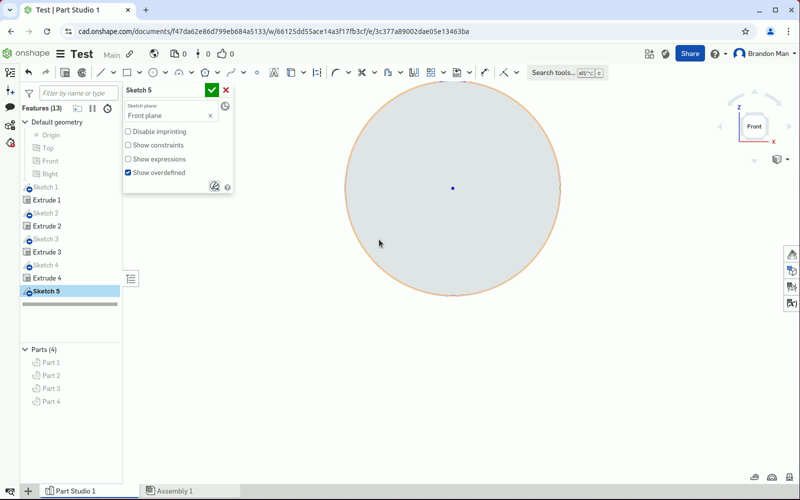
click(379, 239)
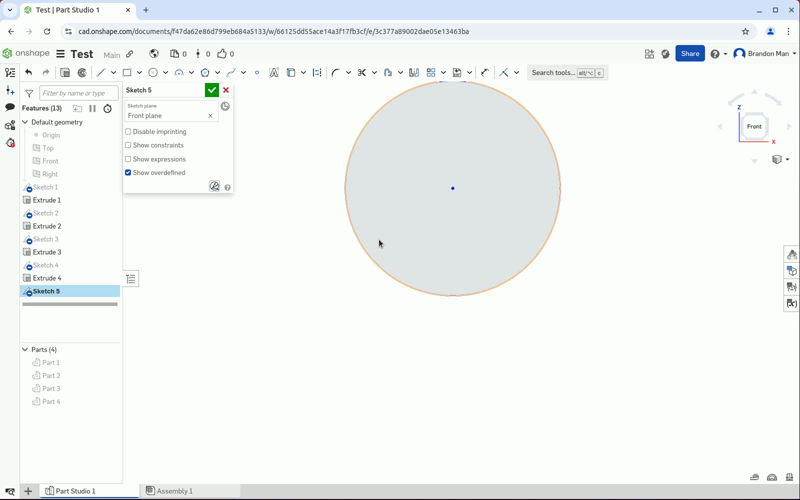
scroll(-6)
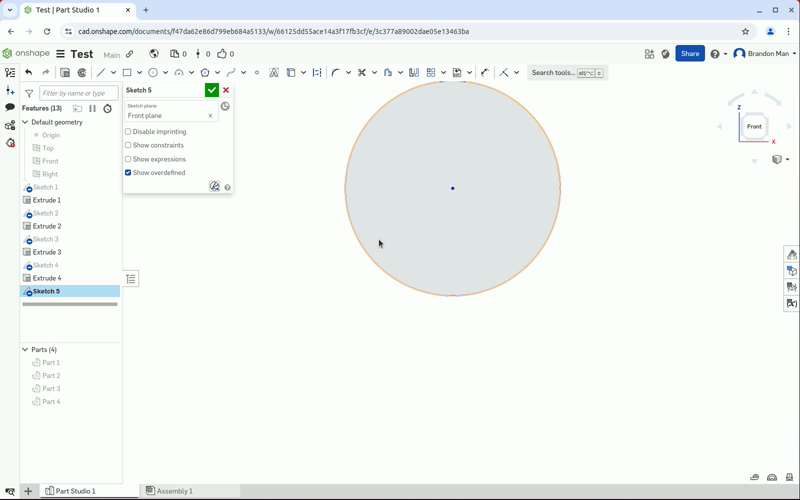
scroll(-6)
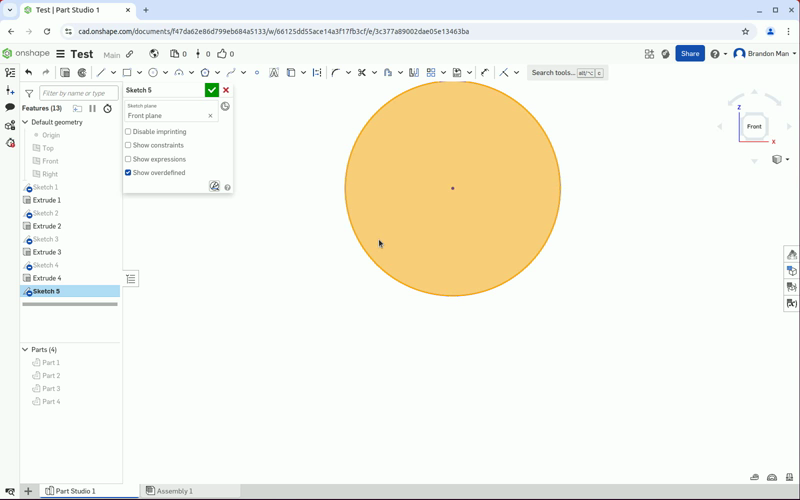
scroll(-6)
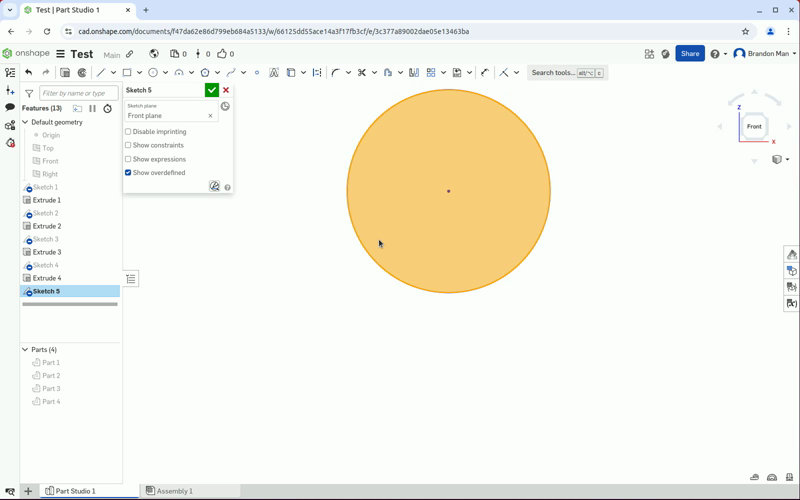
scroll(-6)
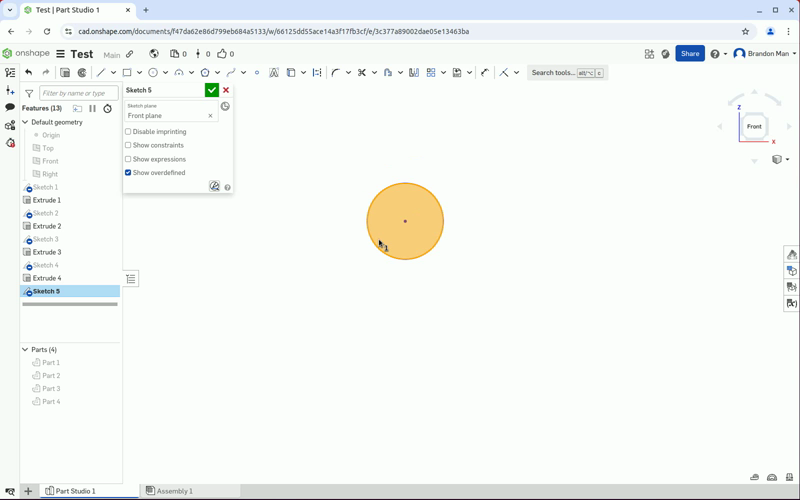
scroll(-6)
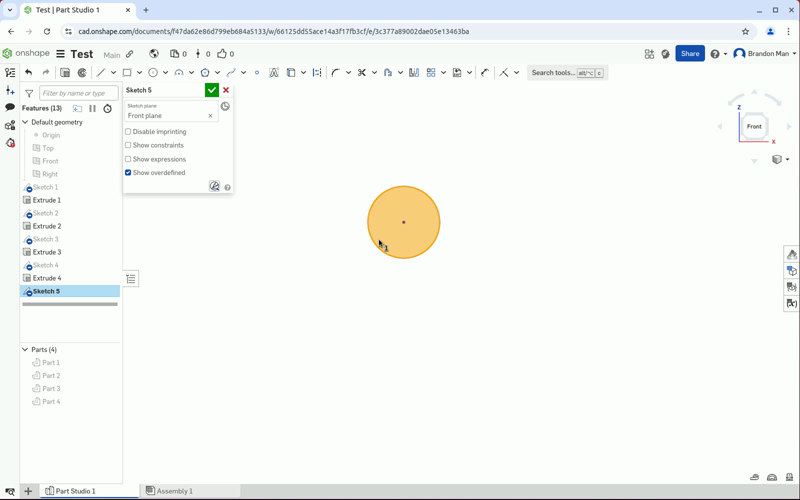
scroll(-6)
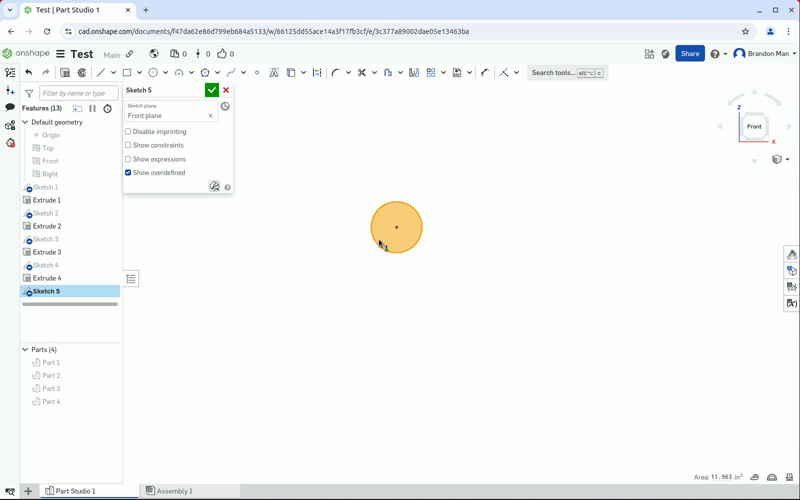
scroll(-6)
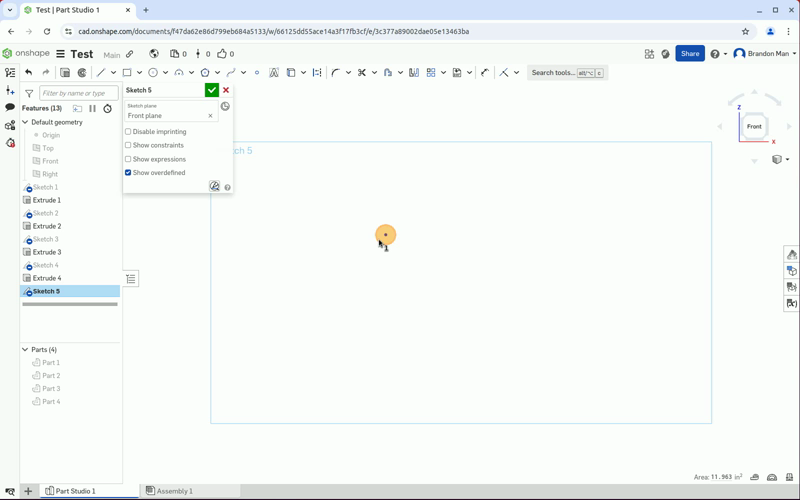
mouse_move(73, 352)
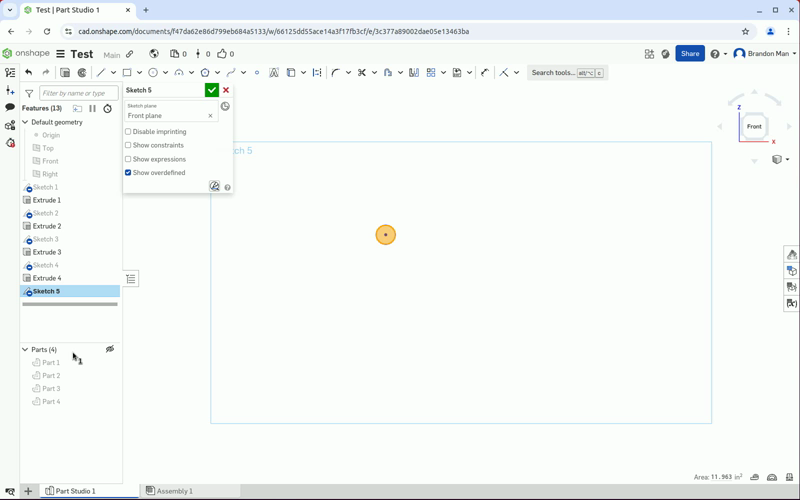
key(shift+y)
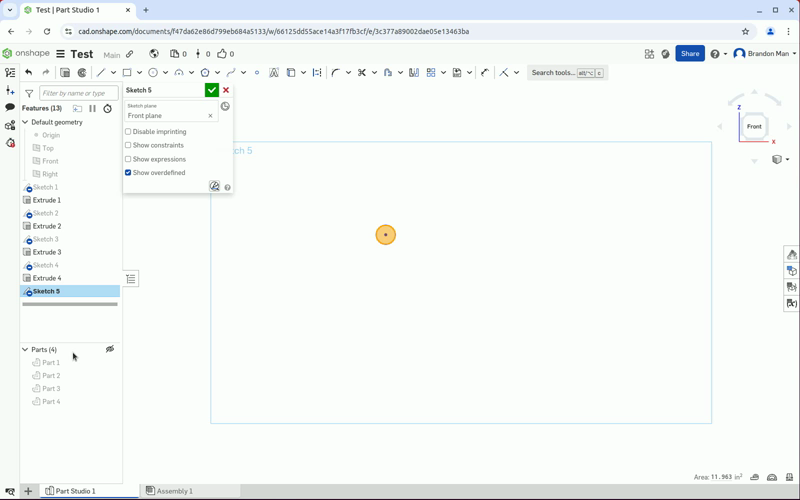
key(shift+e)
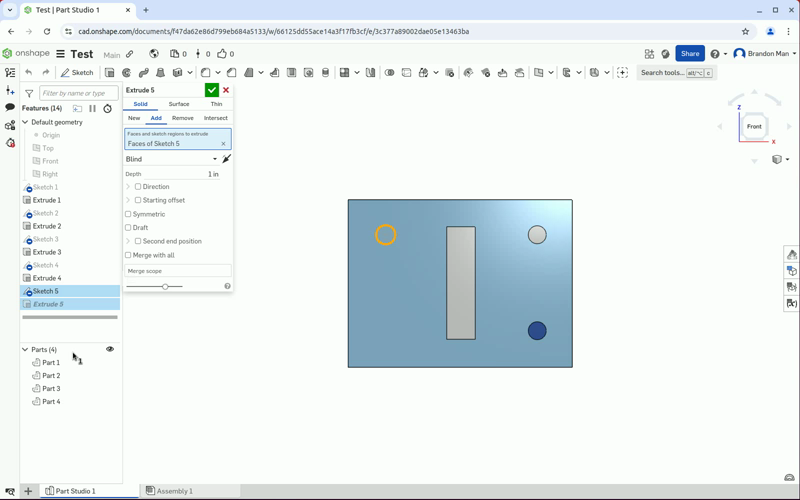
mouse_move(143, 106)
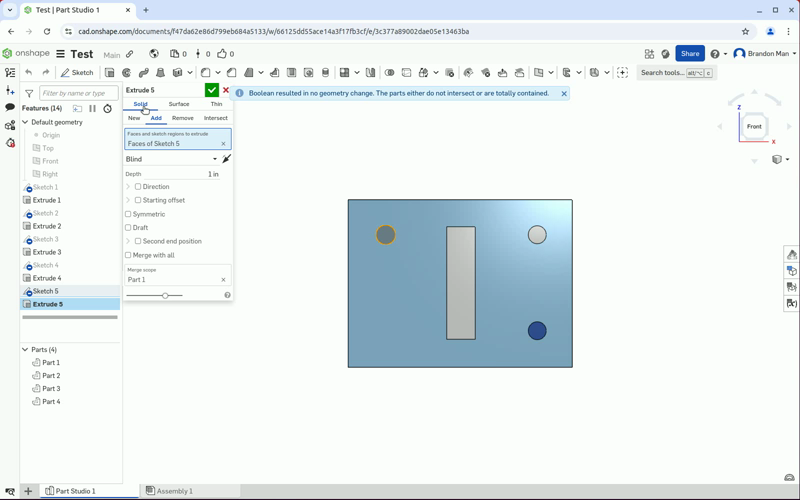
click(143, 106)
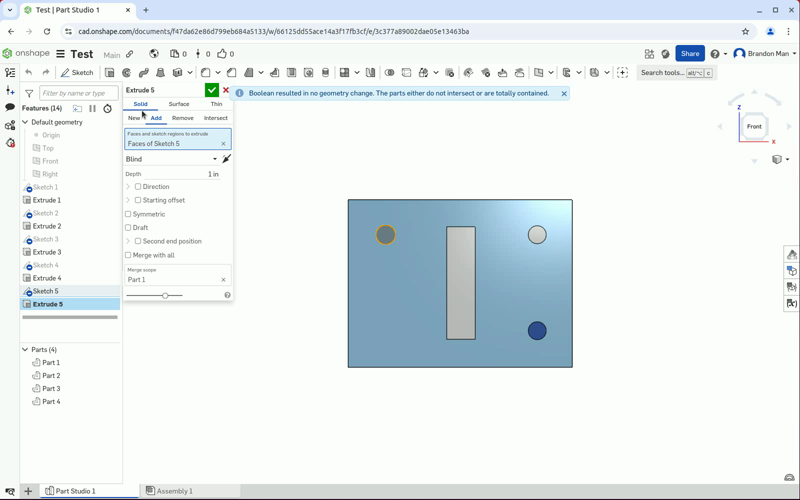
mouse_move(137, 120)
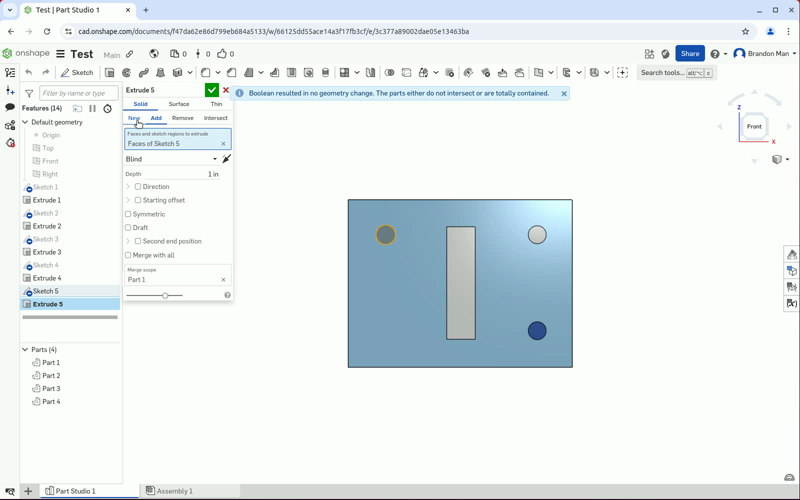
click(137, 120)
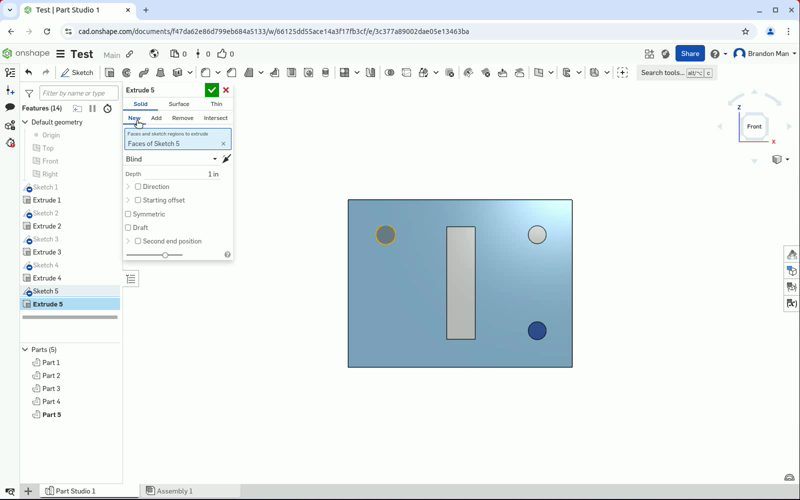
key(tab, 4)
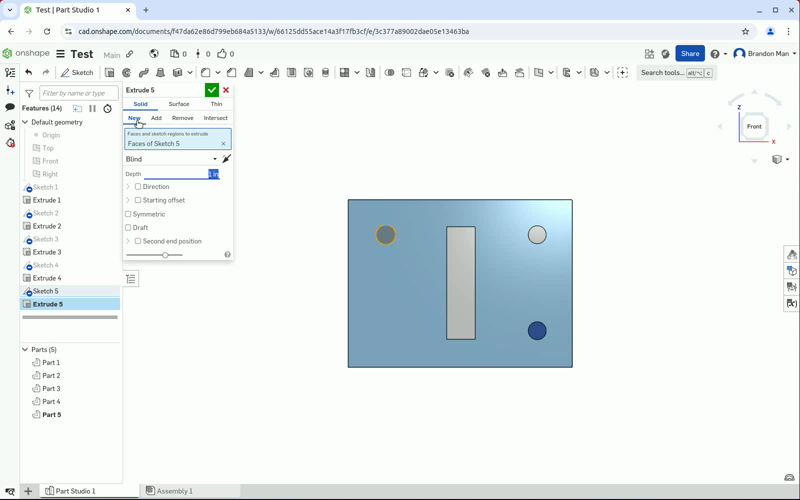
text(11.554)
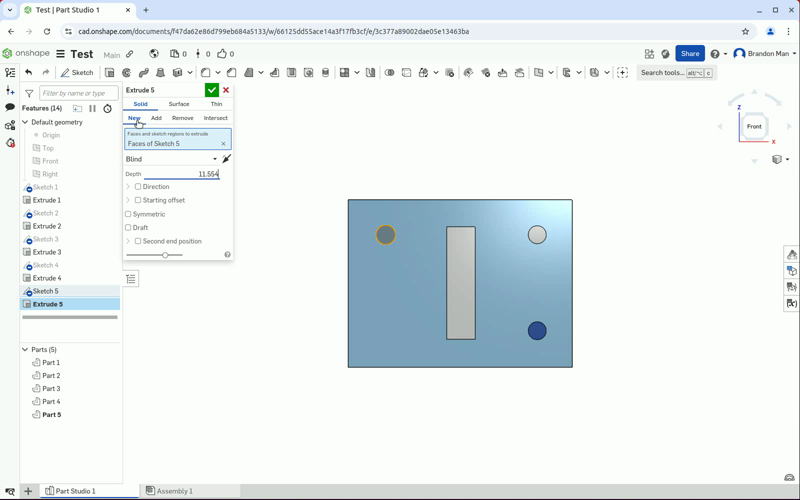
key(enter)
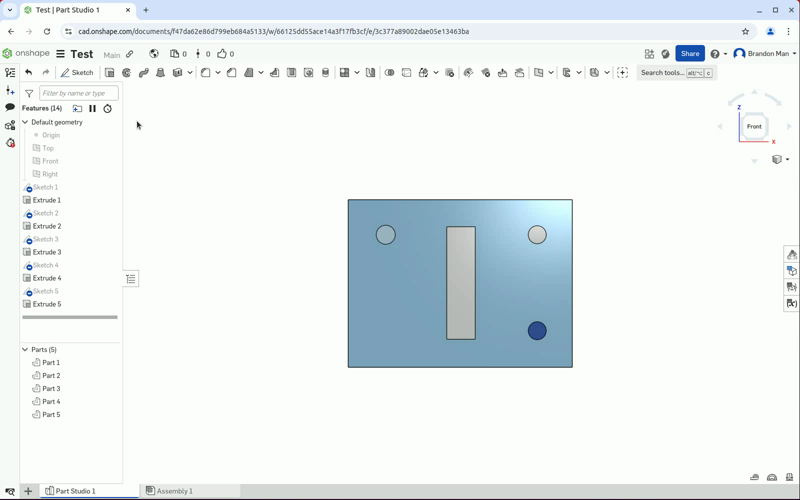
key(shift+h)
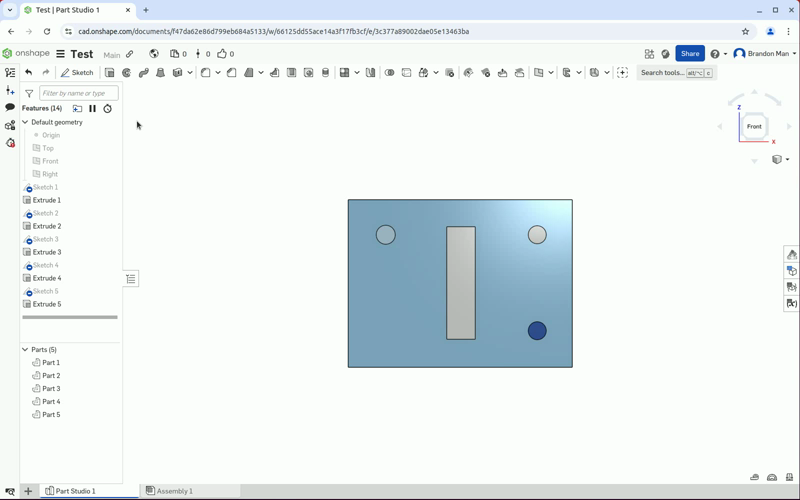
key(shift+h)
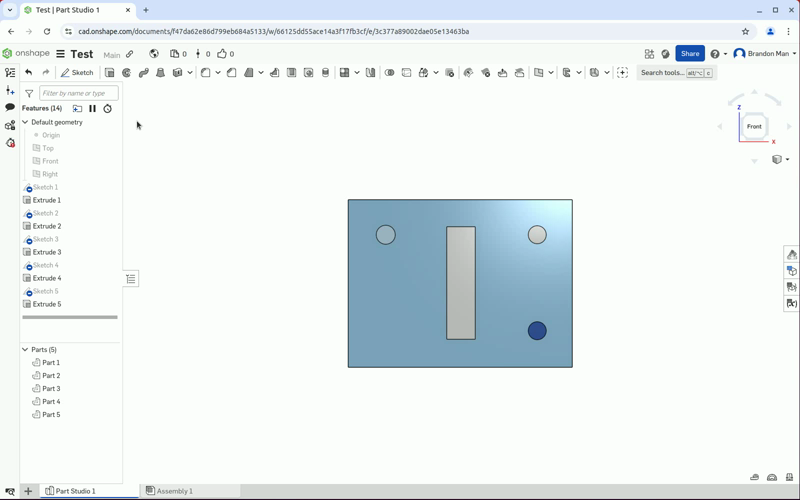
mouse_move(73, 189)
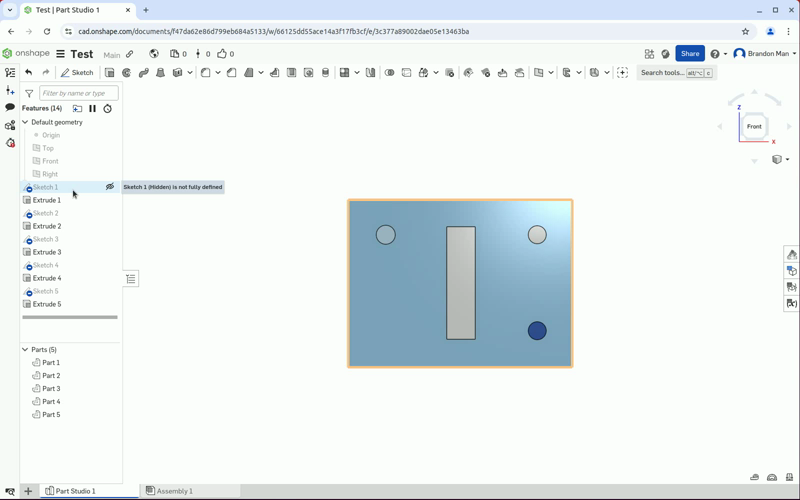
click(73, 189)
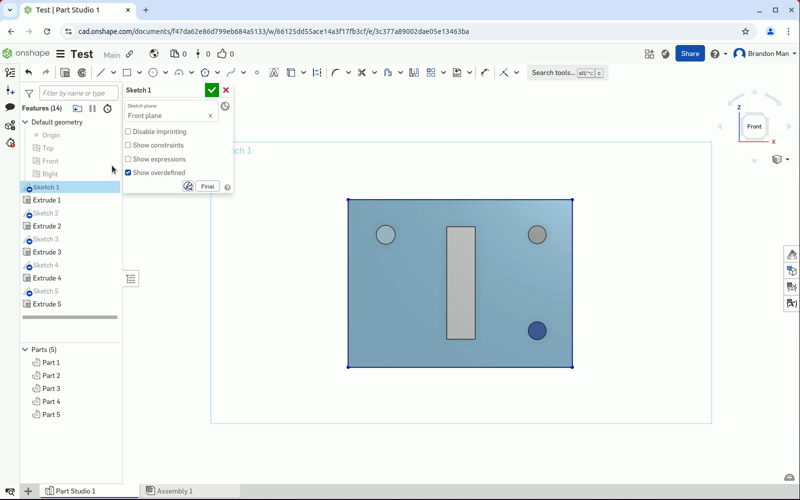
mouse_move(229, 92)
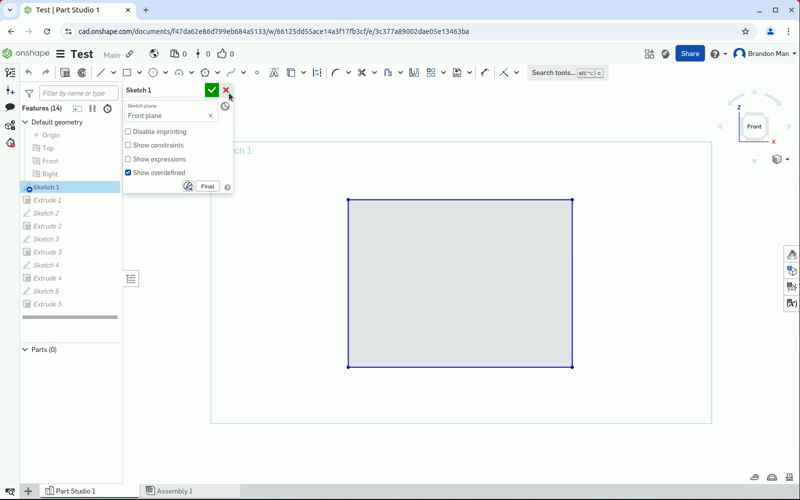
click(229, 92)
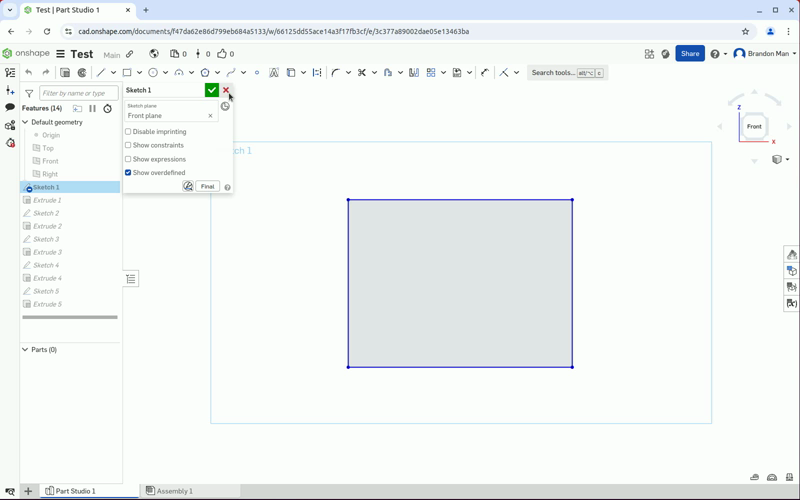
key(shift+s)
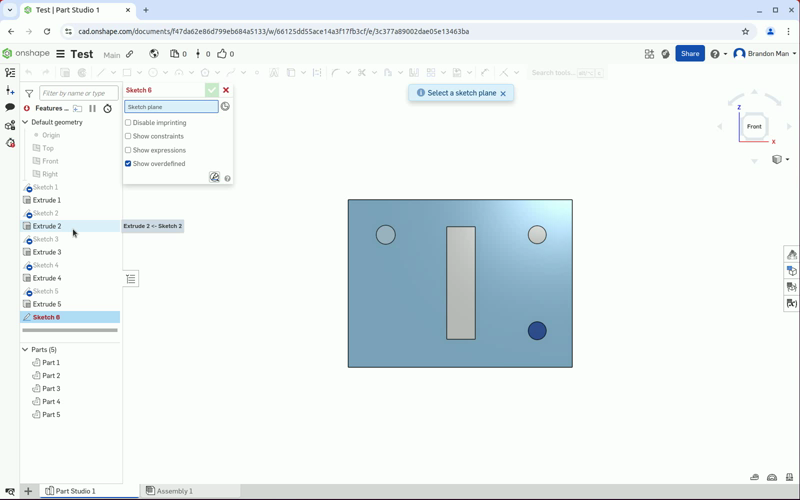
scroll(3)
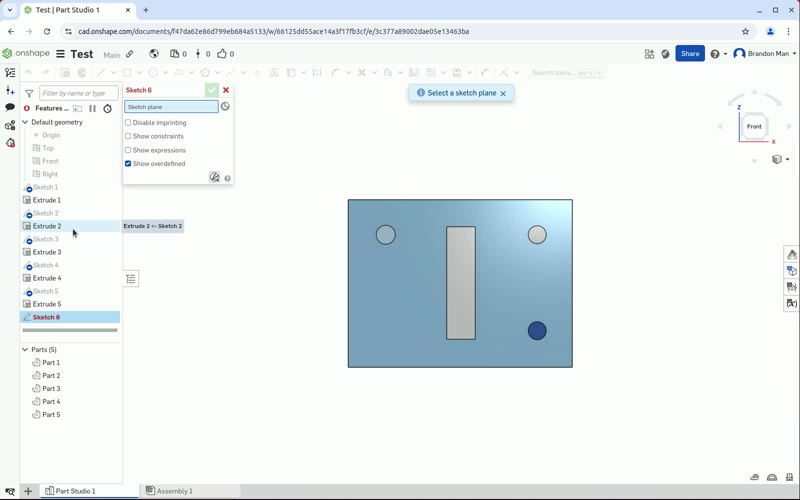
mouse_move(73, 163)
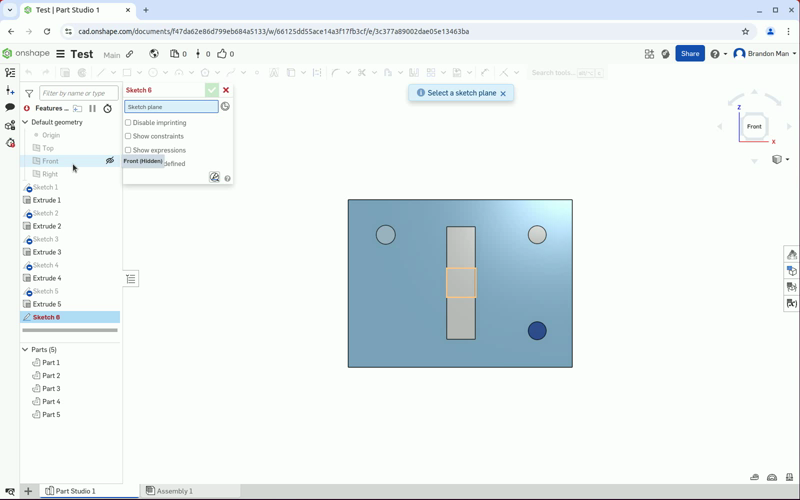
click(73, 163)
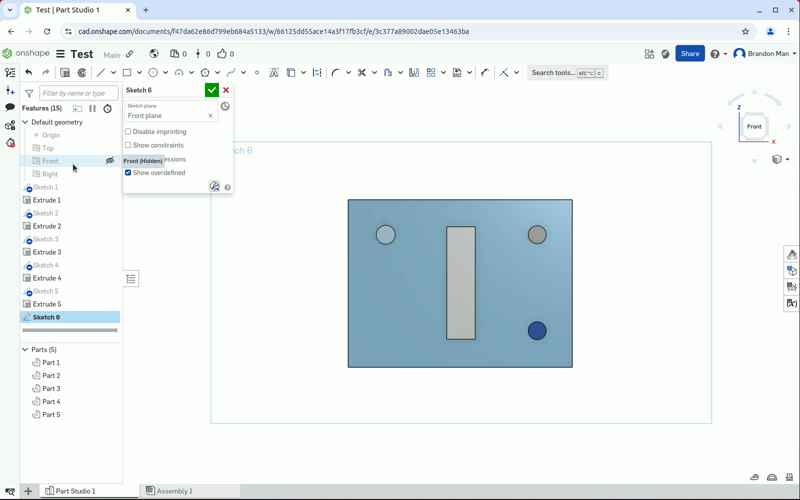
mouse_move(73, 352)
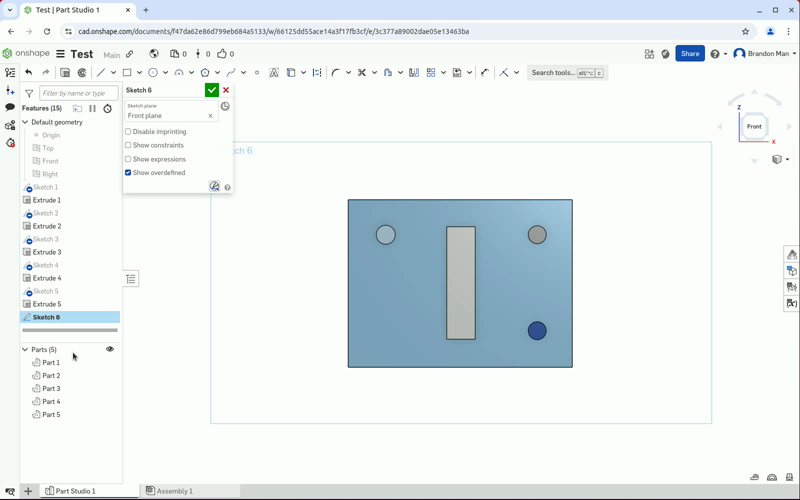
key(y)
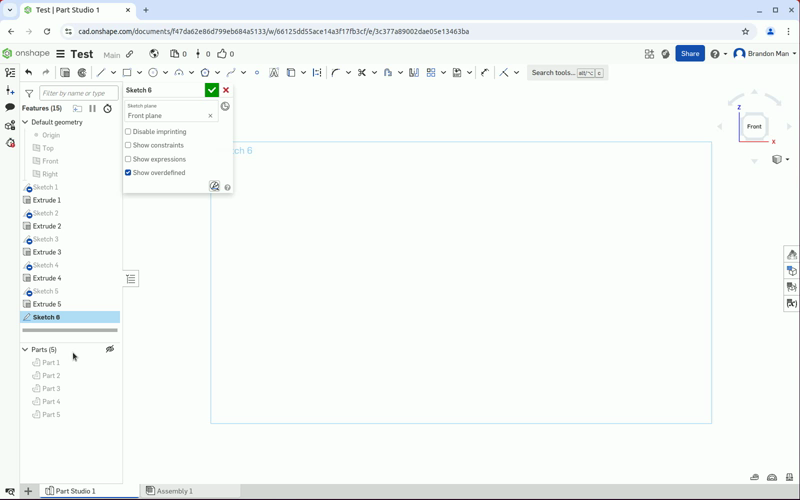
key(c)
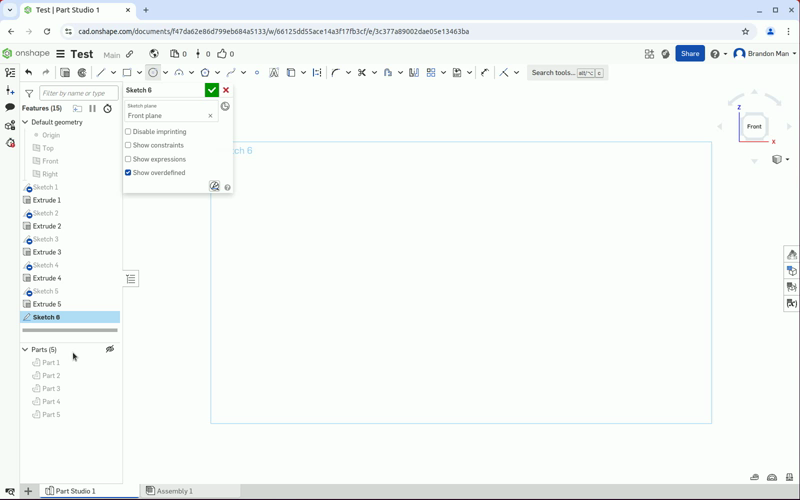
key_down(shift)
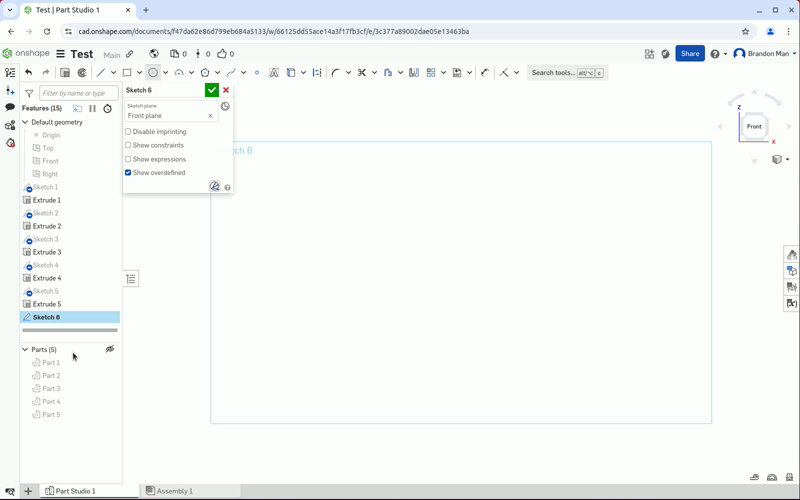
mouse_move(385, 330)
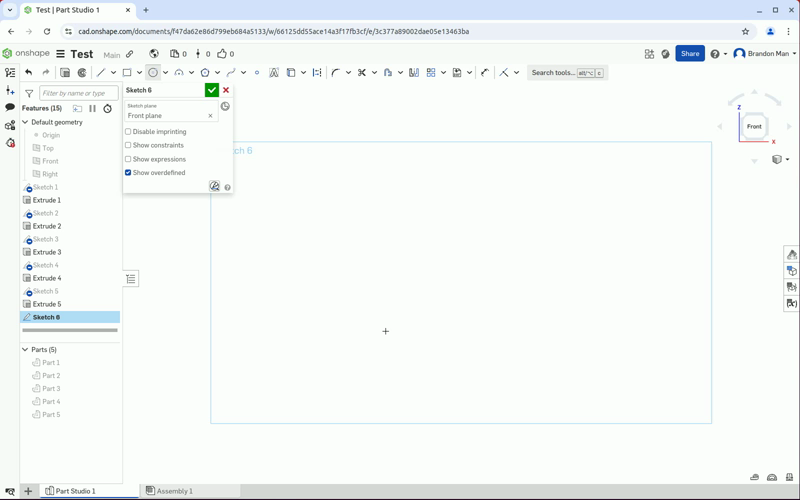
click(385, 330)
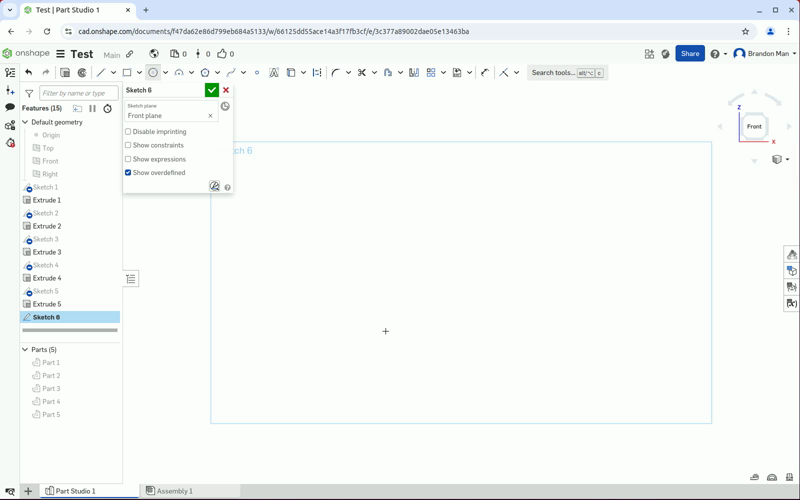
key_up(shift)
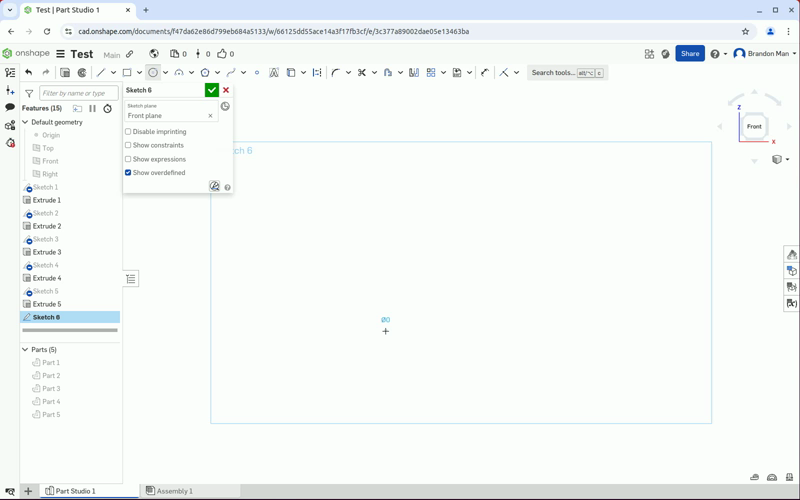
mouse_move(395, 330)
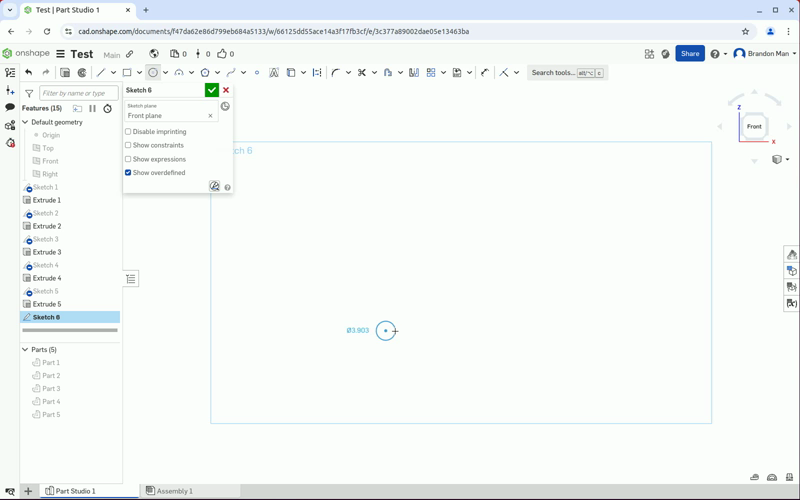
click(395, 330)
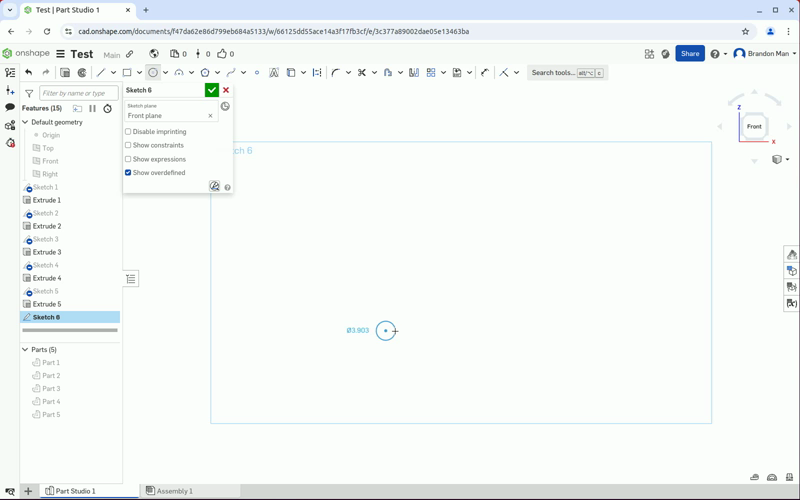
key(esc)
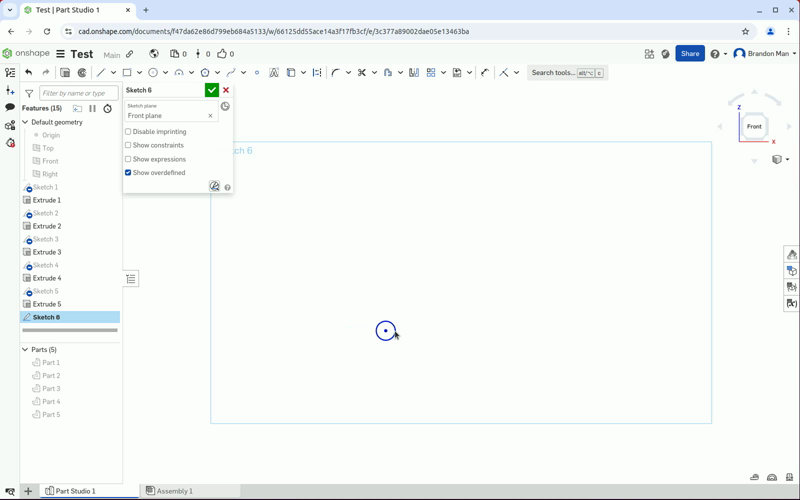
mouse_move(388, 339)
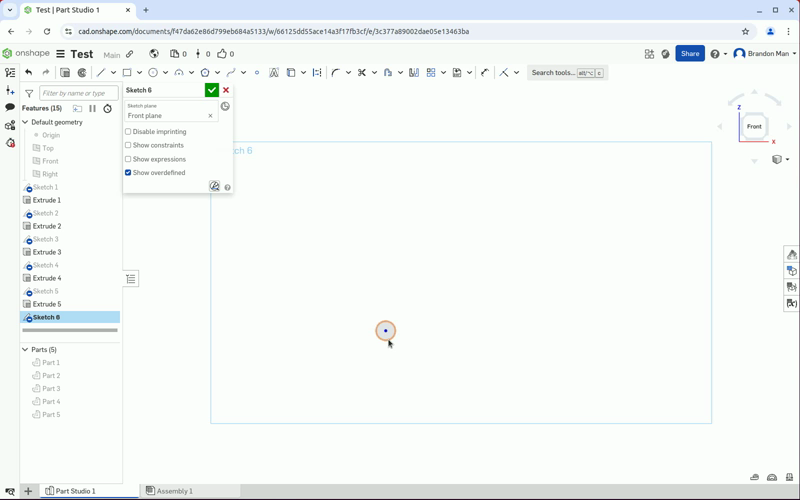
scroll(6)
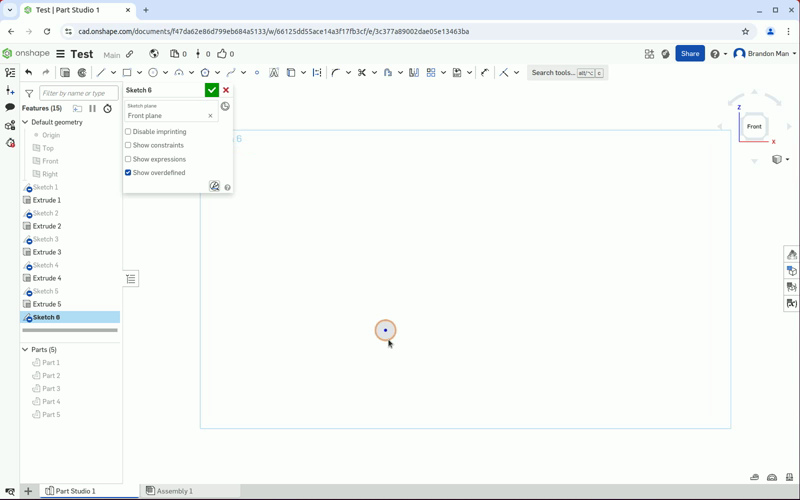
scroll(6)
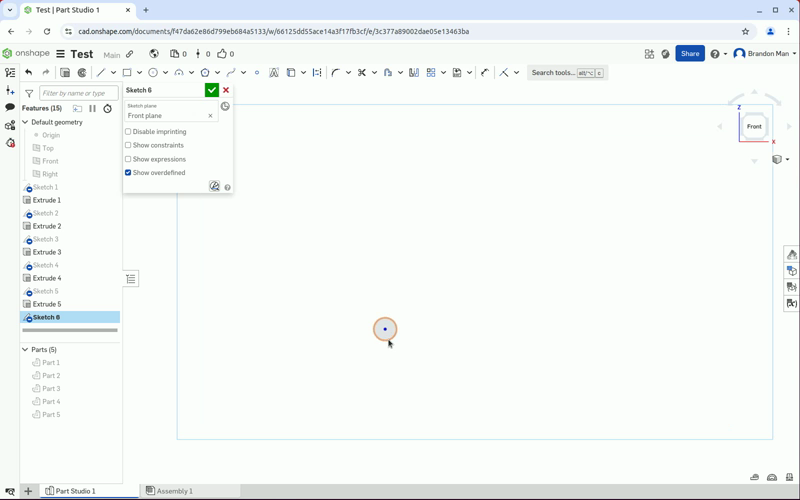
scroll(6)
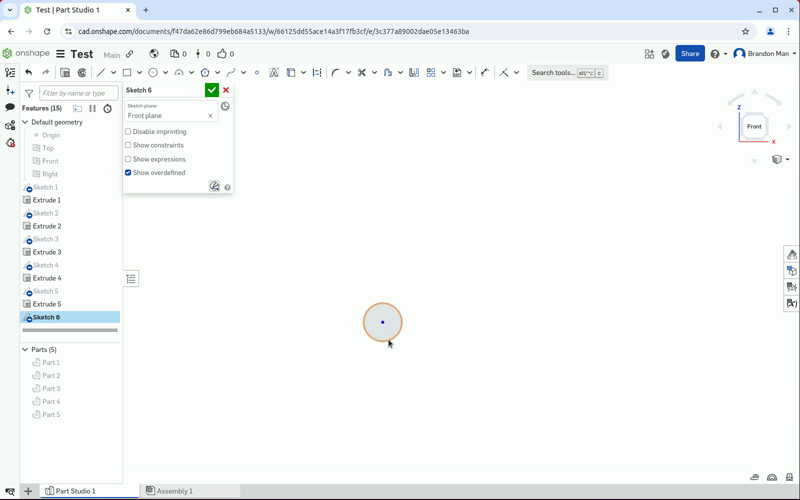
scroll(6)
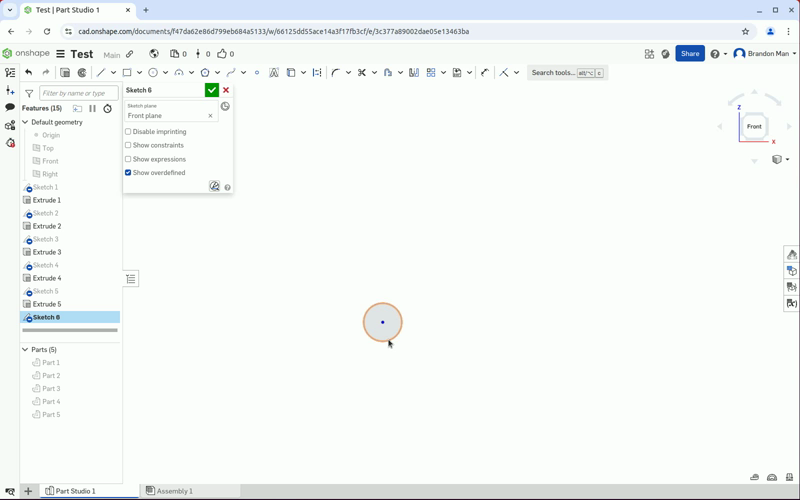
scroll(6)
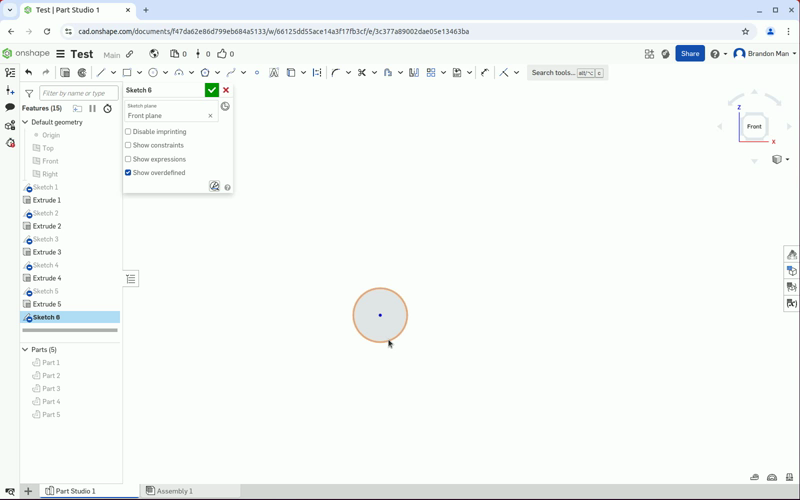
scroll(6)
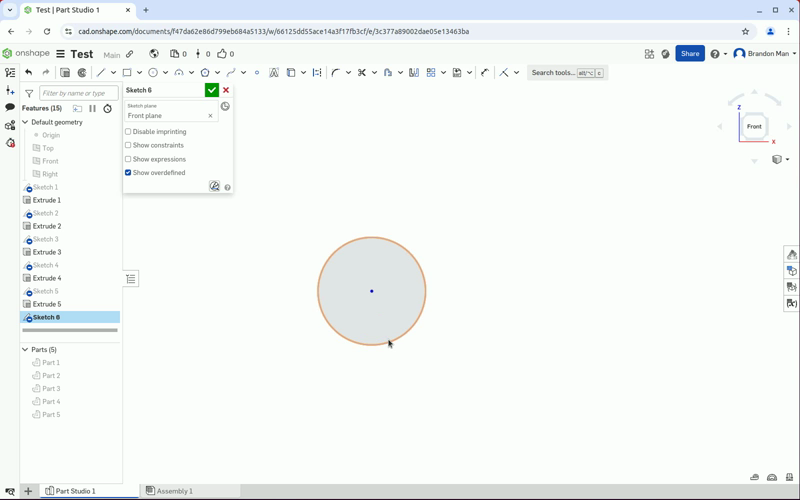
scroll(6)
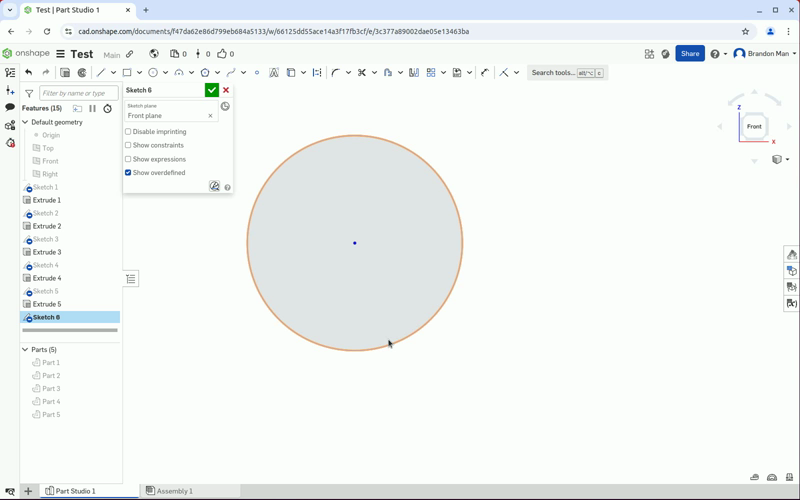
click(388, 339)
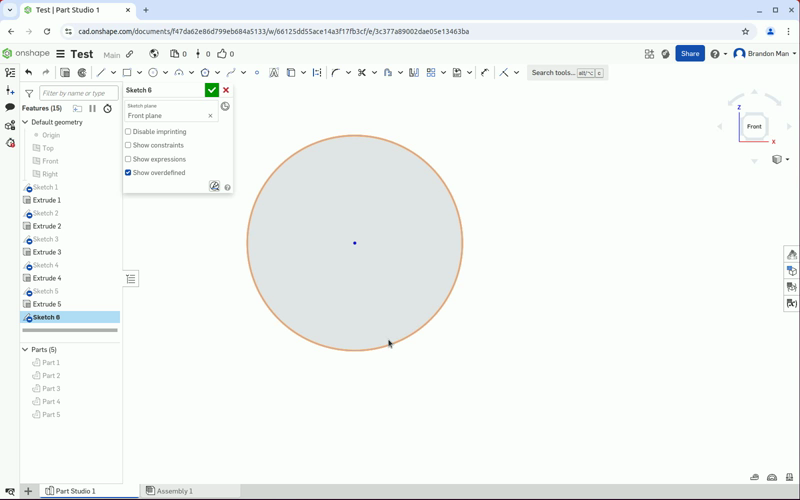
scroll(-6)
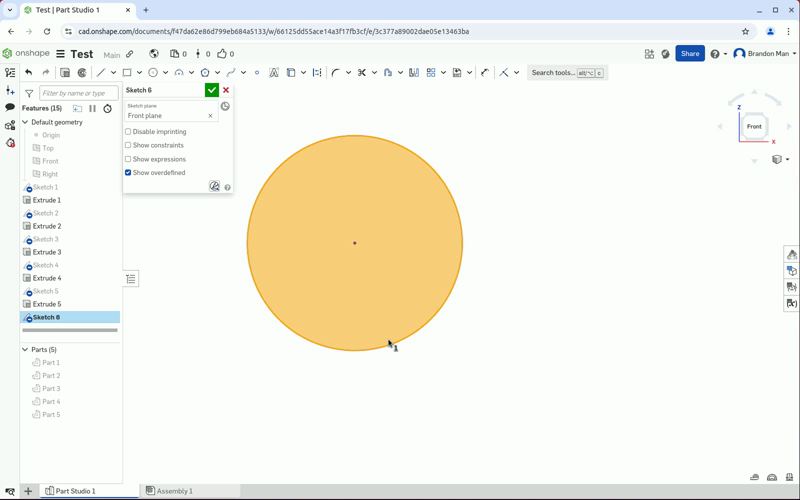
scroll(-6)
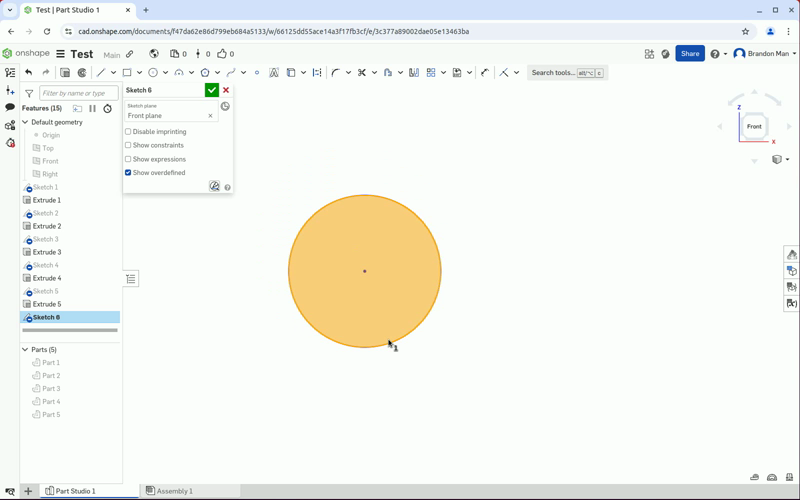
scroll(-6)
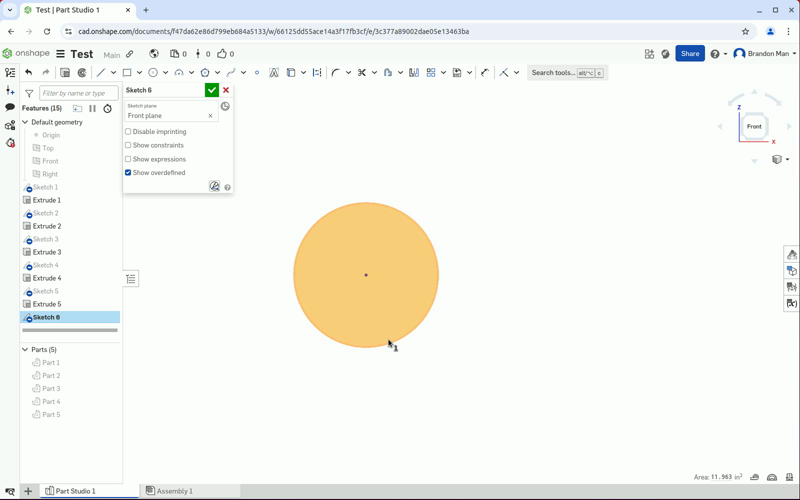
scroll(-6)
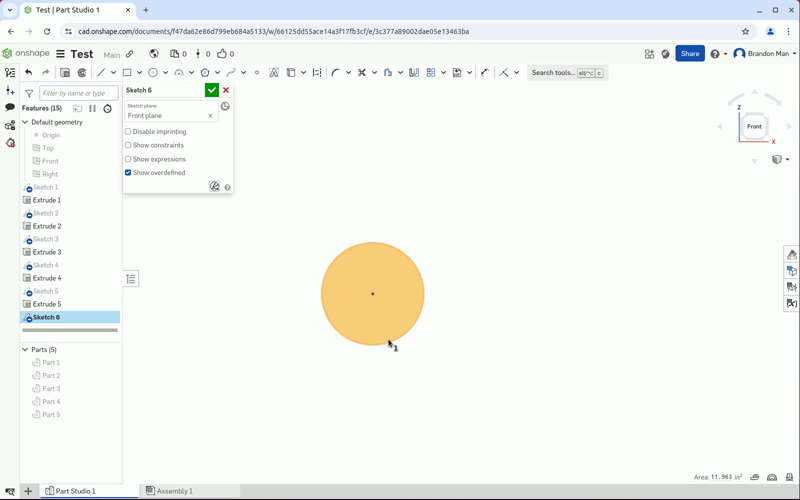
scroll(-6)
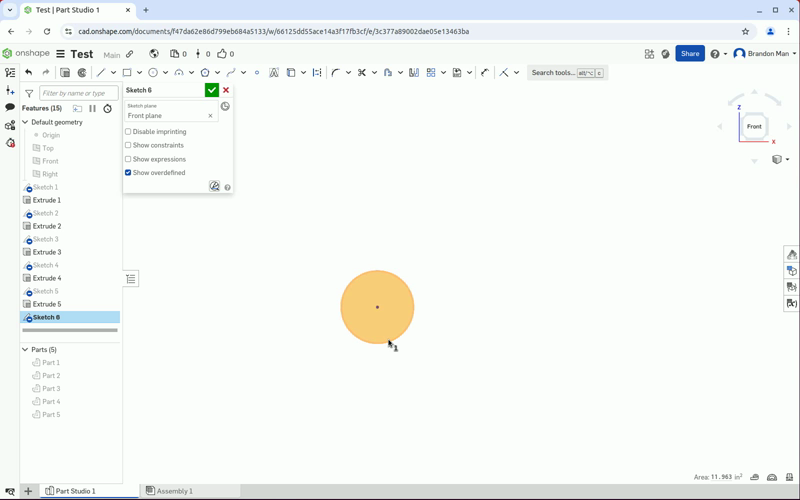
scroll(-6)
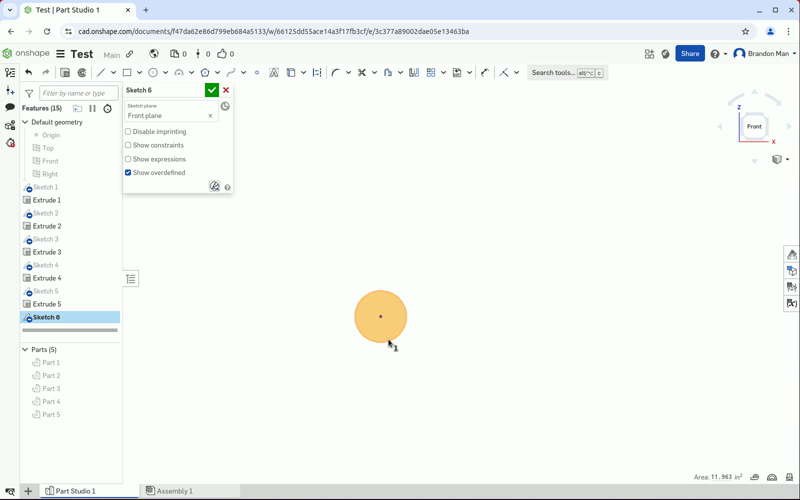
scroll(-6)
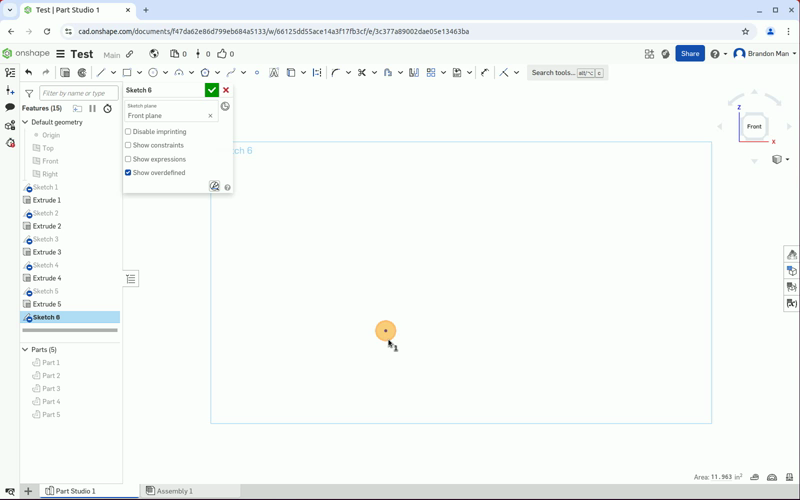
mouse_move(73, 352)
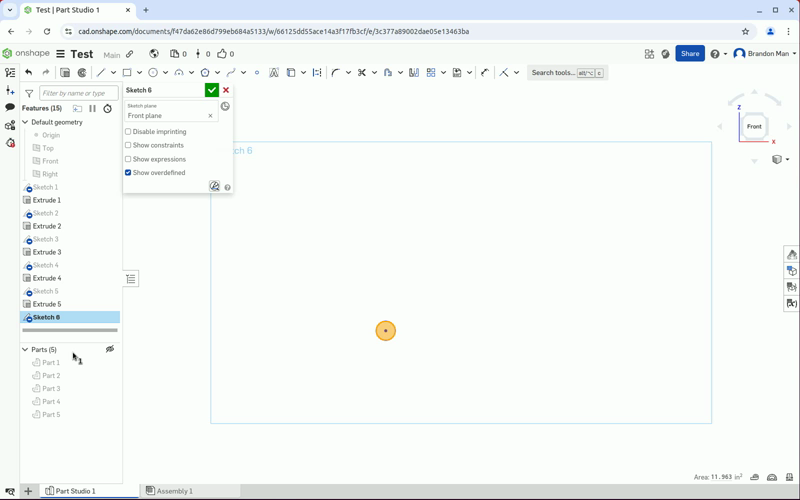
key(shift+y)
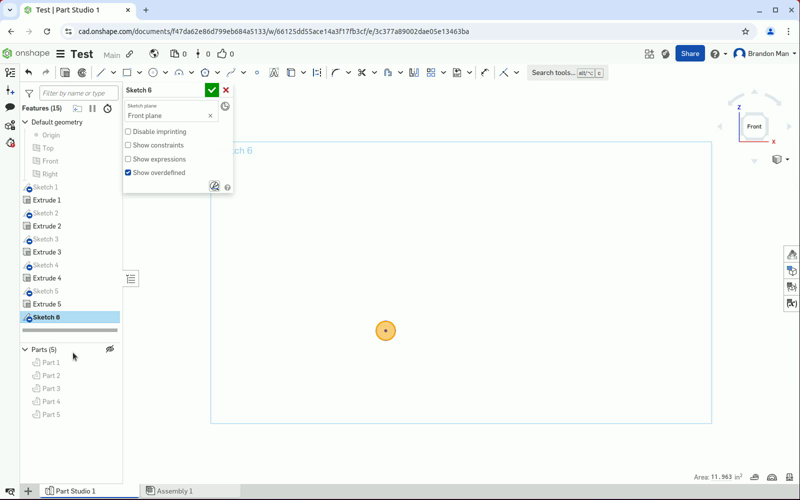
key(shift+e)
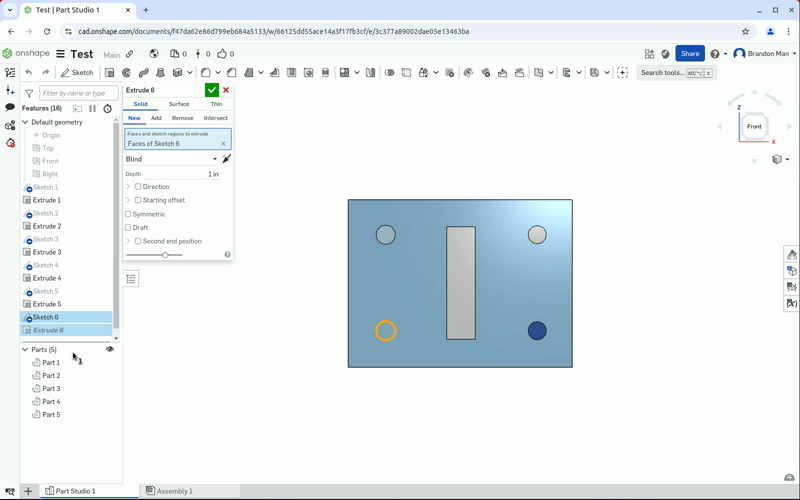
mouse_move(143, 106)
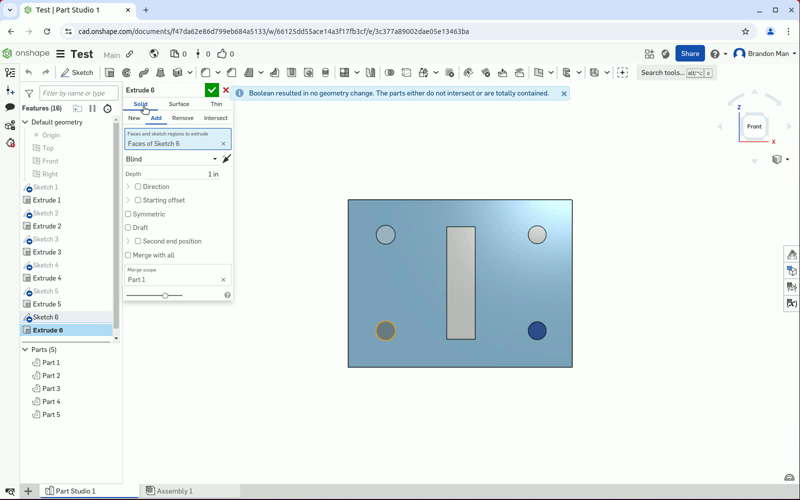
click(143, 106)
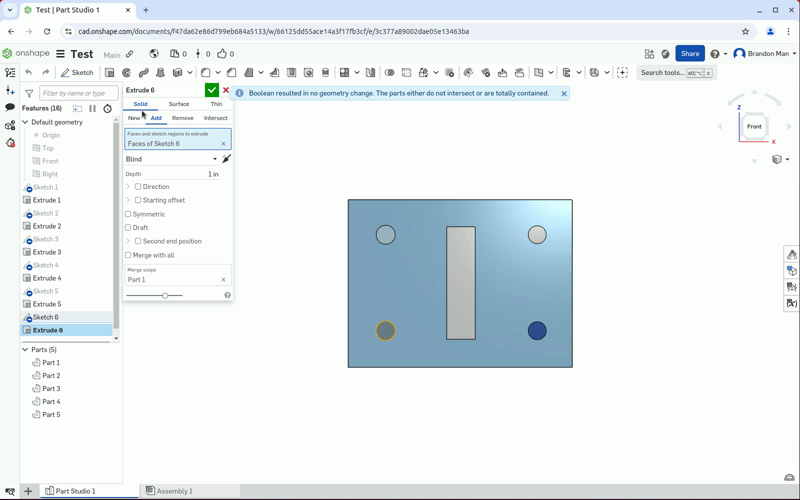
mouse_move(137, 120)
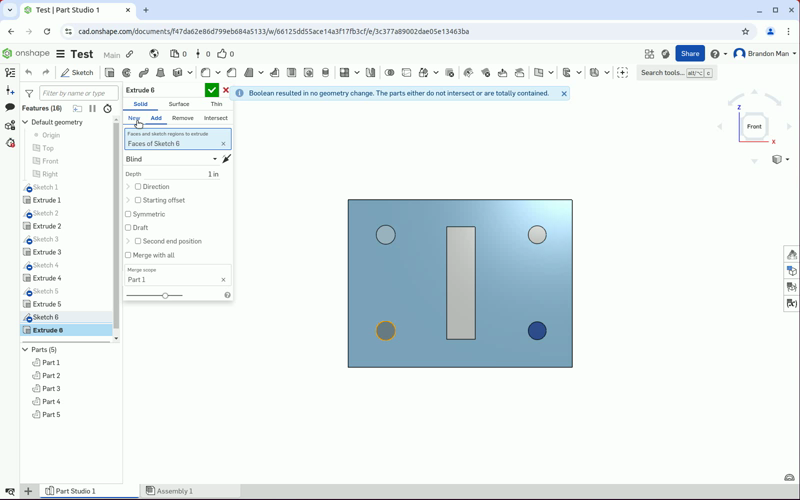
click(137, 120)
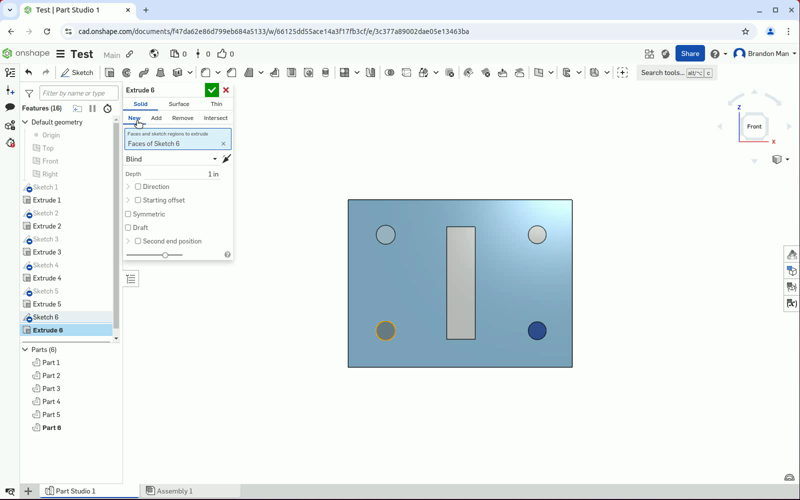
key(tab, 4)
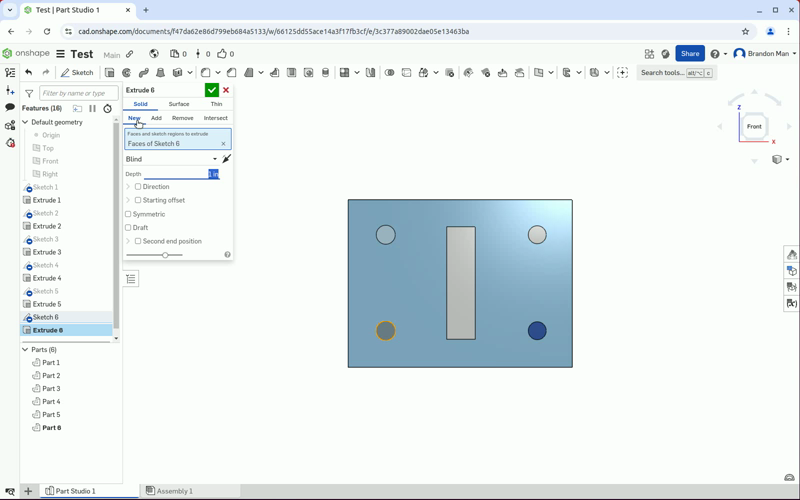
text(11.554)
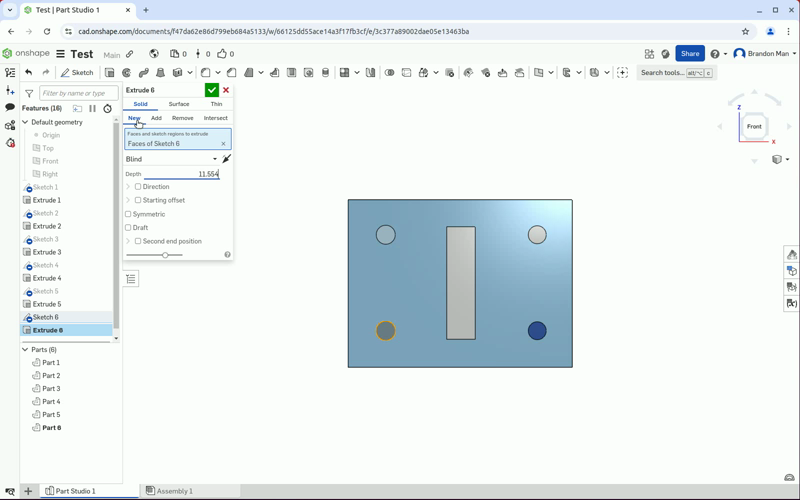
key(enter)
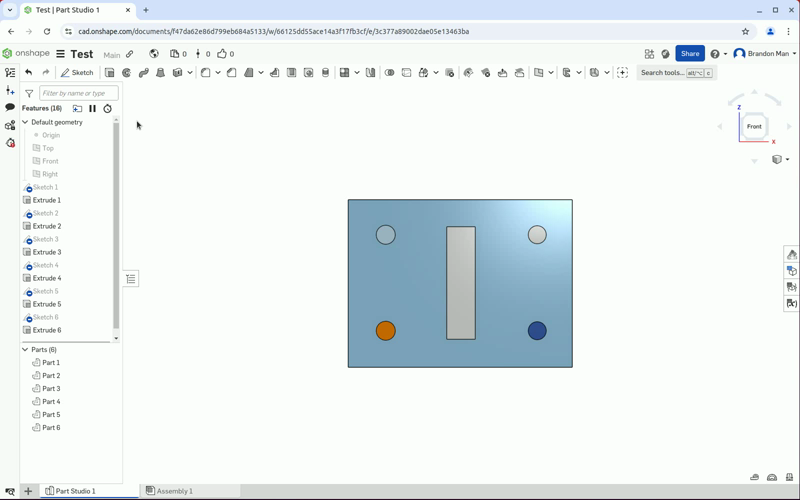
key(shift+h)
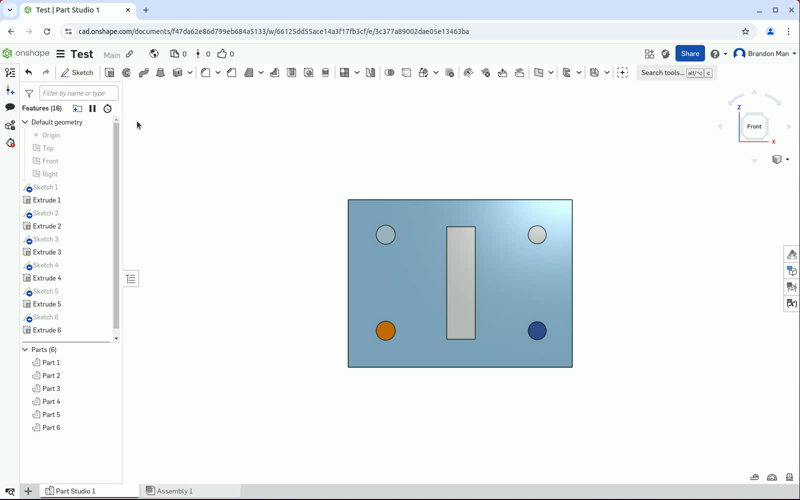
key(shift+h)
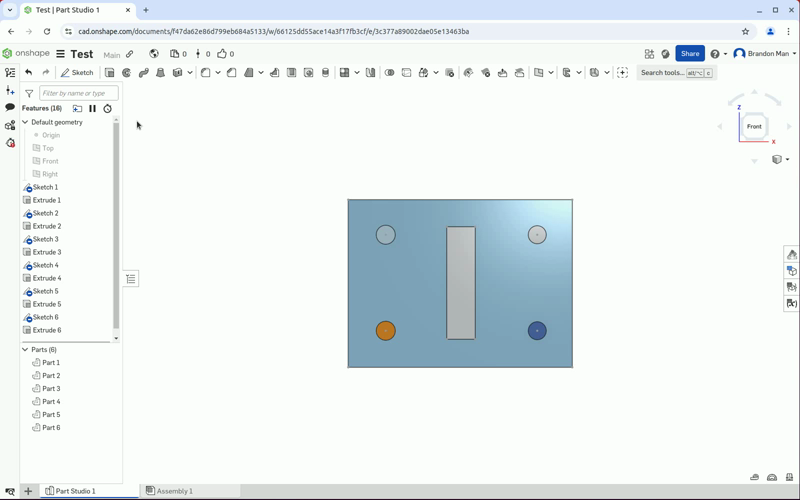
key(shift+7)
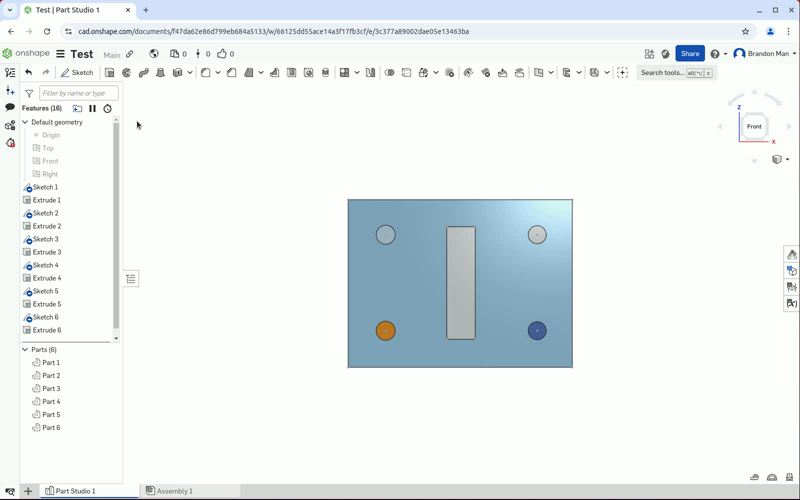
key(left, 2)
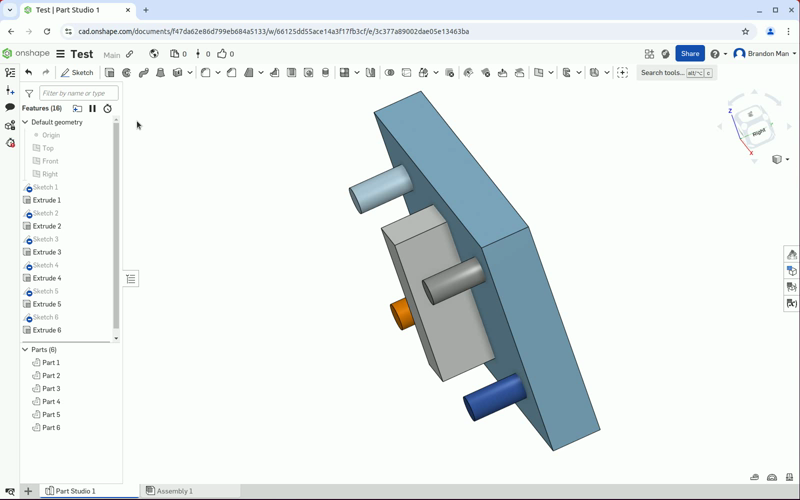
key(down, 2)
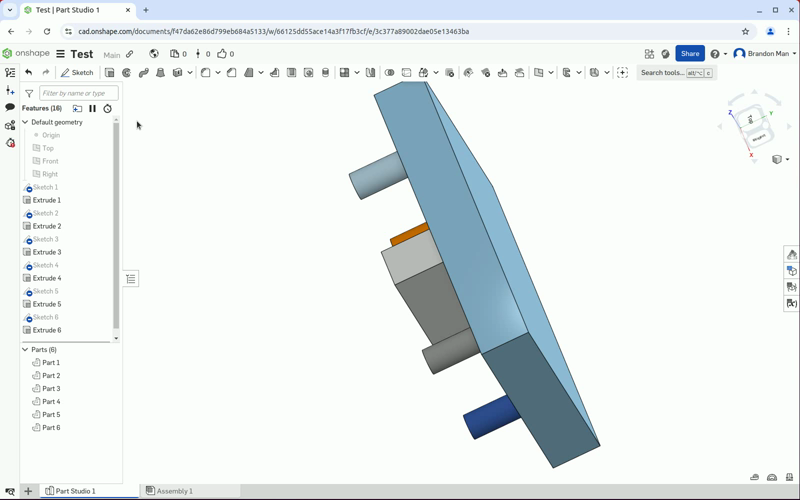
key(up, 2)
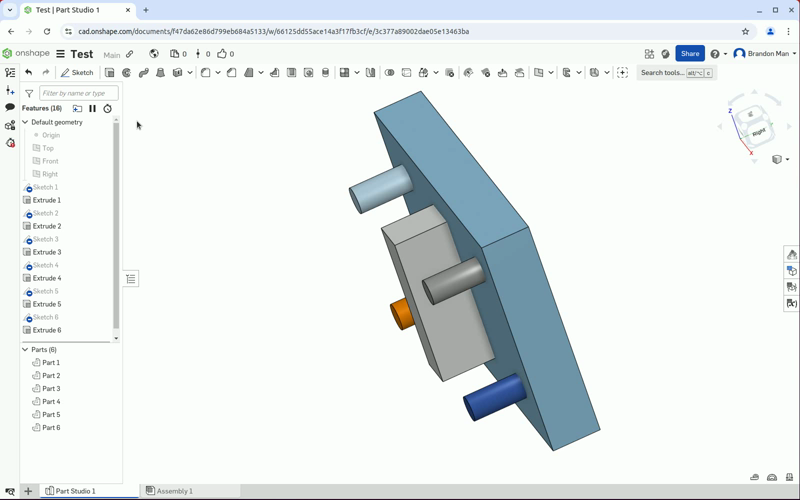
key(right, 2)
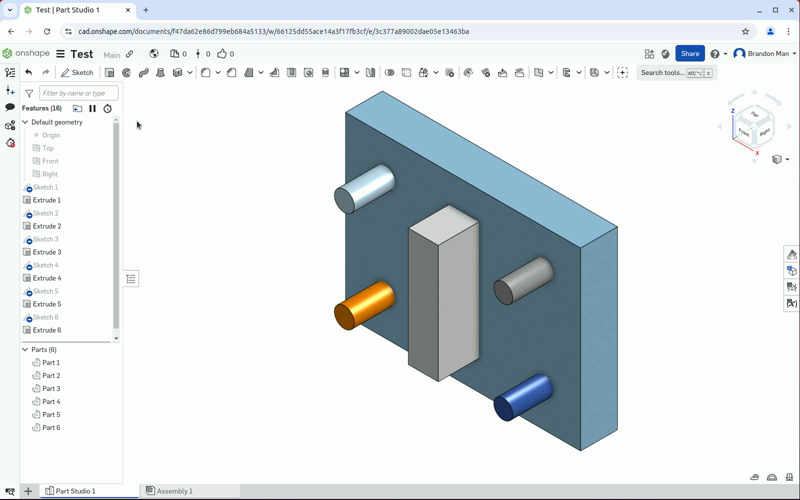
mouse_move(69, 189)
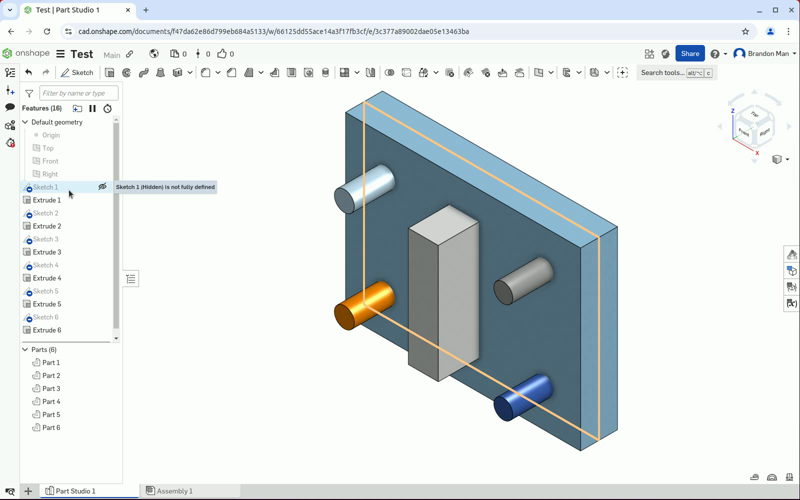
click(69, 189)